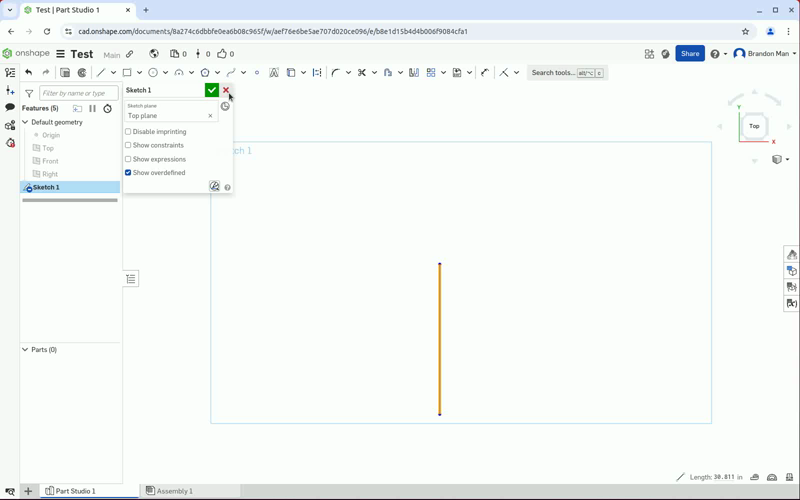
key(shift+h)
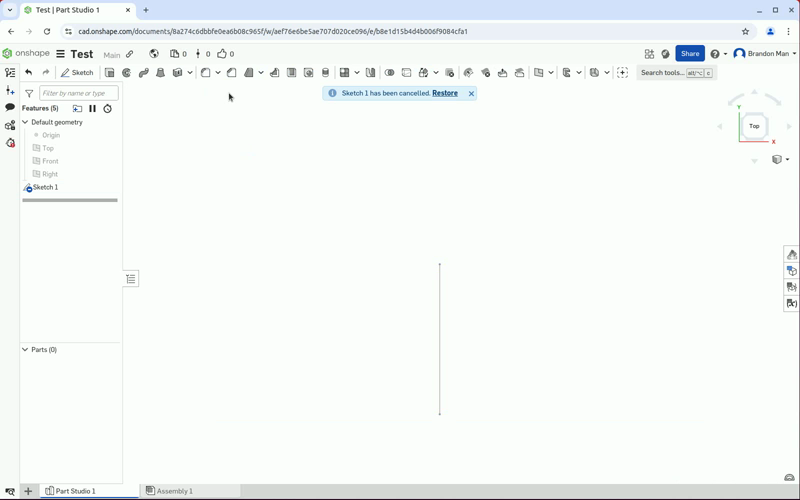
key(shift+s)
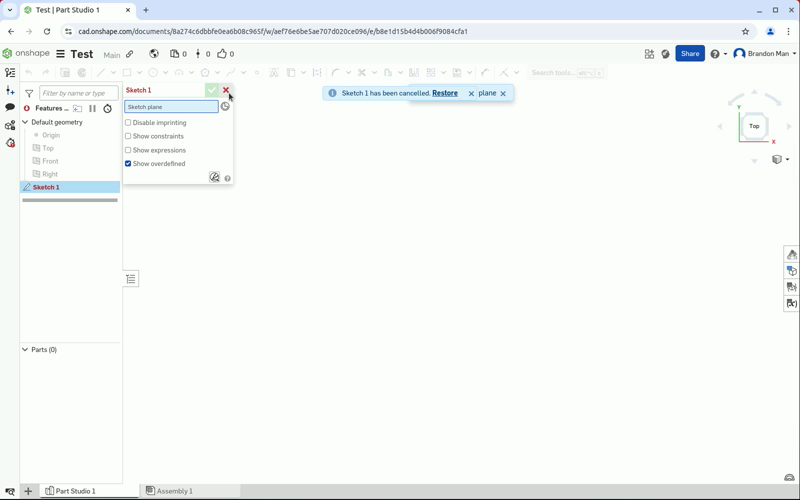
mouse_move(73, 150)
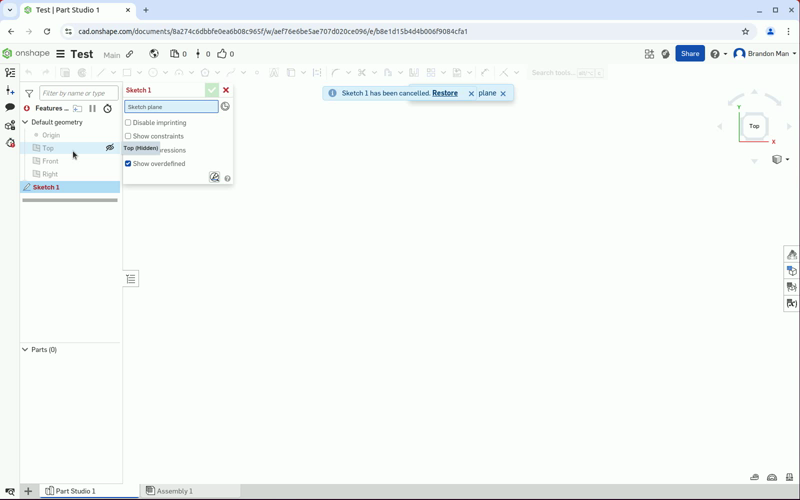
click(73, 150)
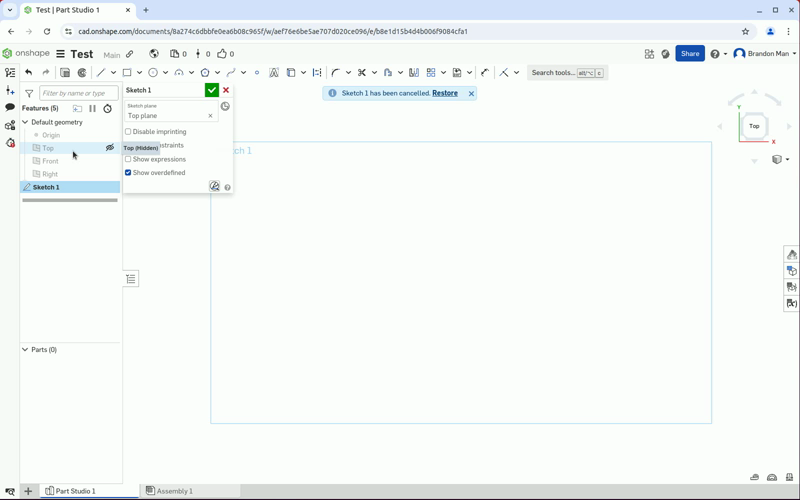
mouse_move(73, 352)
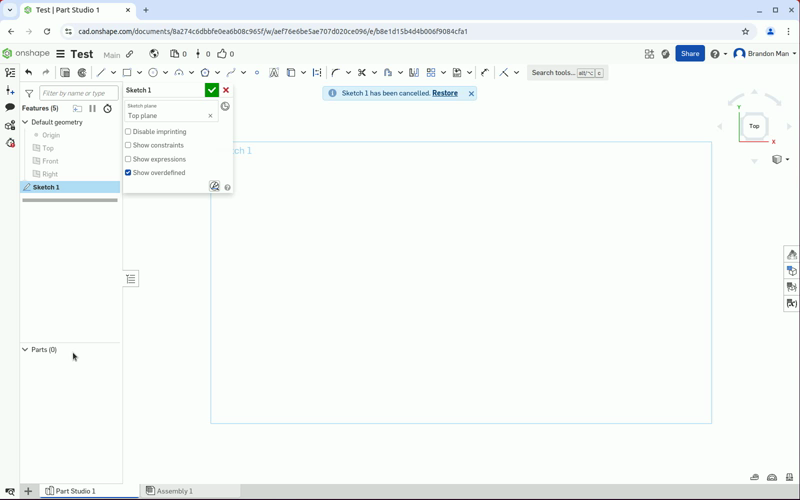
key(y)
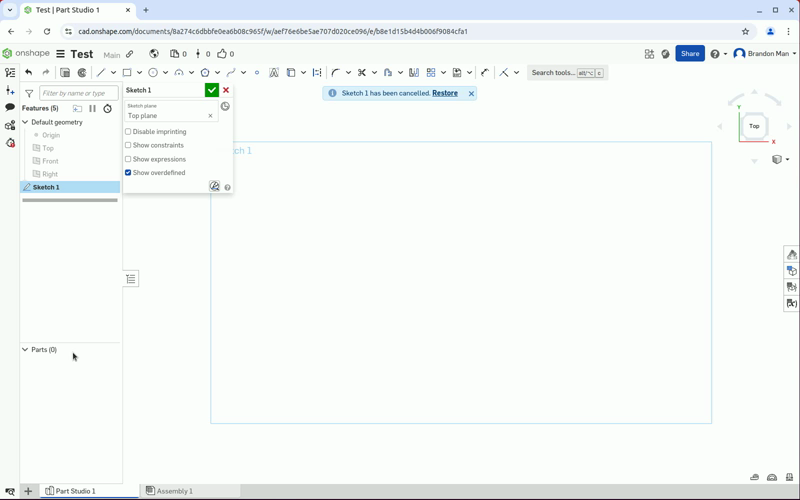
key(a)
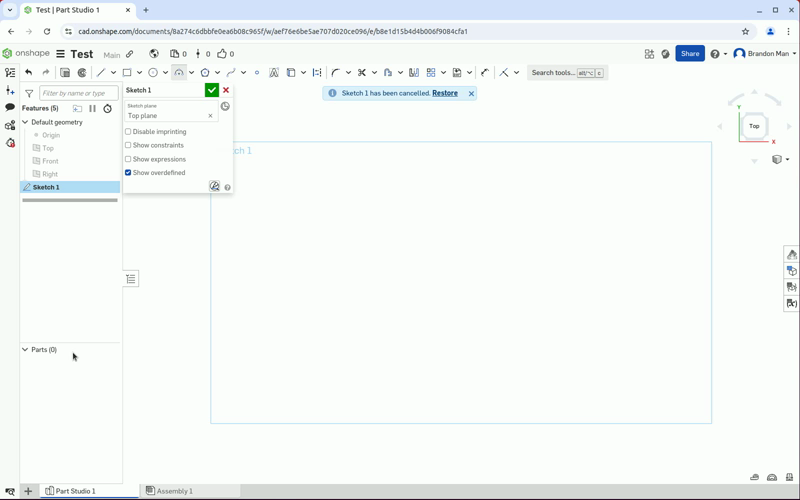
key_down(shift)
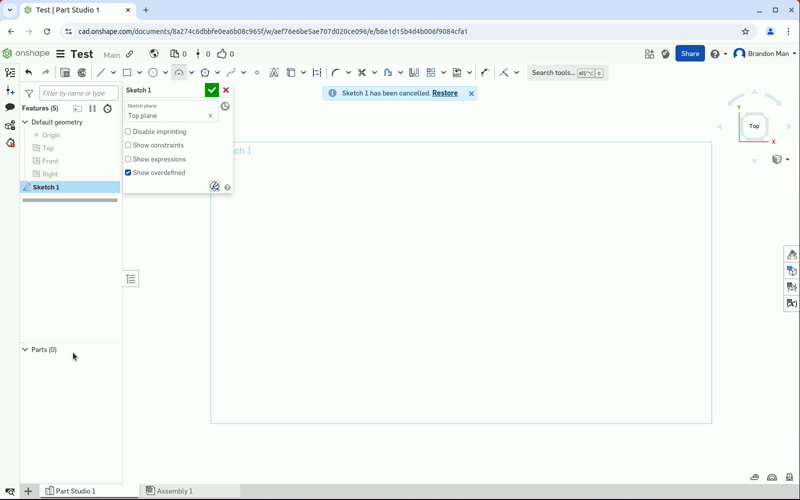
mouse_move(436, 287)
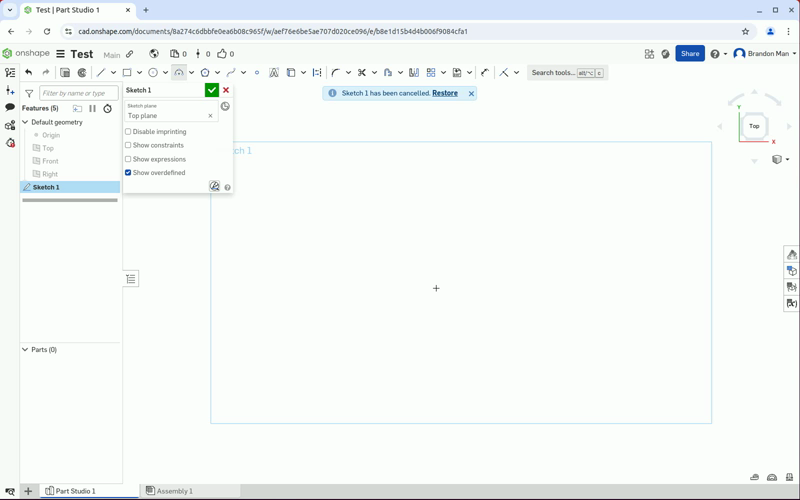
click(436, 287)
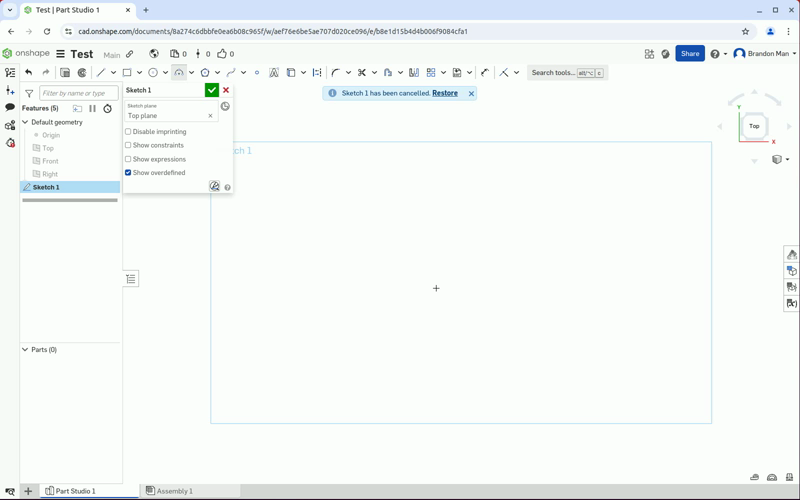
key_up(shift)
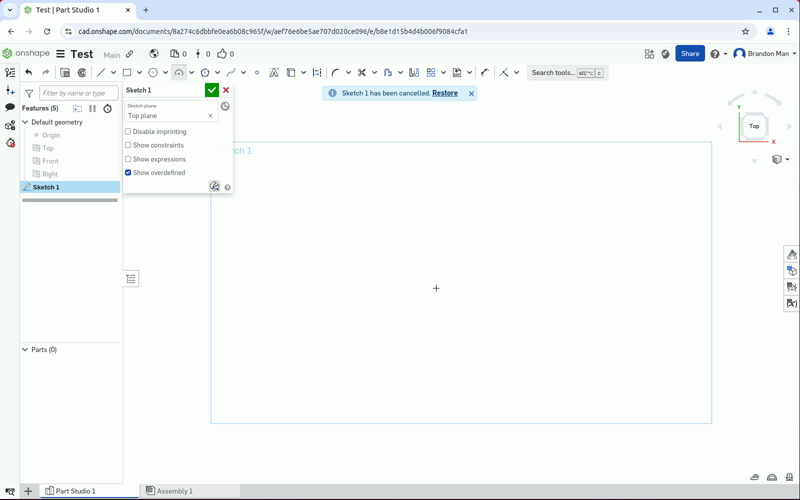
key_down(shift)
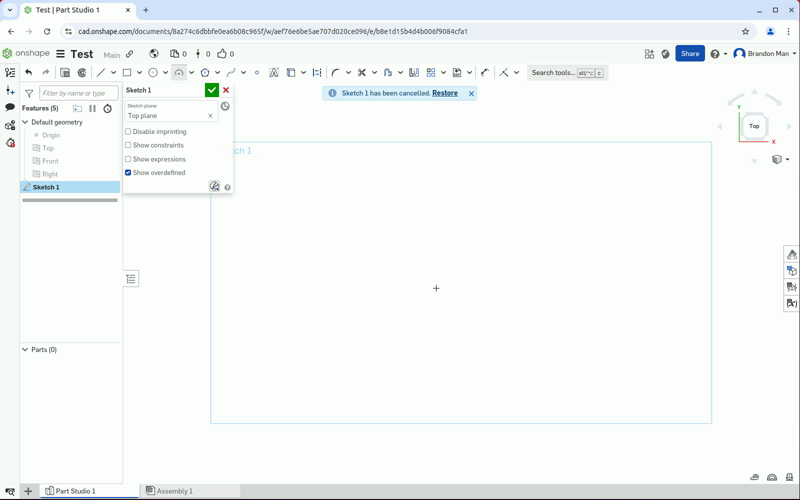
mouse_move(441, 293)
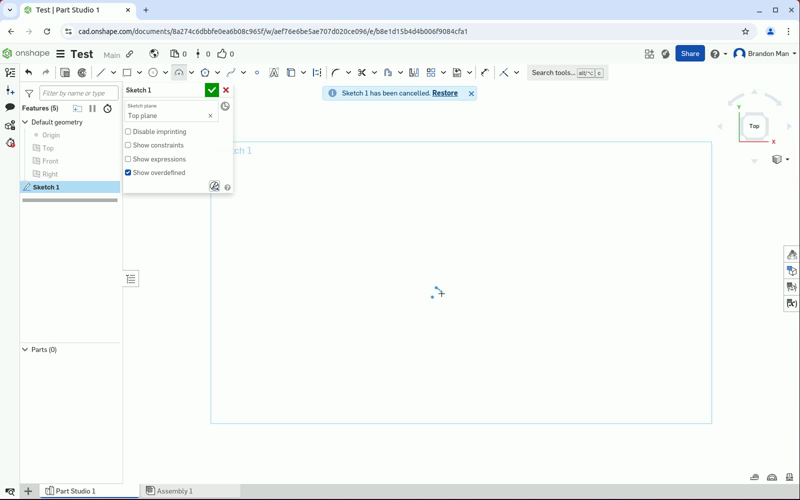
click(441, 293)
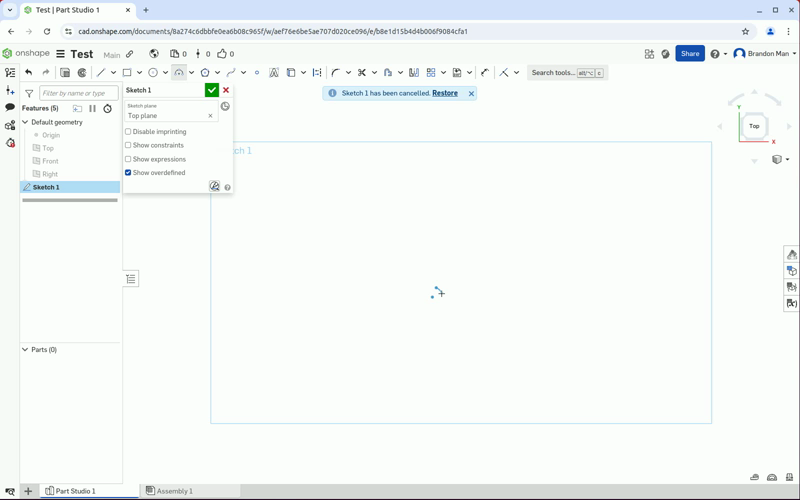
mouse_move(439, 289)
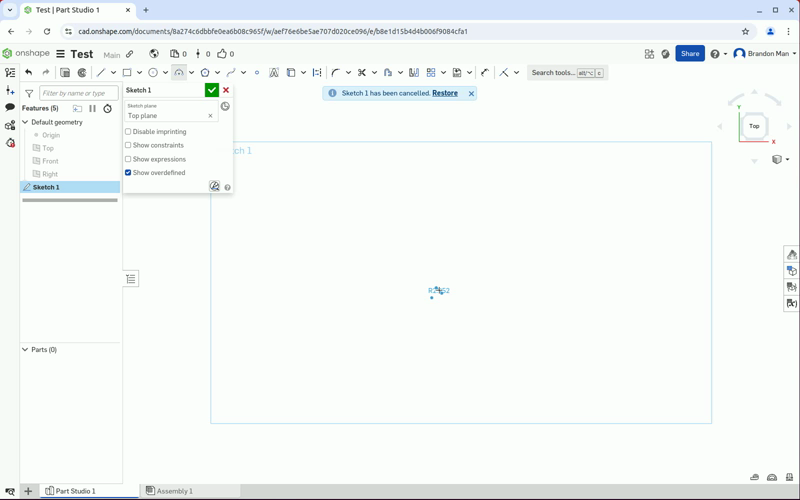
click(439, 289)
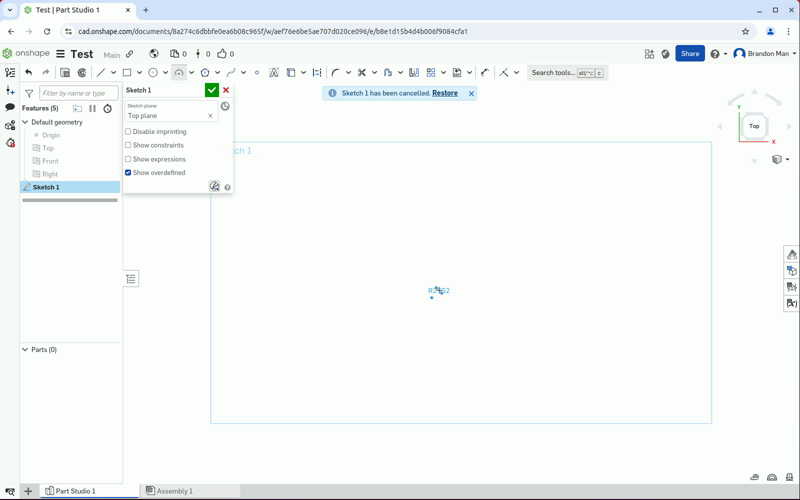
key_up(shift)
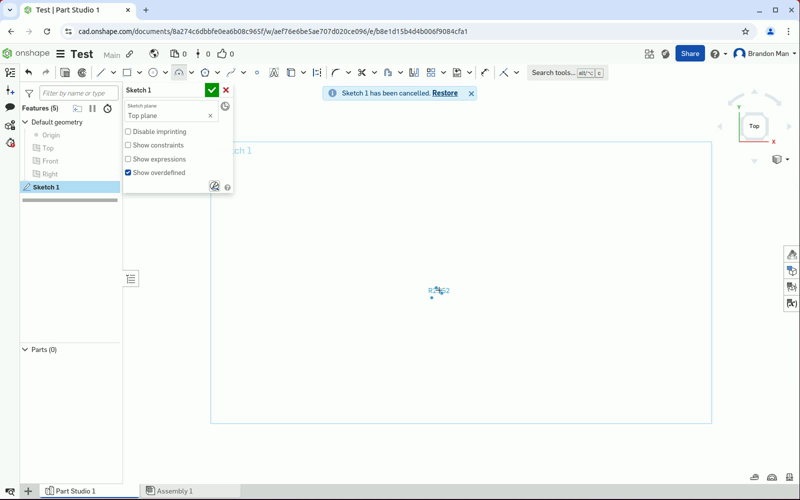
mouse_move(441, 293)
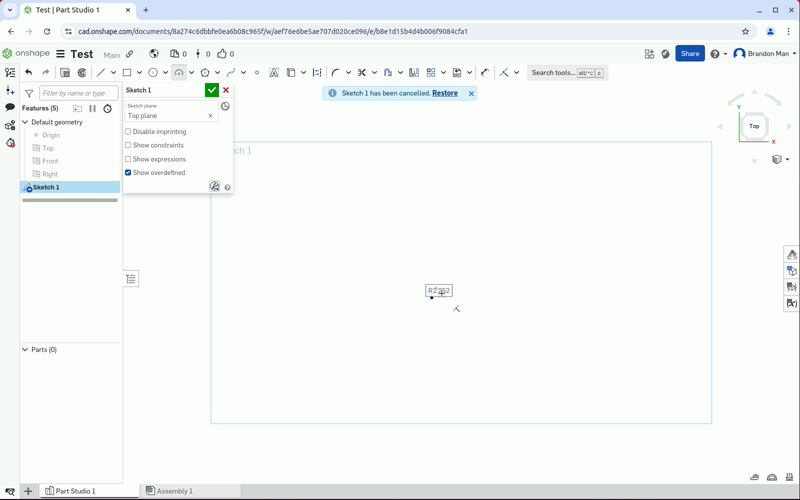
scroll(6)
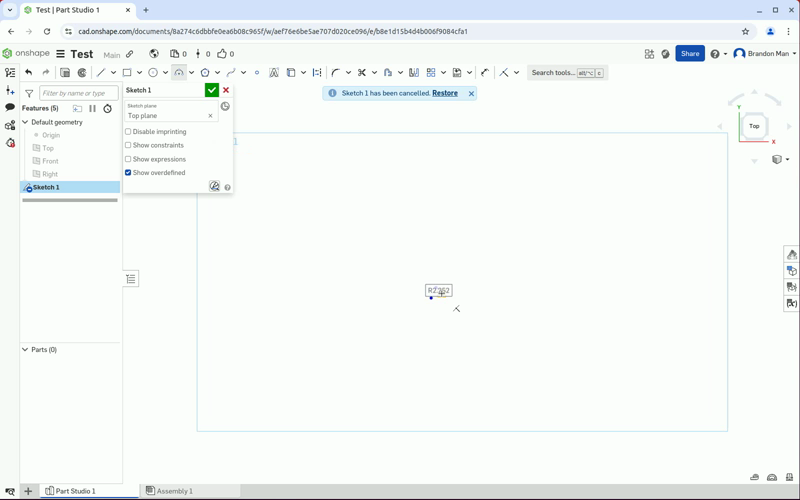
scroll(6)
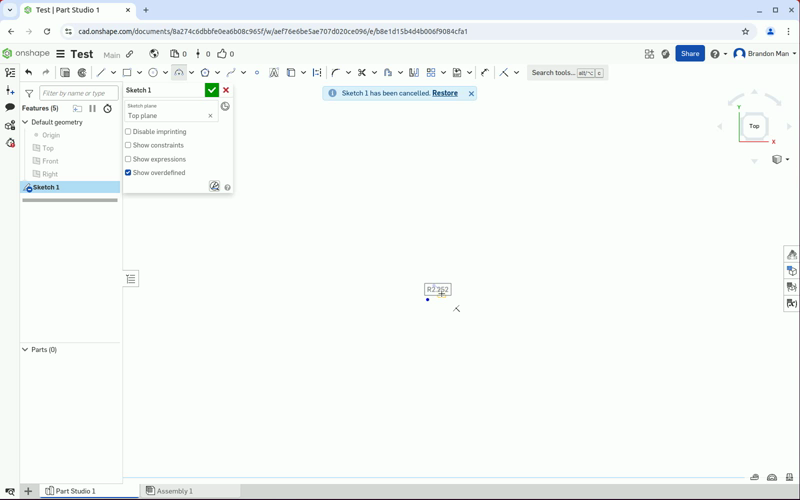
scroll(6)
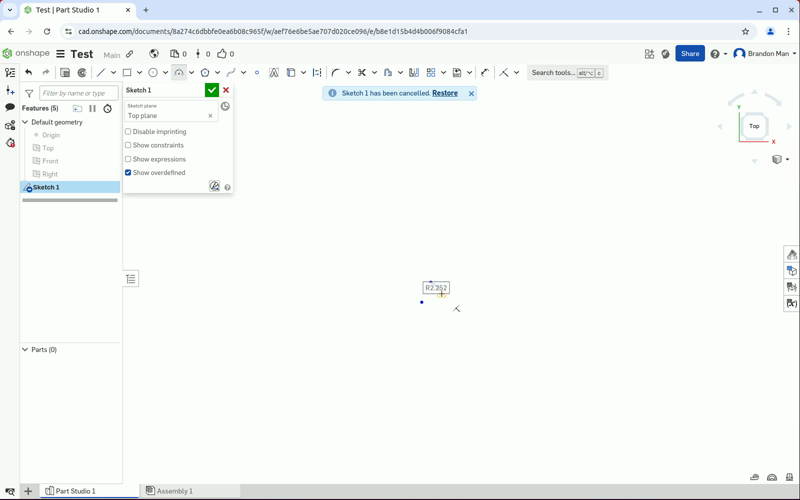
scroll(6)
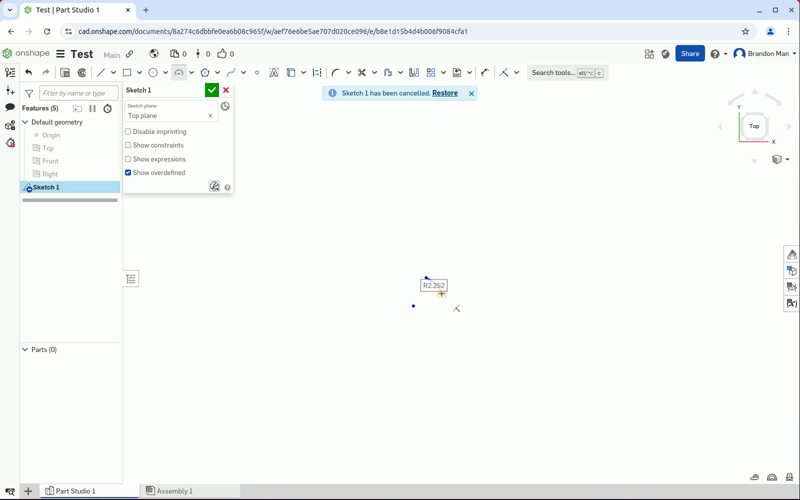
scroll(6)
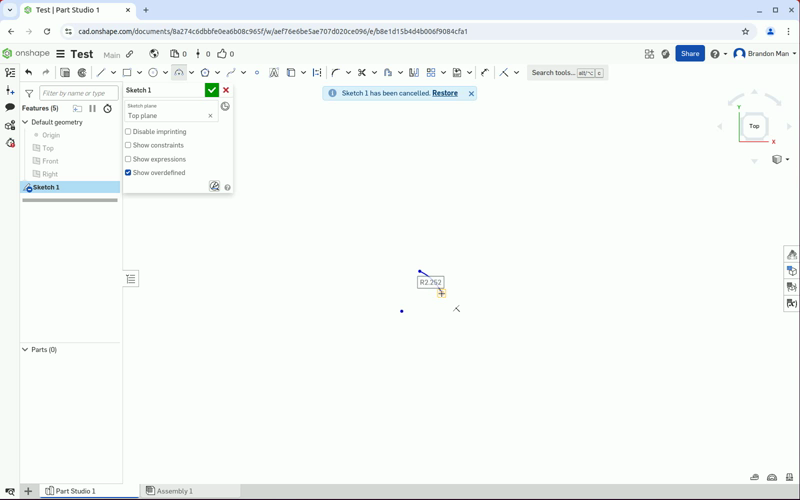
scroll(6)
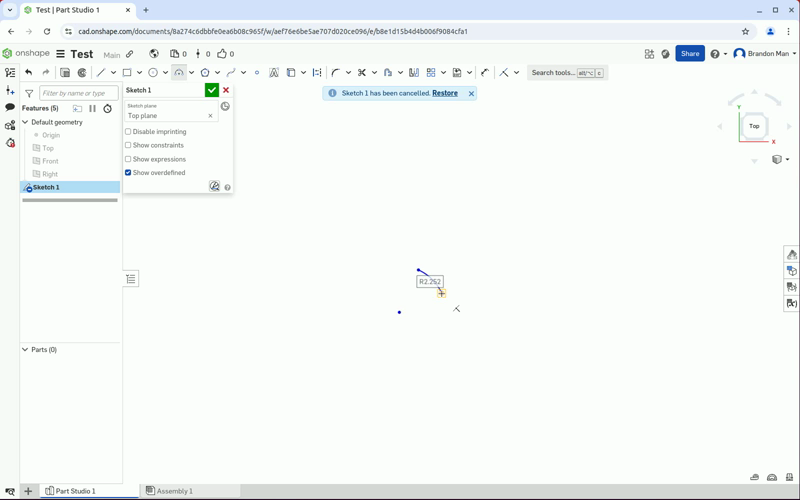
scroll(6)
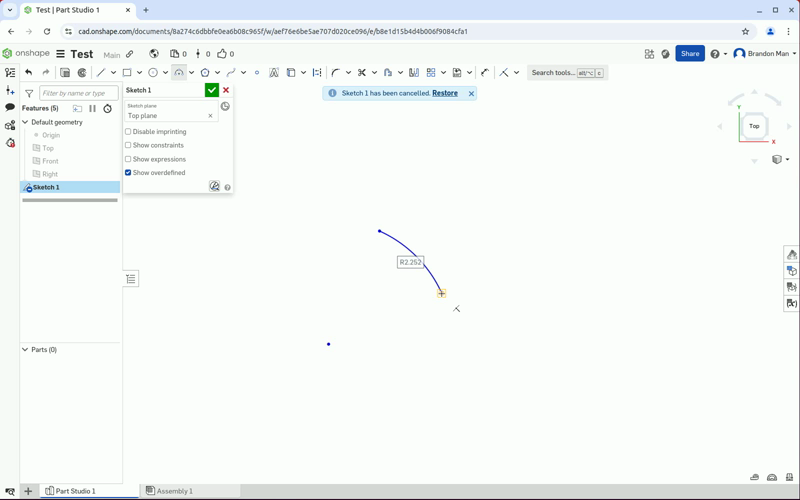
click(441, 293)
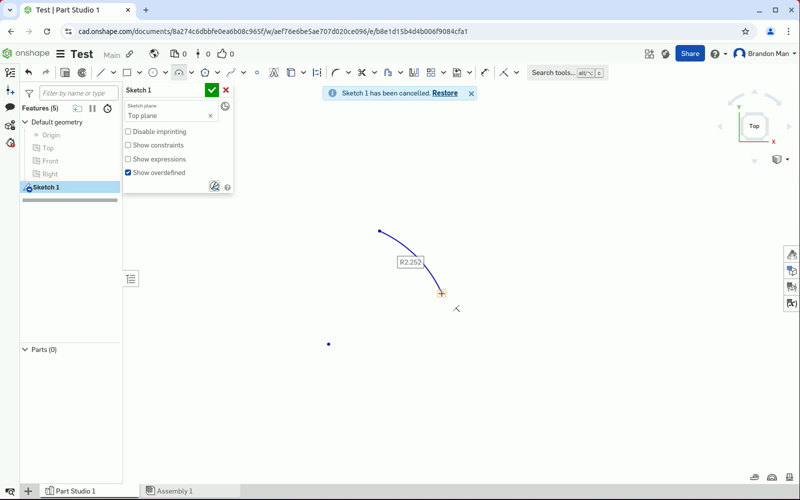
scroll(-6)
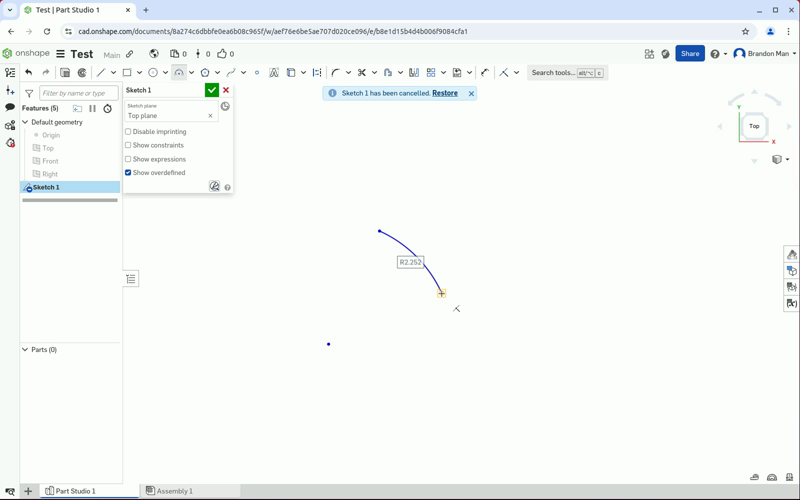
scroll(-6)
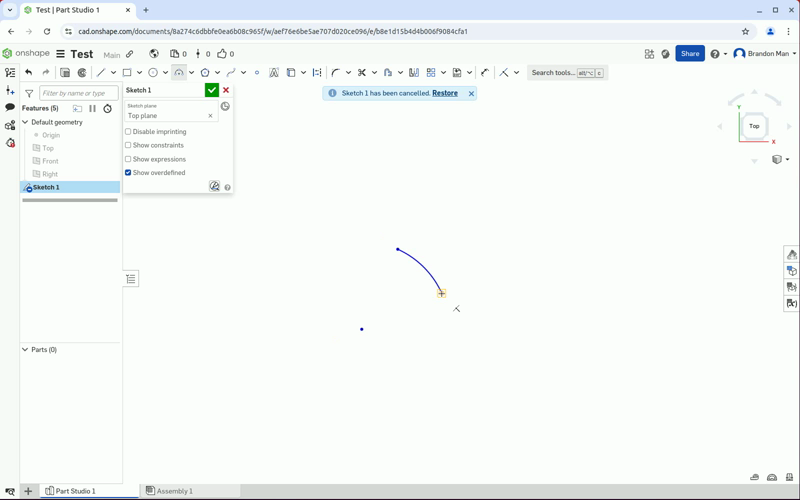
scroll(-6)
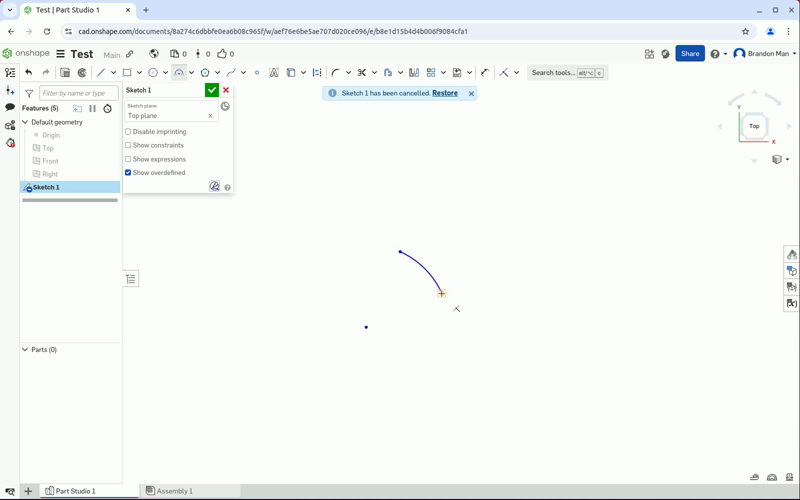
scroll(-6)
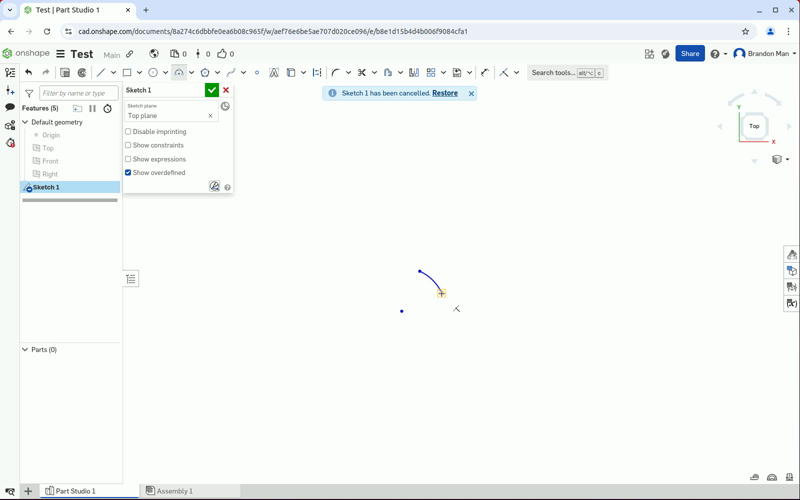
scroll(-6)
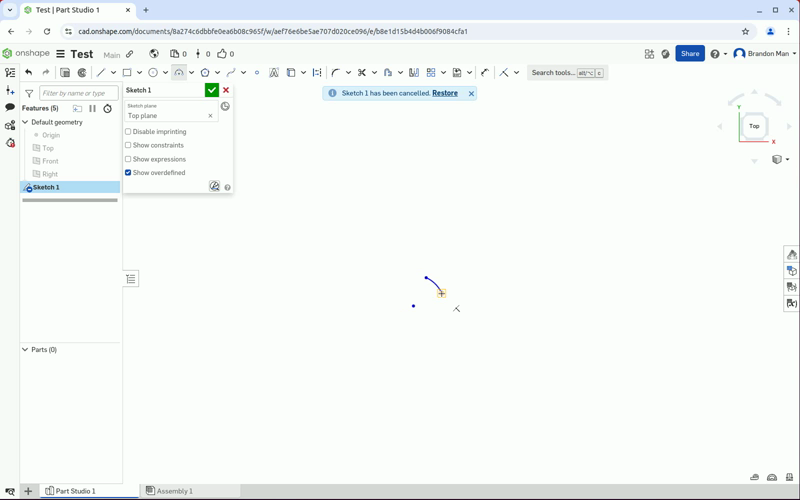
scroll(-6)
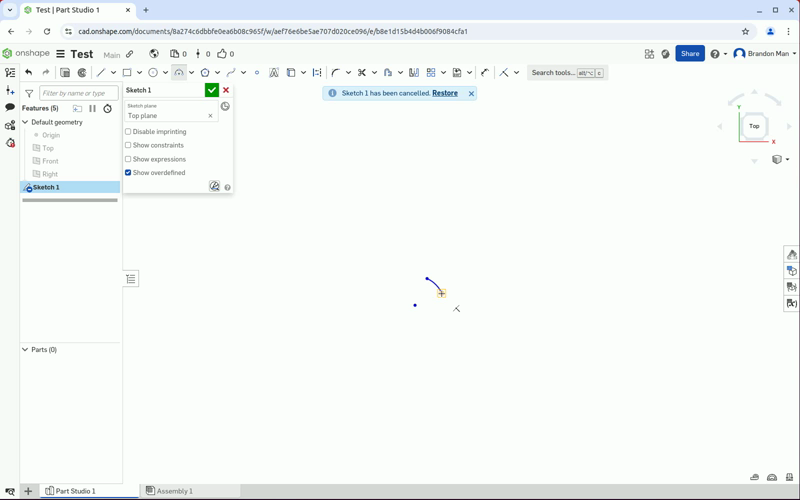
scroll(-6)
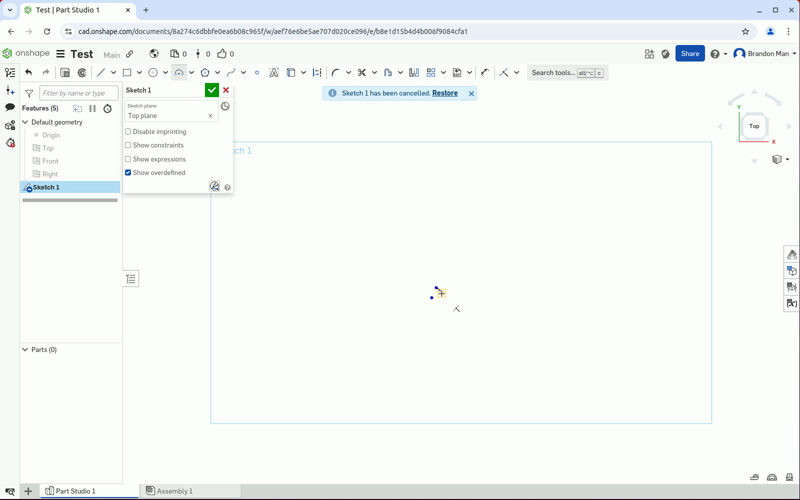
key_down(shift)
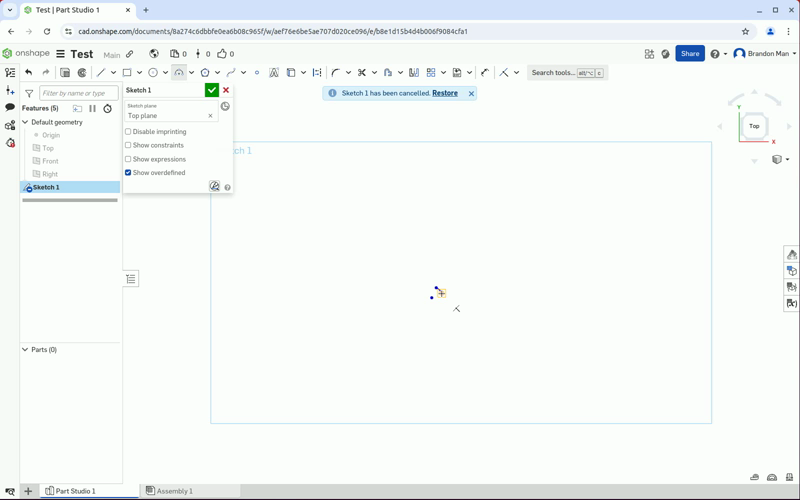
mouse_move(479, 293)
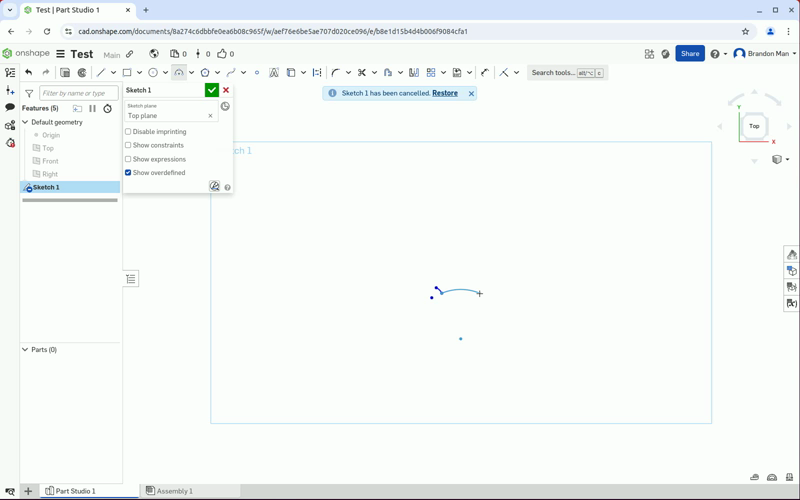
click(479, 293)
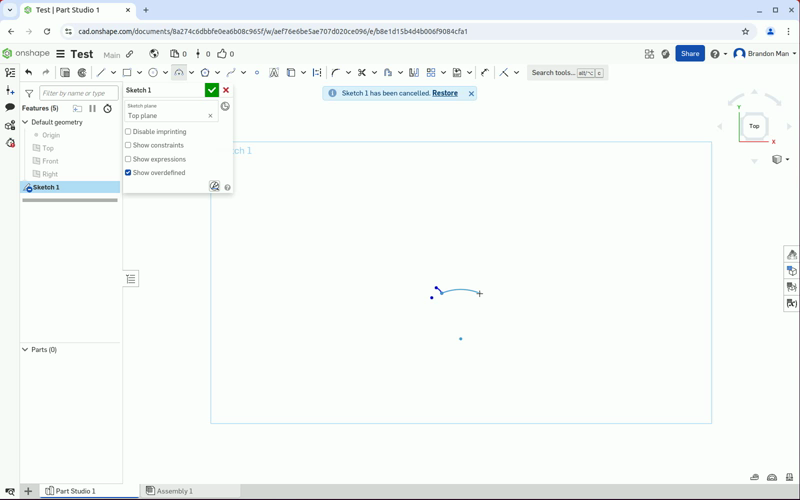
mouse_move(460, 304)
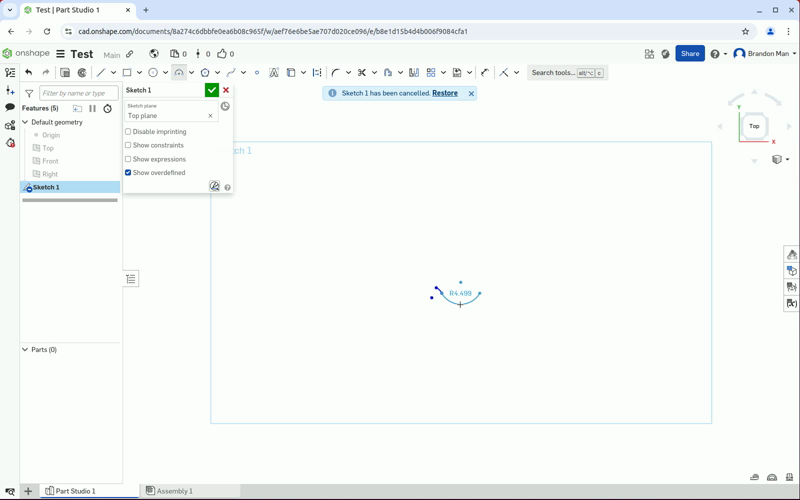
click(460, 304)
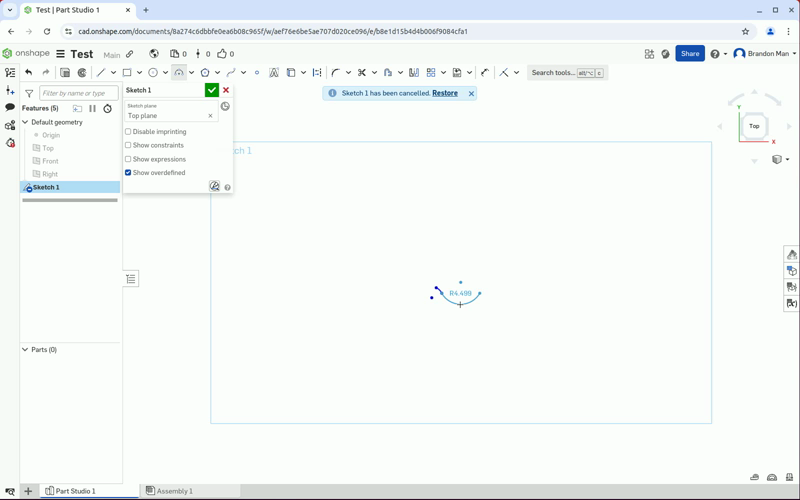
key_up(shift)
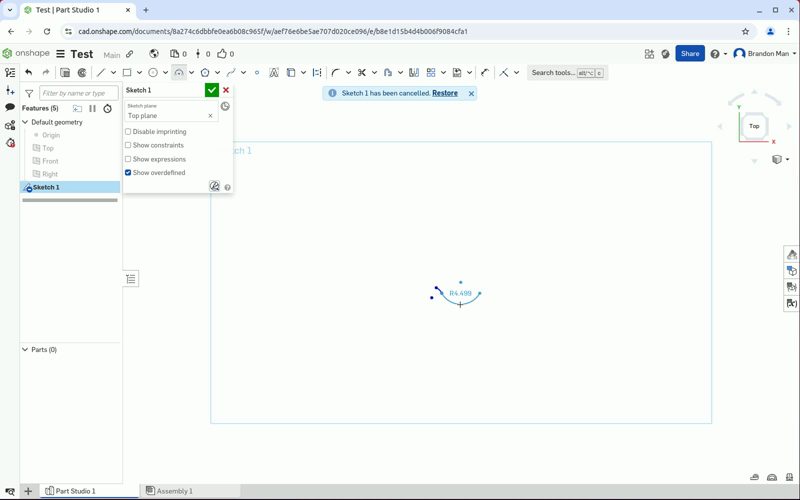
mouse_move(479, 293)
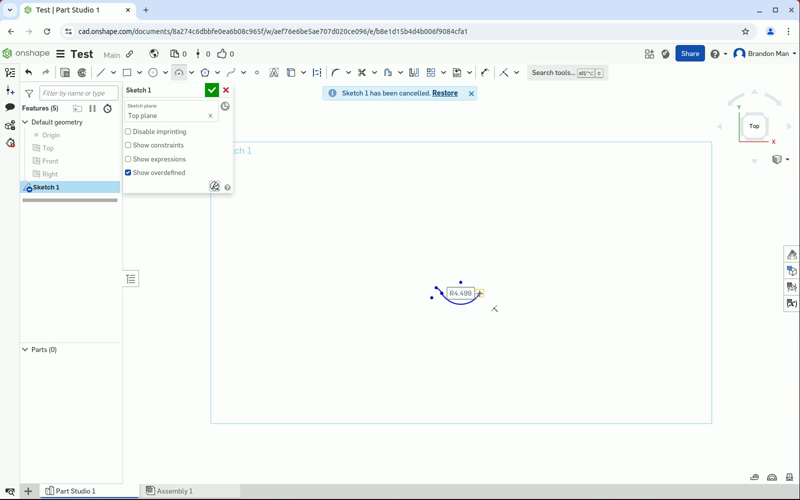
click(479, 293)
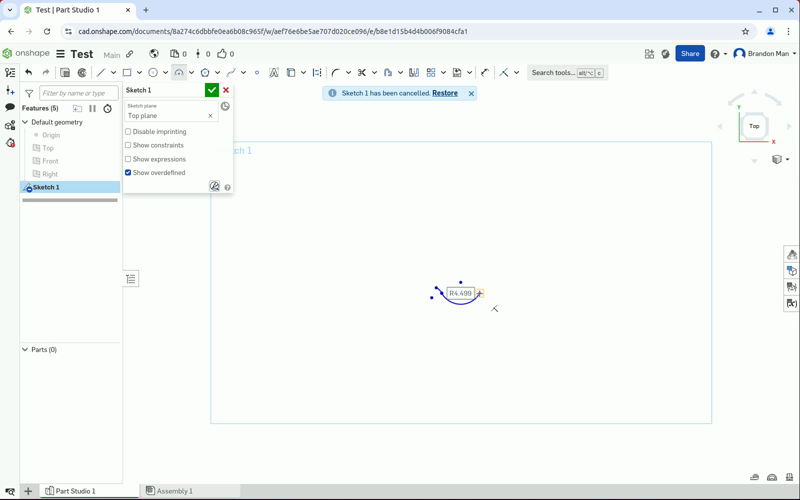
key_down(shift)
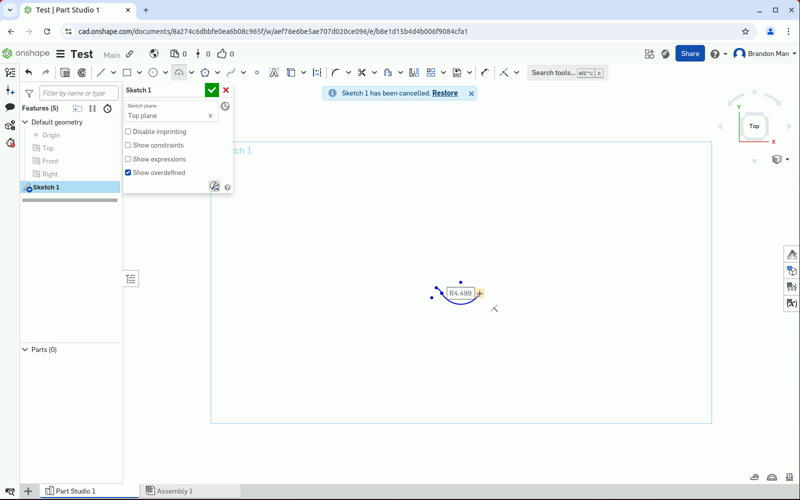
mouse_move(485, 287)
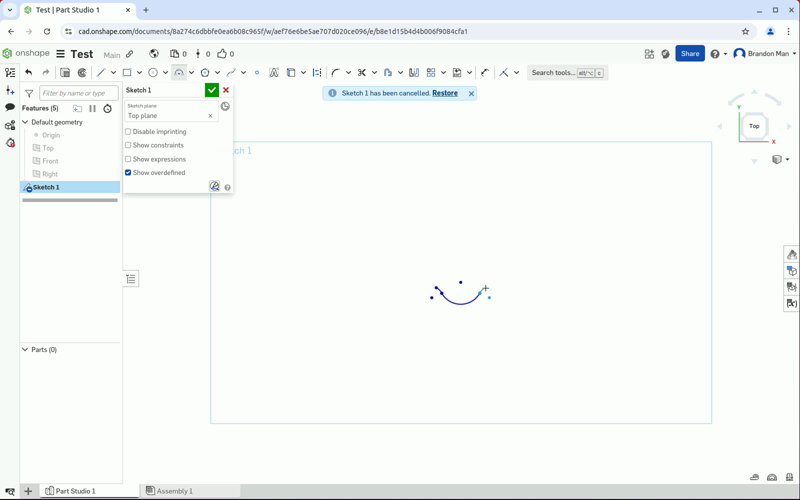
click(485, 287)
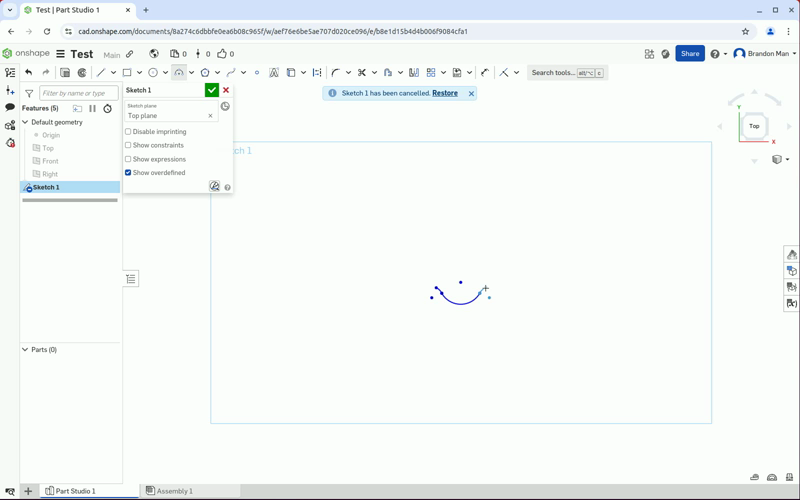
mouse_move(482, 289)
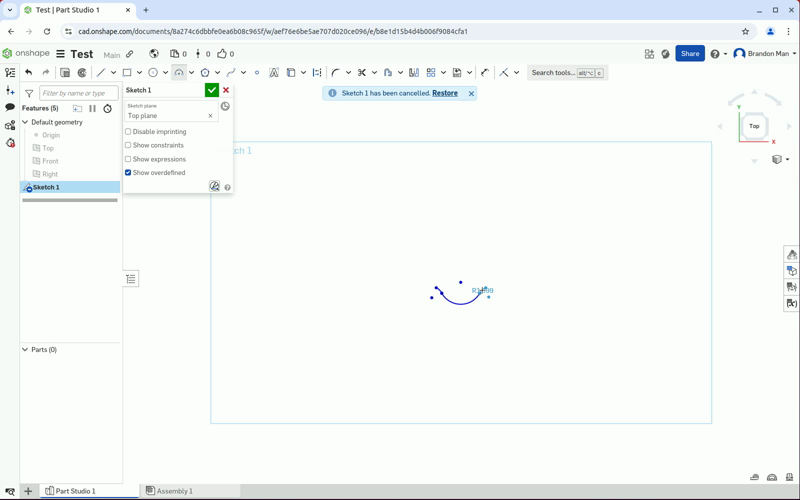
scroll(6)
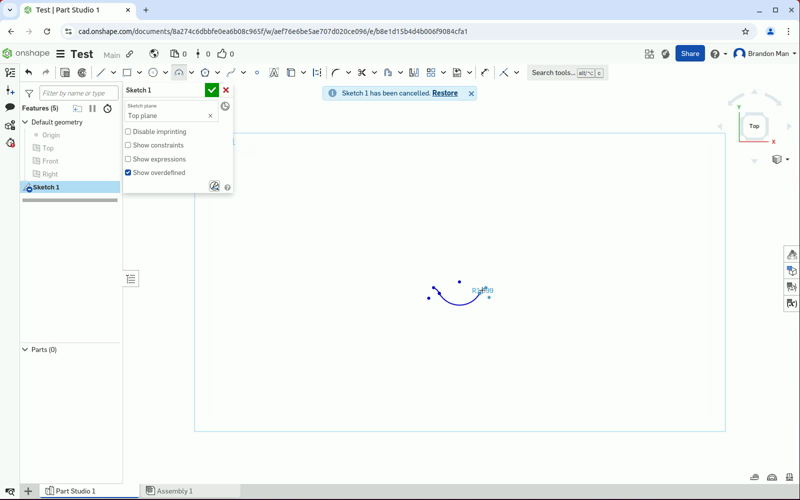
scroll(6)
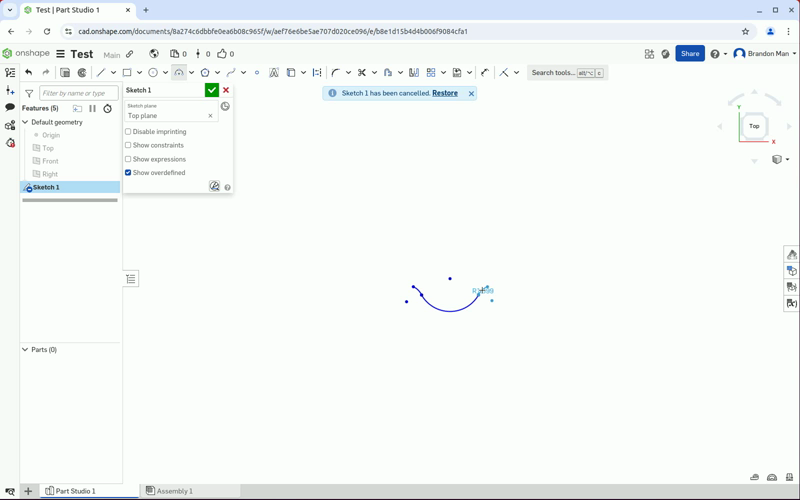
scroll(6)
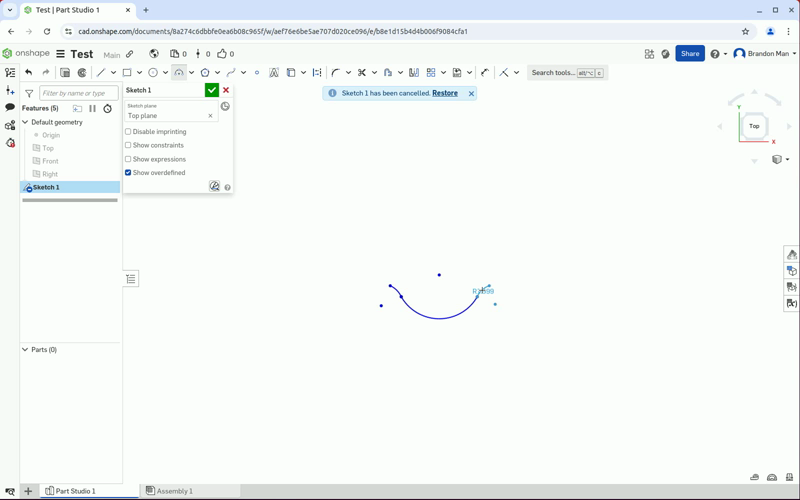
scroll(6)
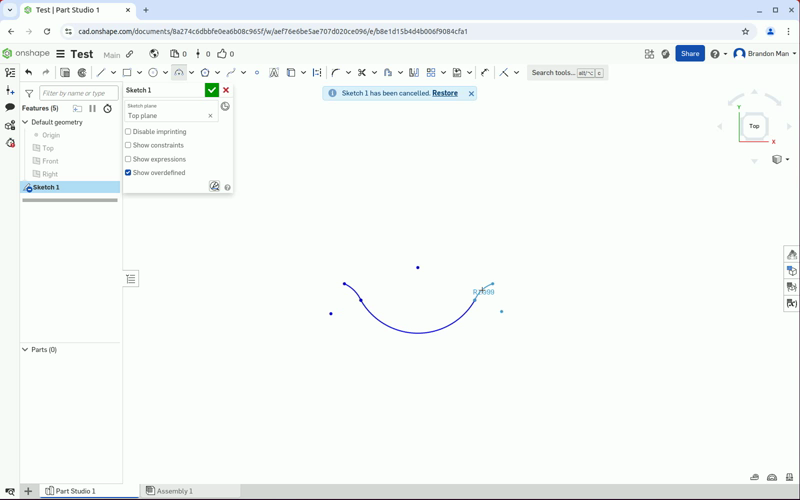
scroll(6)
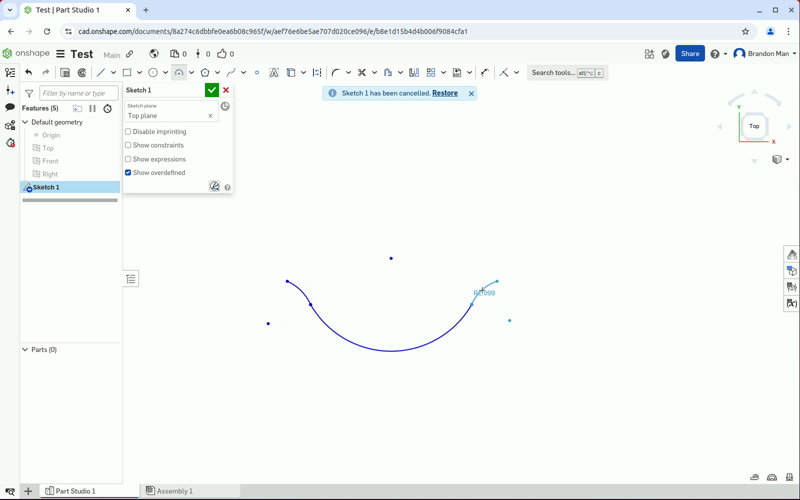
scroll(6)
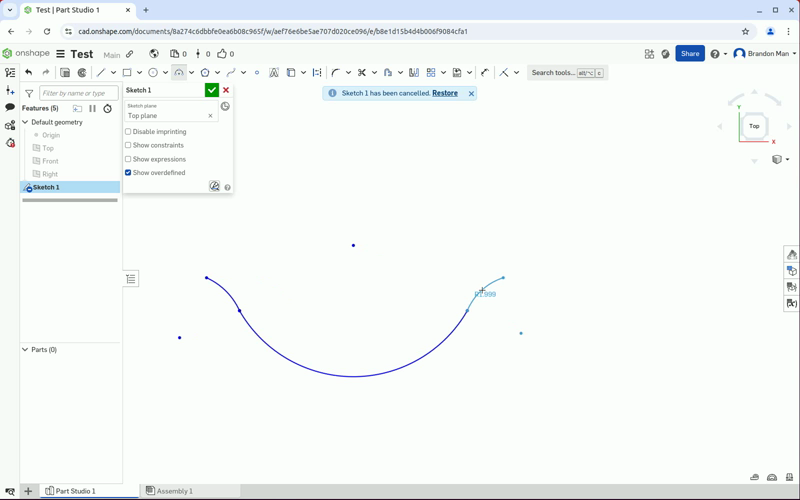
scroll(6)
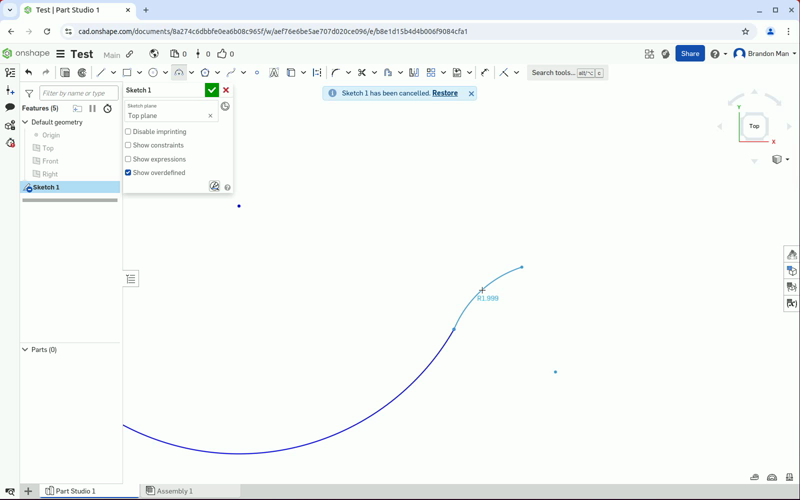
click(482, 289)
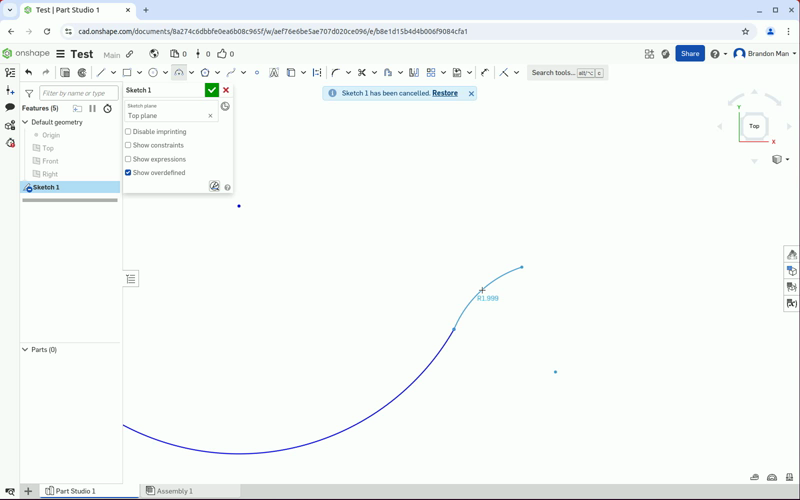
scroll(-6)
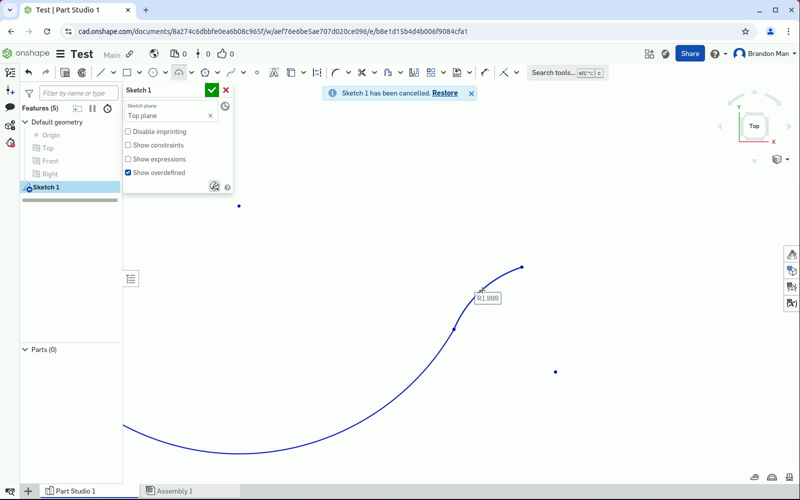
scroll(-6)
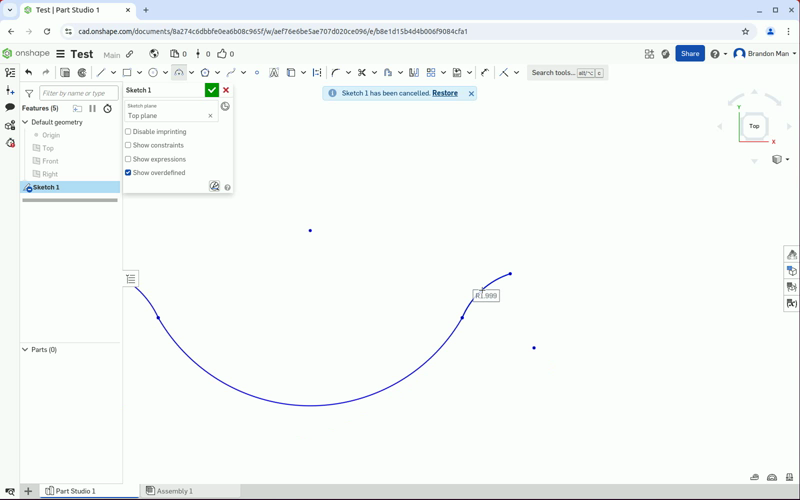
scroll(-6)
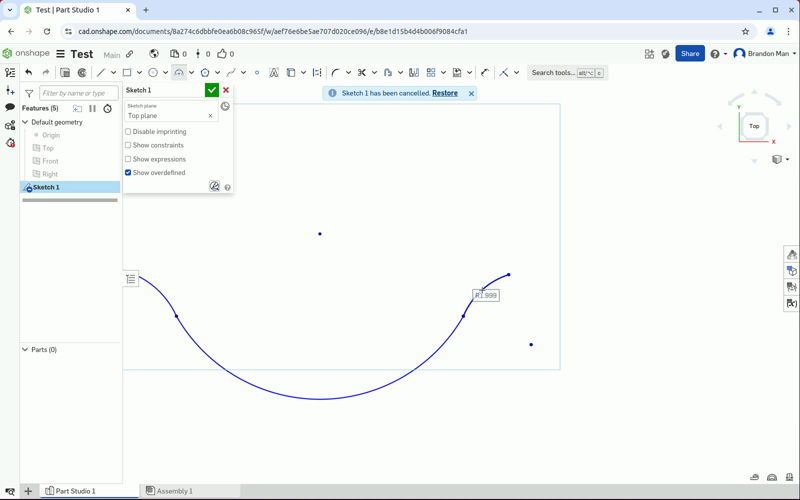
scroll(-6)
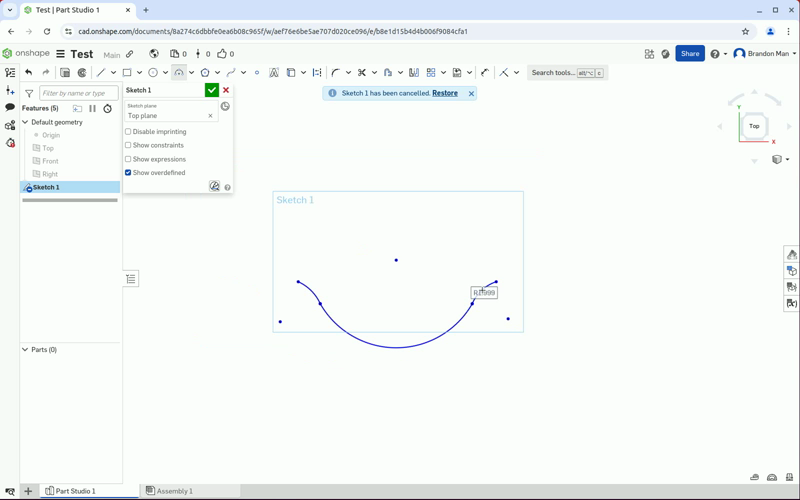
scroll(-6)
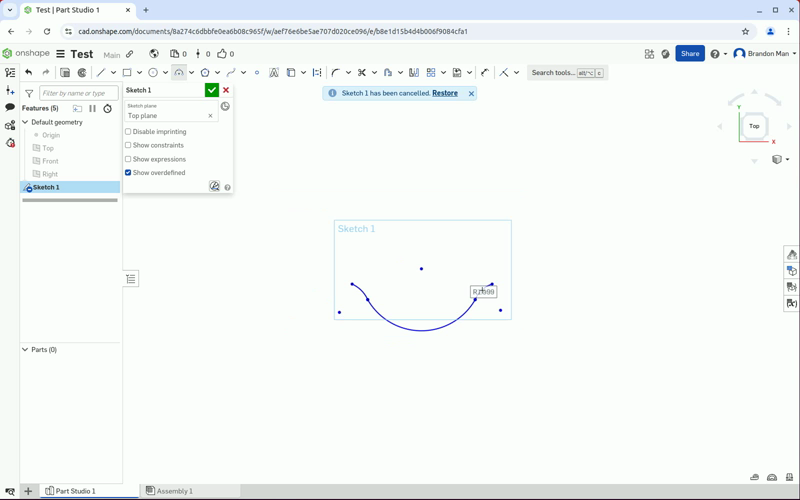
scroll(-6)
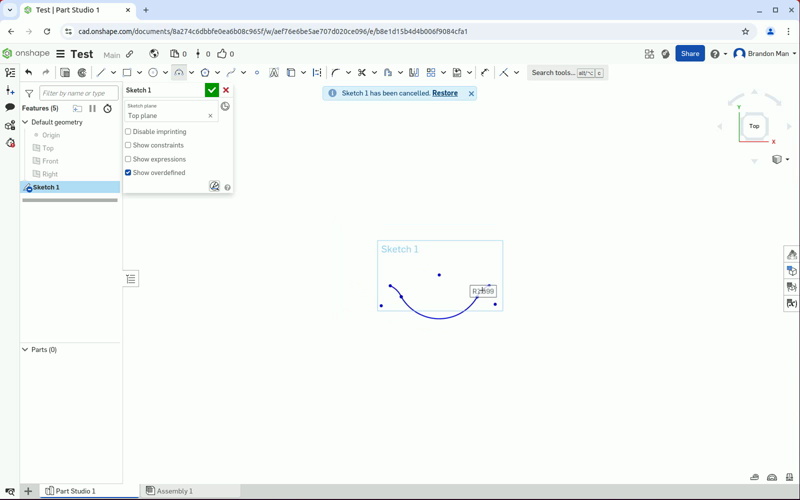
scroll(-6)
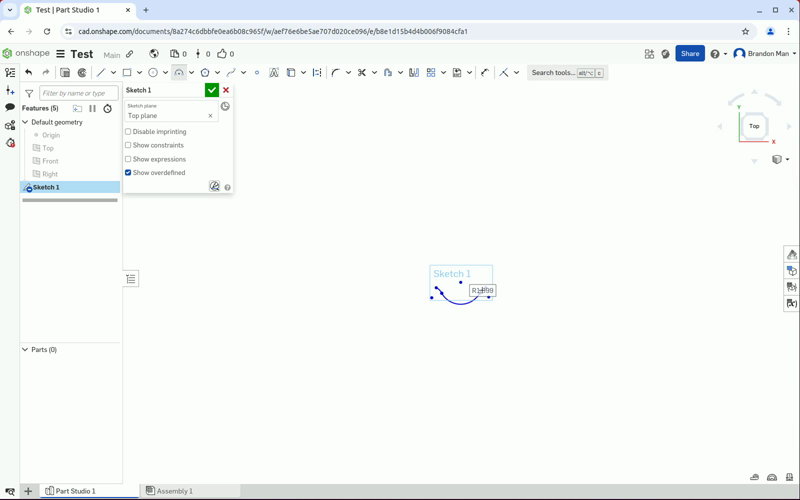
key_up(shift)
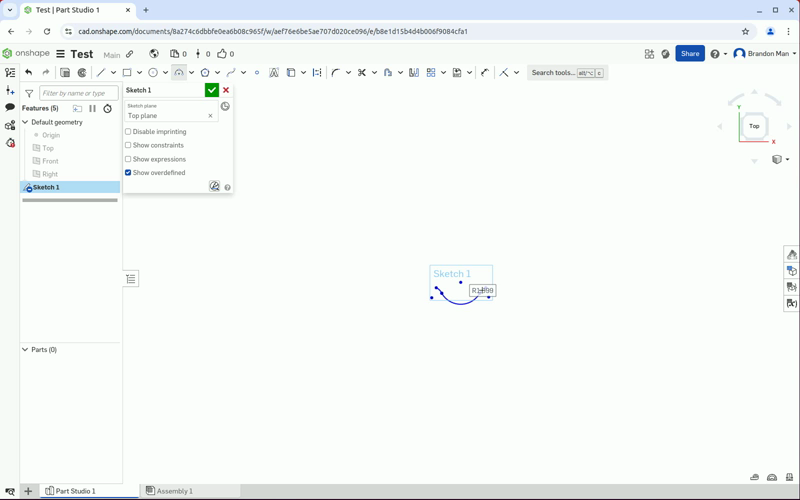
mouse_move(485, 287)
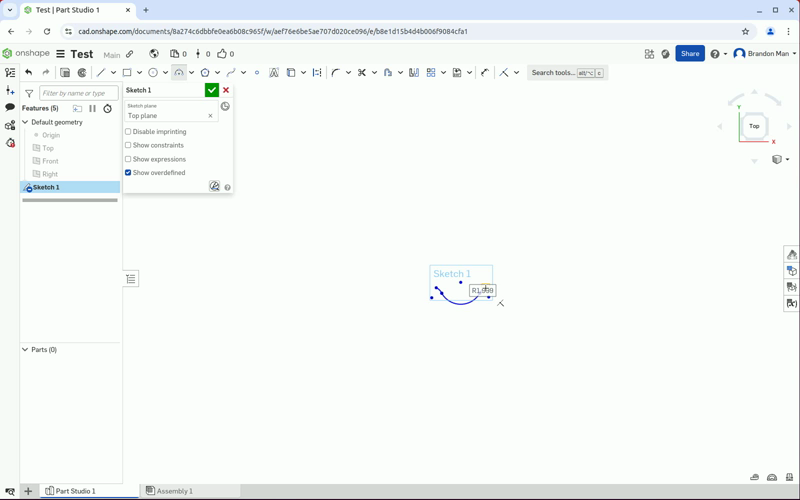
scroll(6)
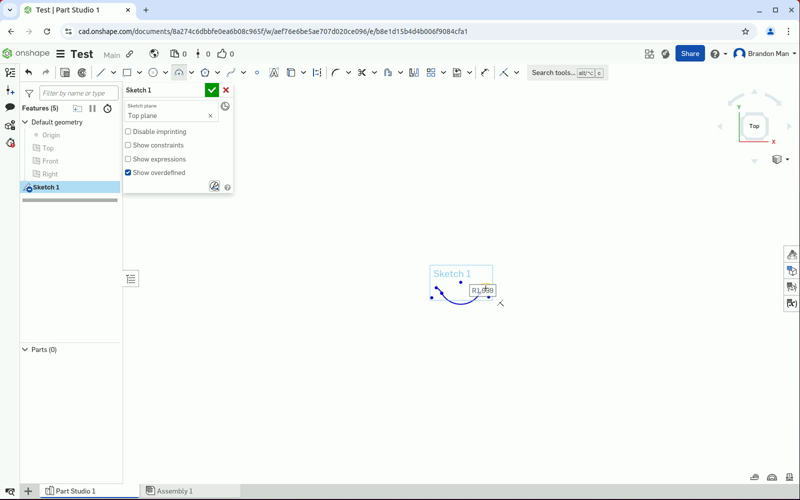
scroll(6)
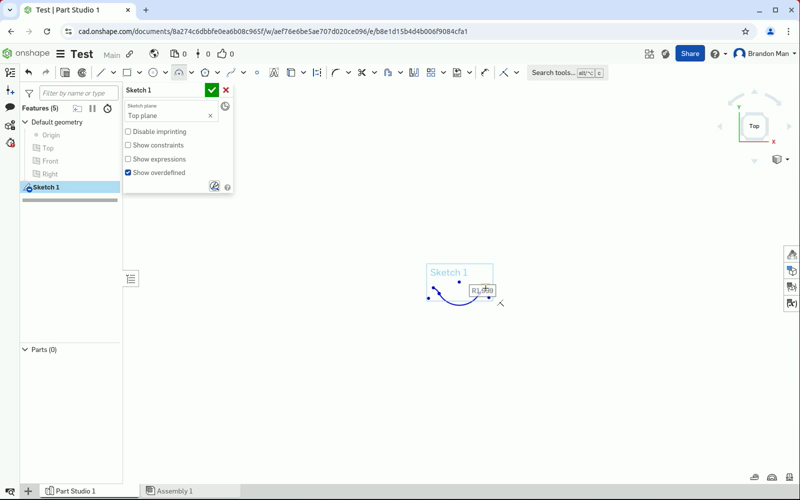
scroll(6)
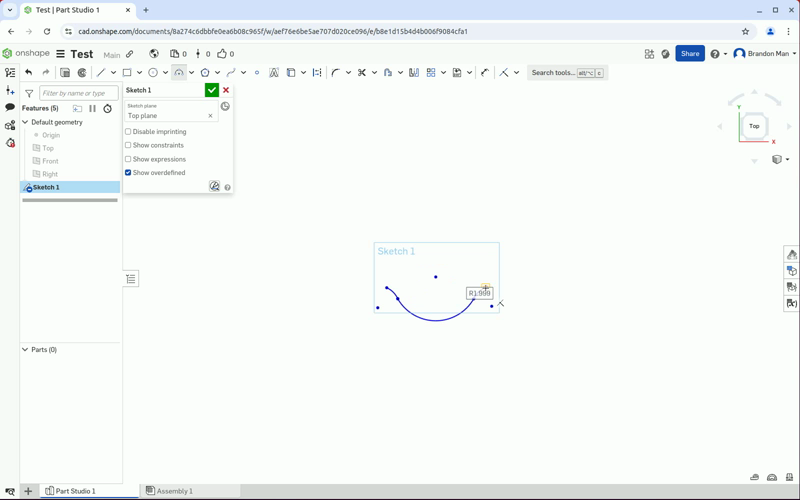
scroll(6)
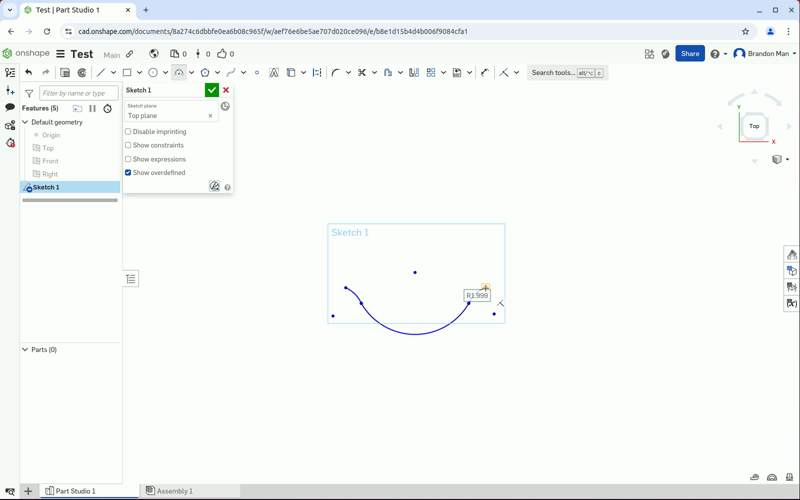
scroll(6)
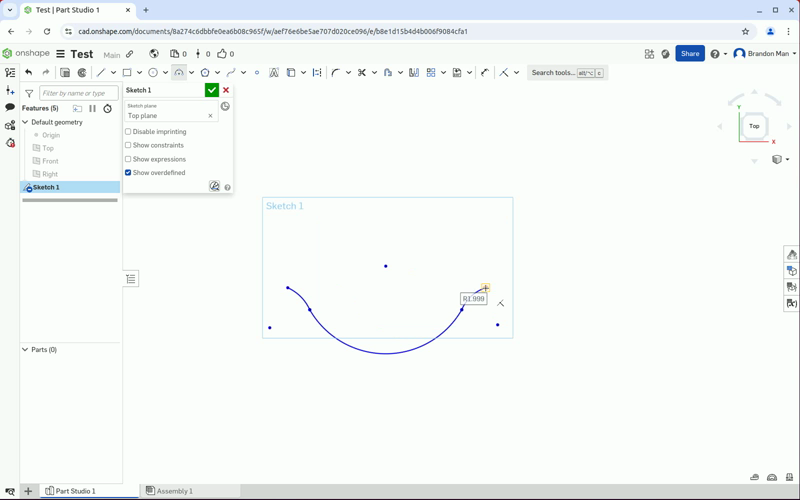
scroll(6)
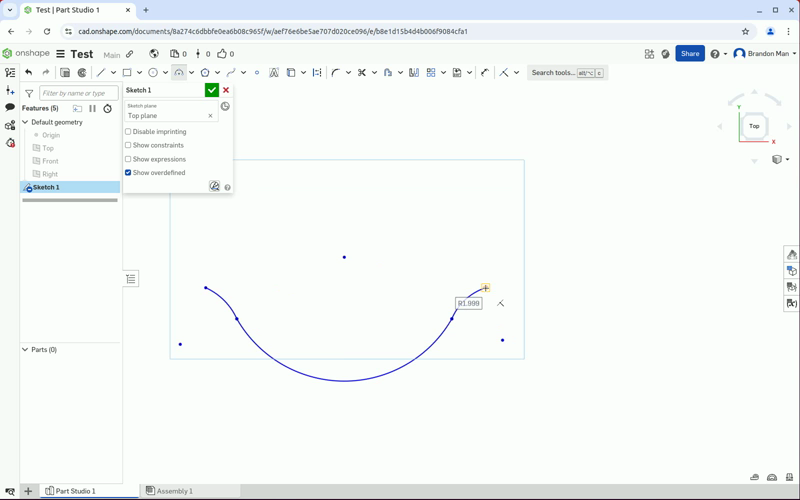
scroll(6)
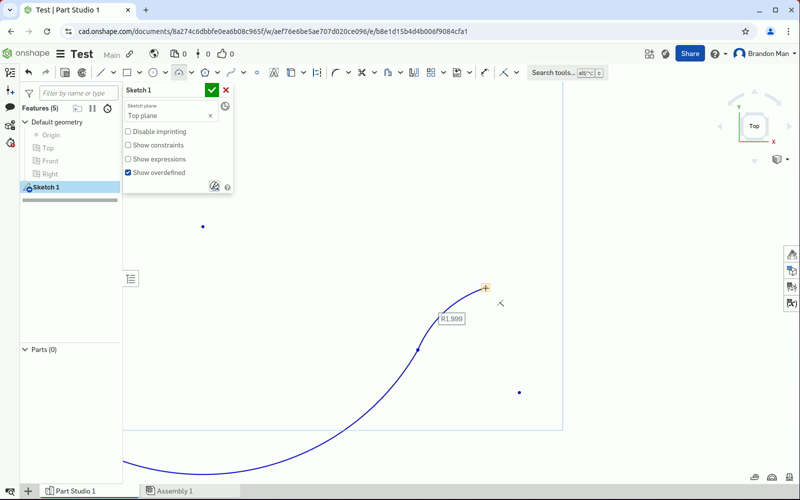
click(485, 287)
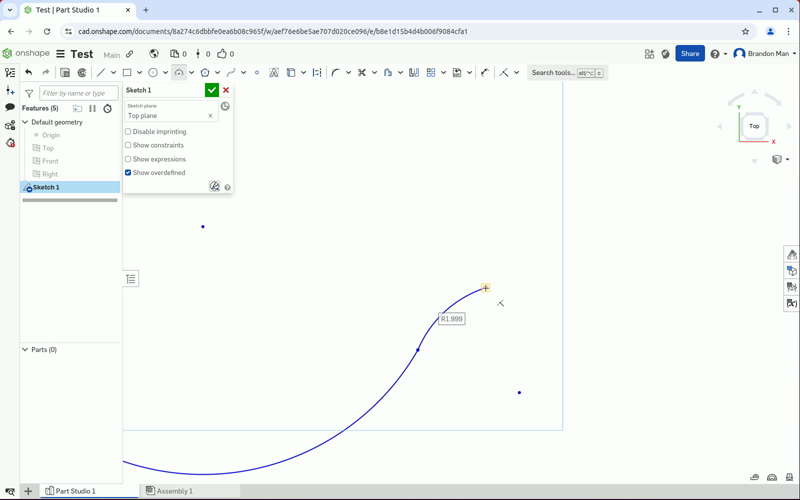
scroll(-6)
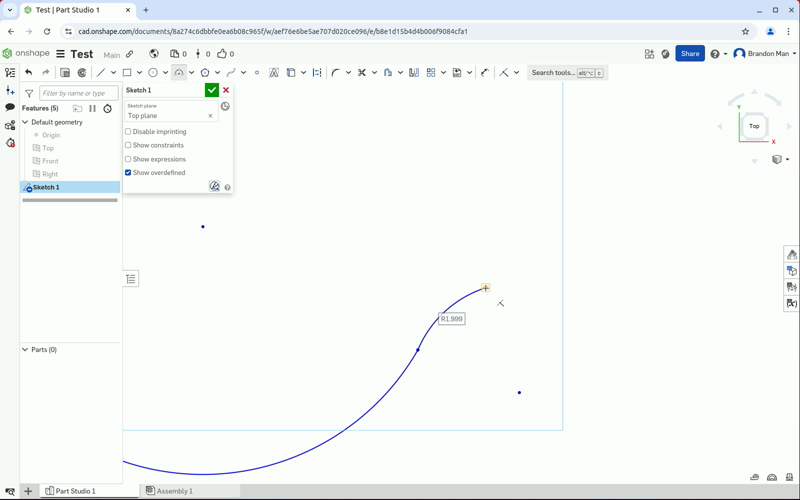
scroll(-6)
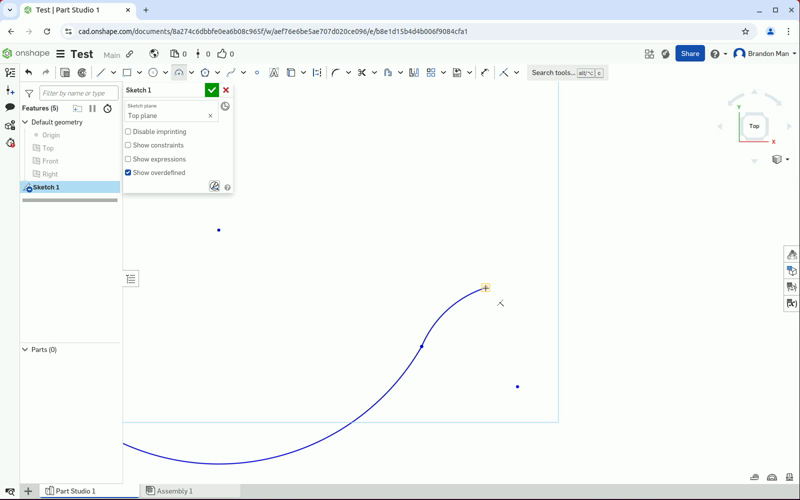
scroll(-6)
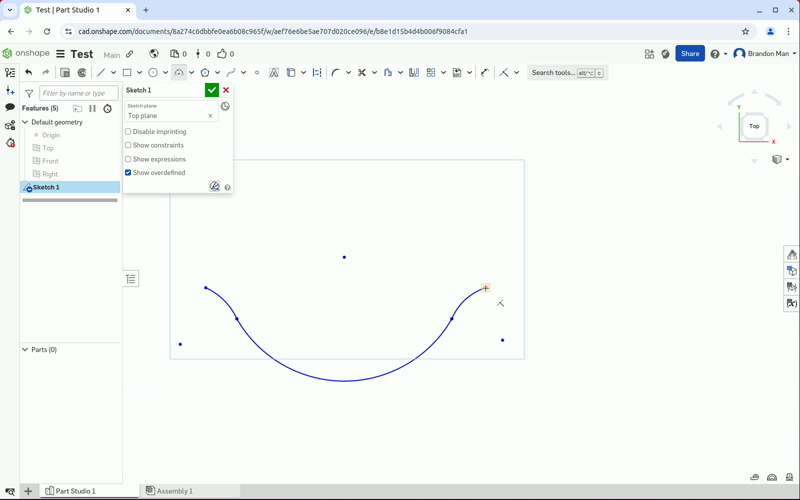
scroll(-6)
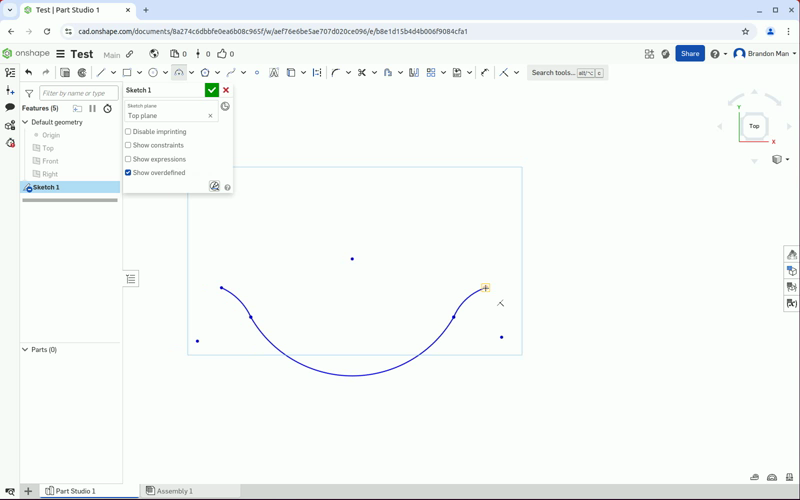
scroll(-6)
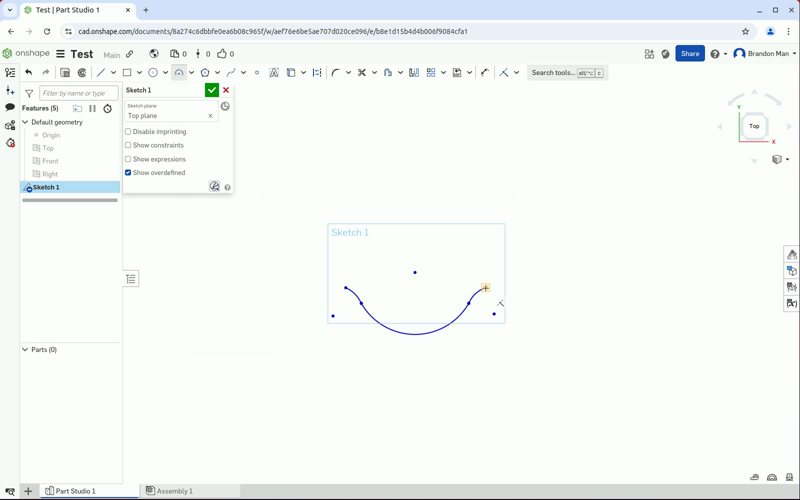
scroll(-6)
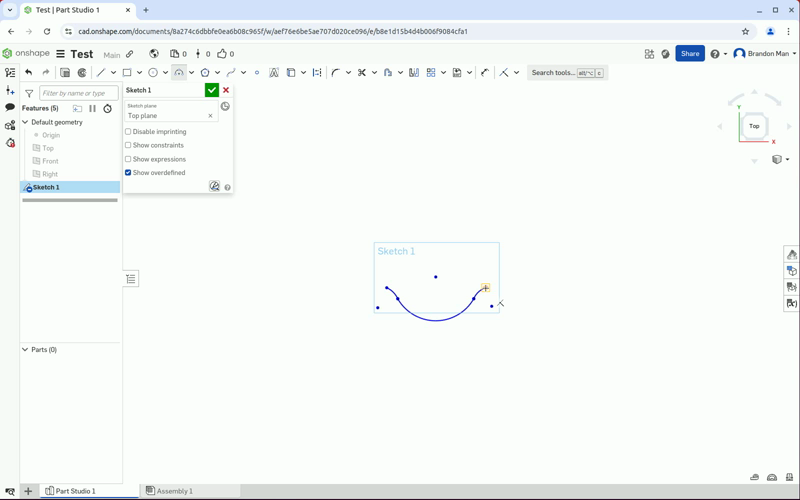
scroll(-6)
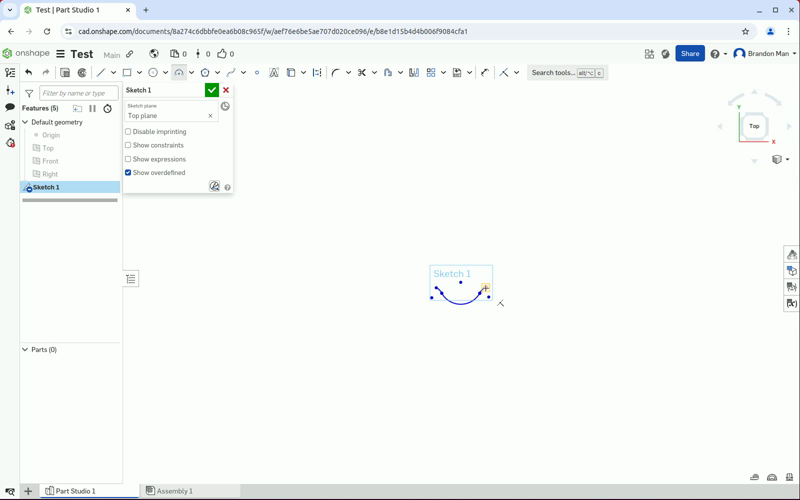
key_down(shift)
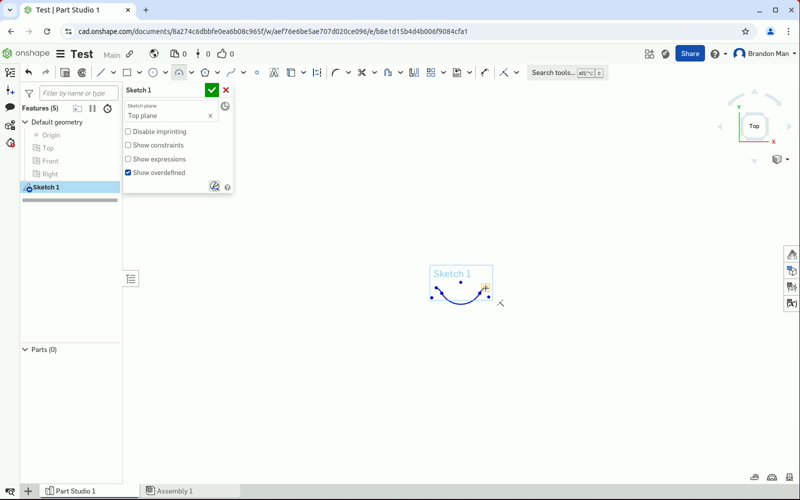
mouse_move(485, 277)
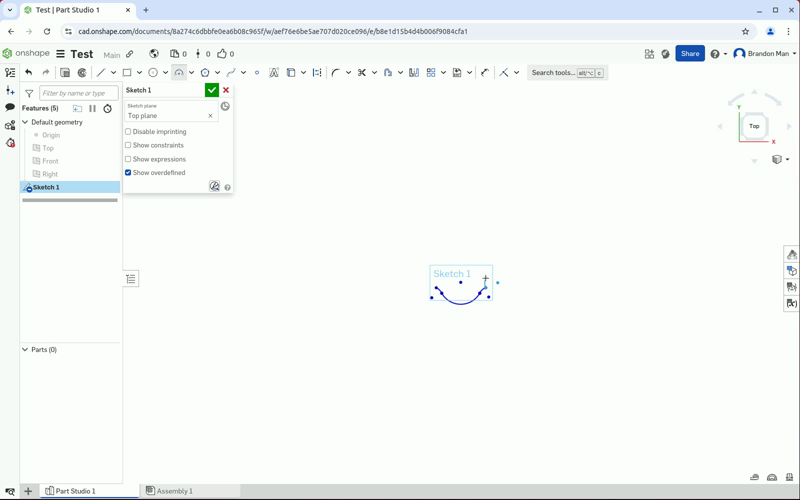
click(485, 277)
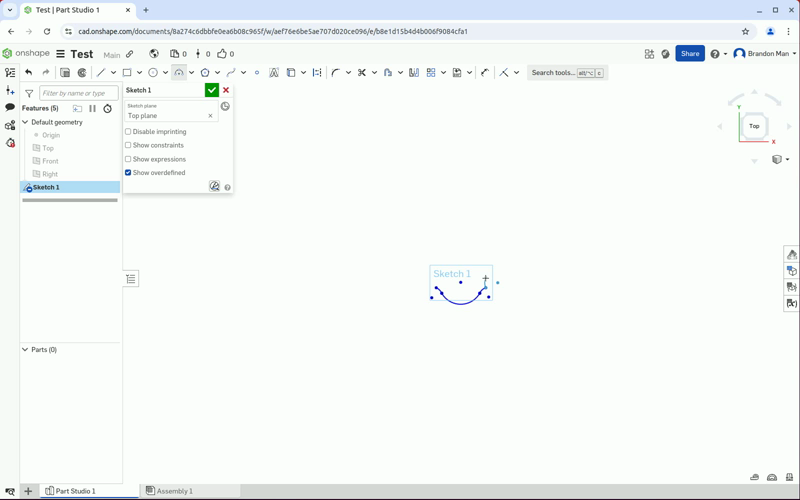
mouse_move(488, 282)
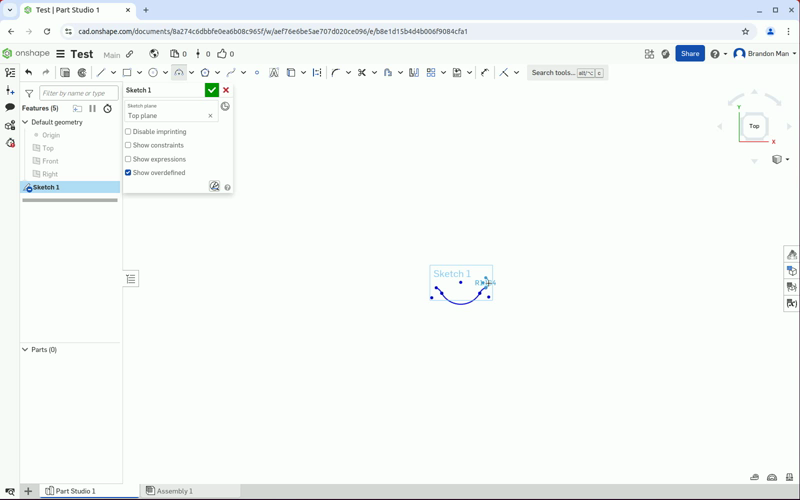
click(488, 282)
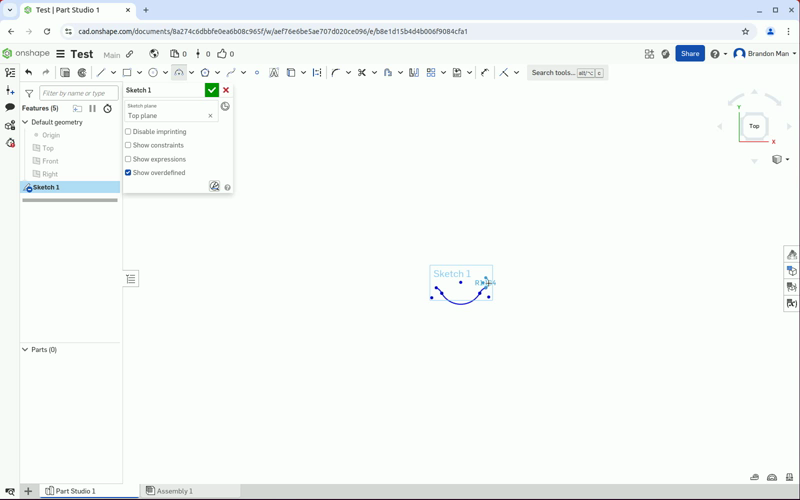
key_up(shift)
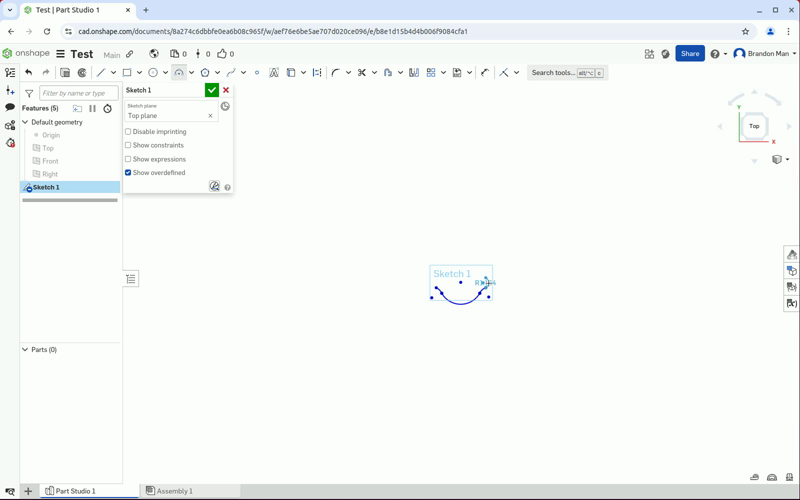
mouse_move(485, 277)
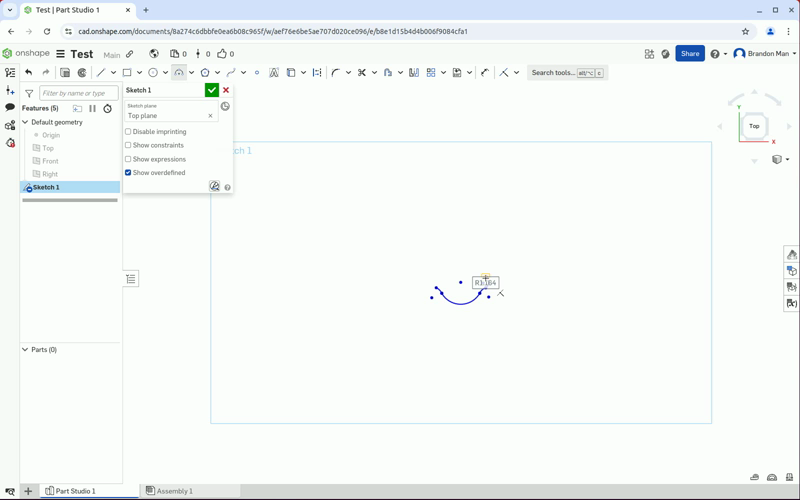
click(485, 277)
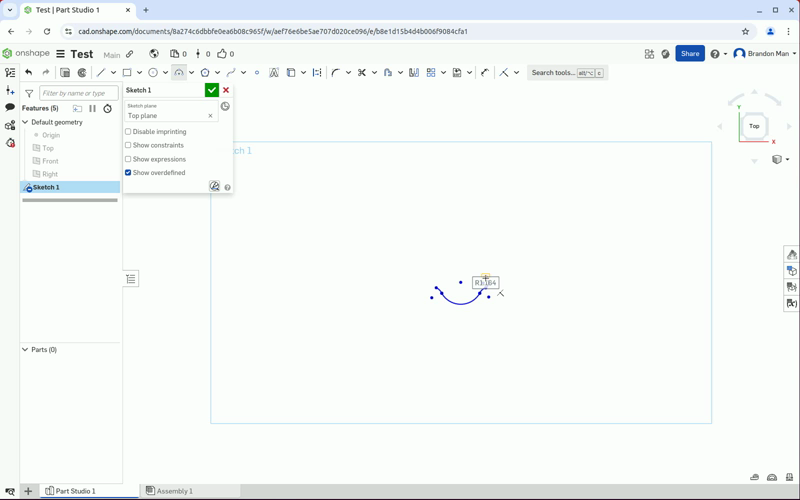
key_down(shift)
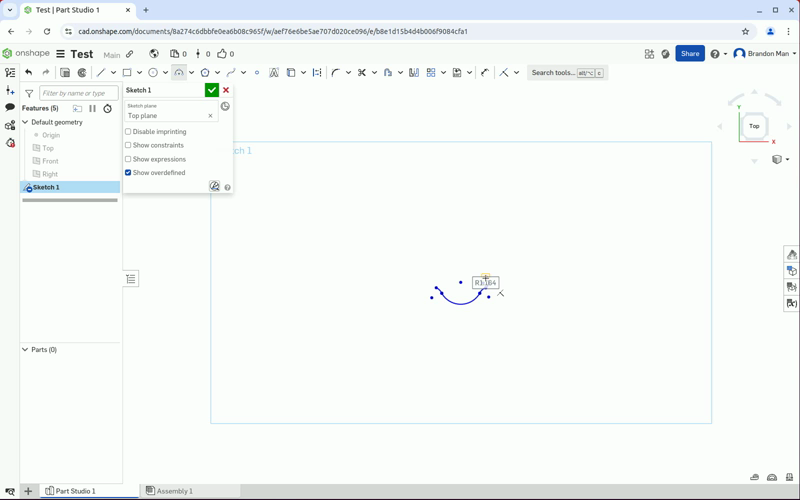
mouse_move(479, 271)
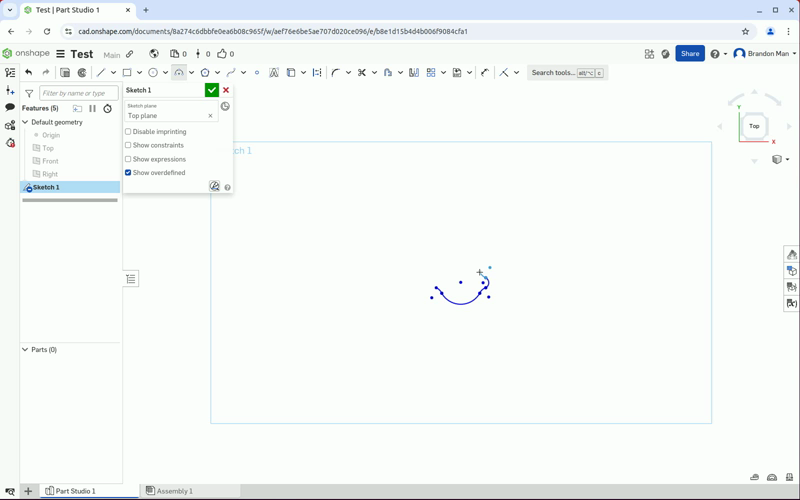
click(479, 271)
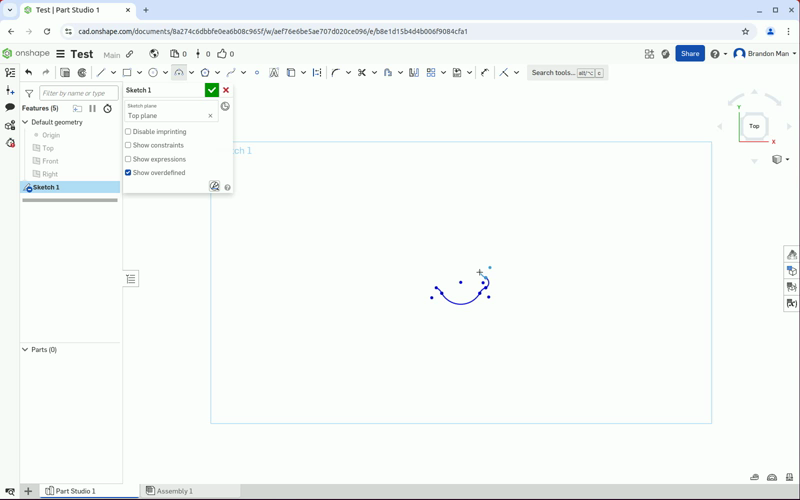
mouse_move(482, 275)
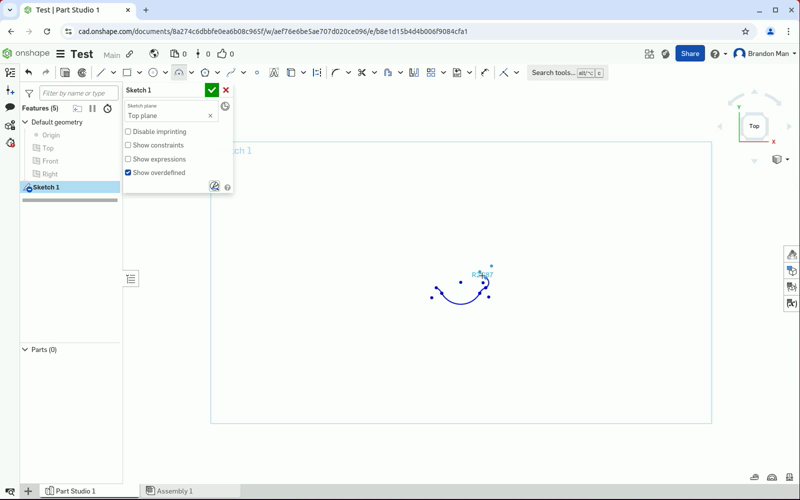
click(482, 275)
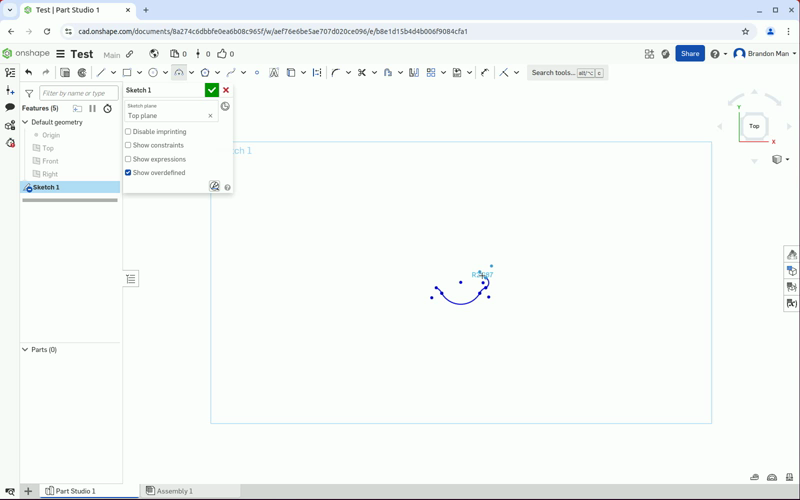
key_up(shift)
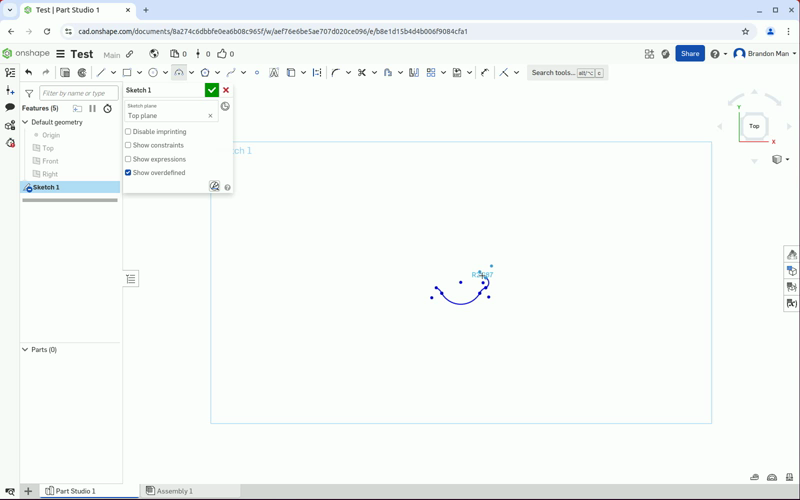
mouse_move(479, 271)
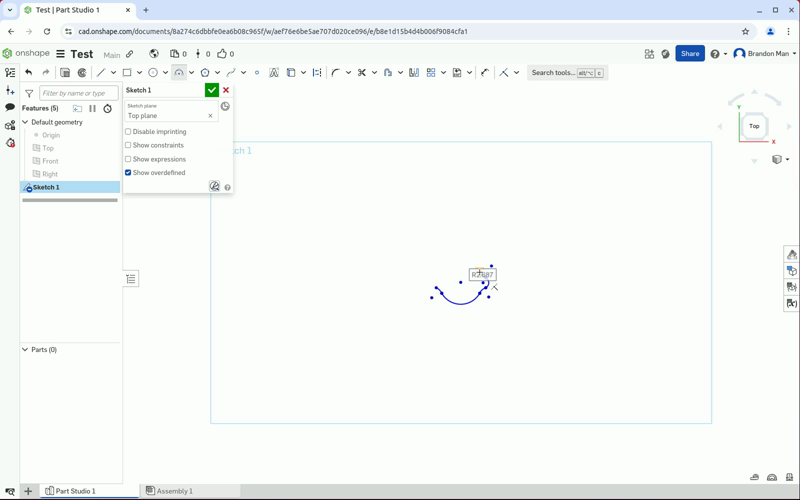
scroll(6)
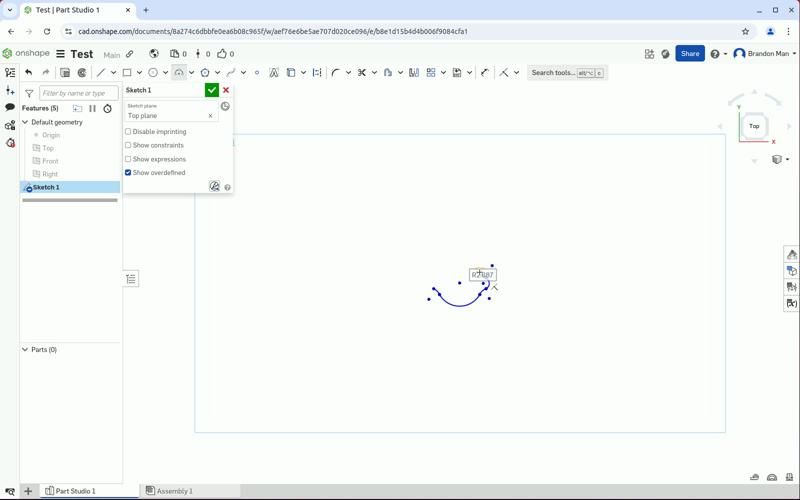
scroll(6)
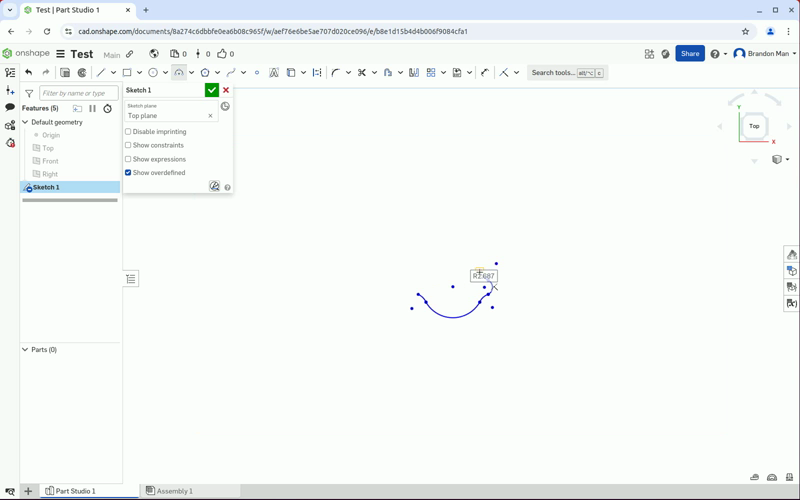
scroll(6)
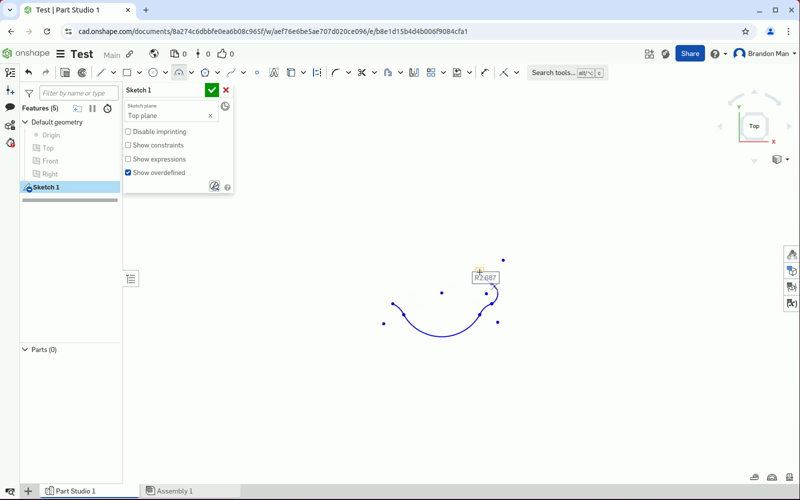
scroll(6)
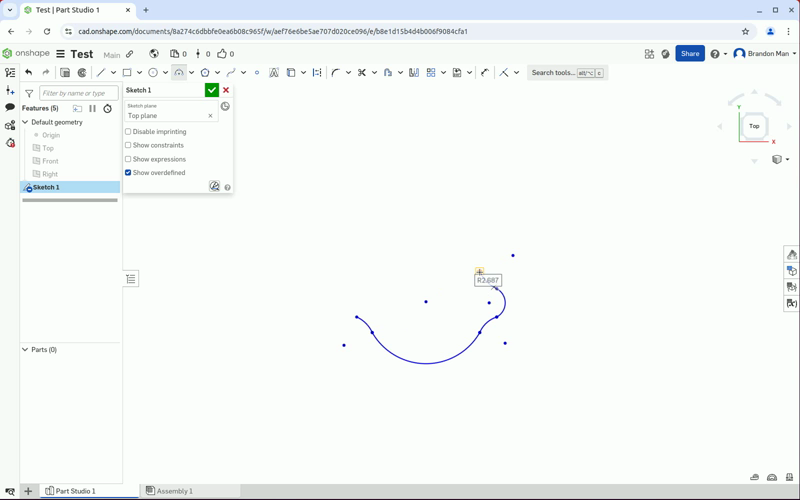
scroll(6)
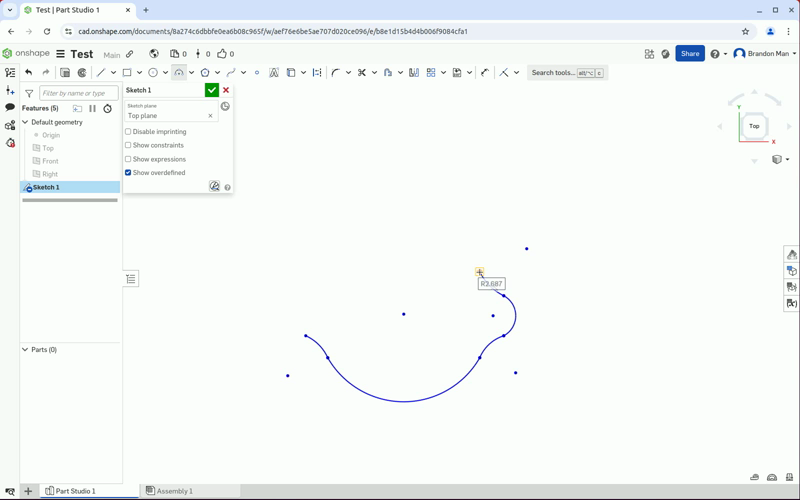
scroll(6)
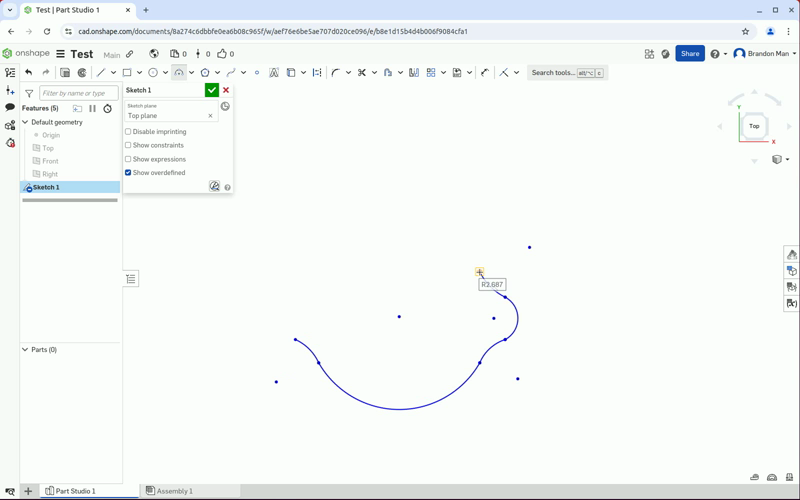
scroll(6)
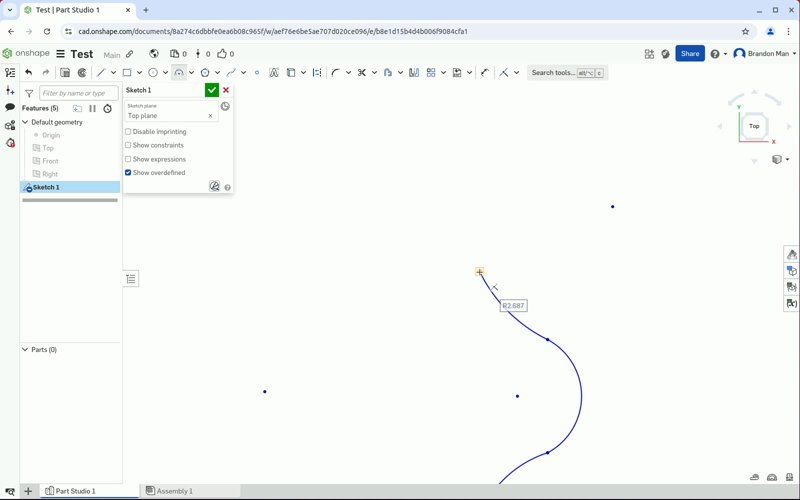
click(479, 271)
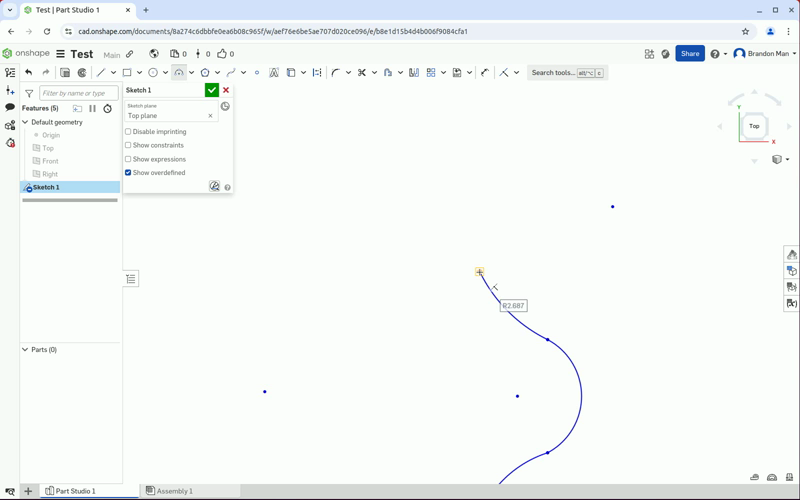
scroll(-6)
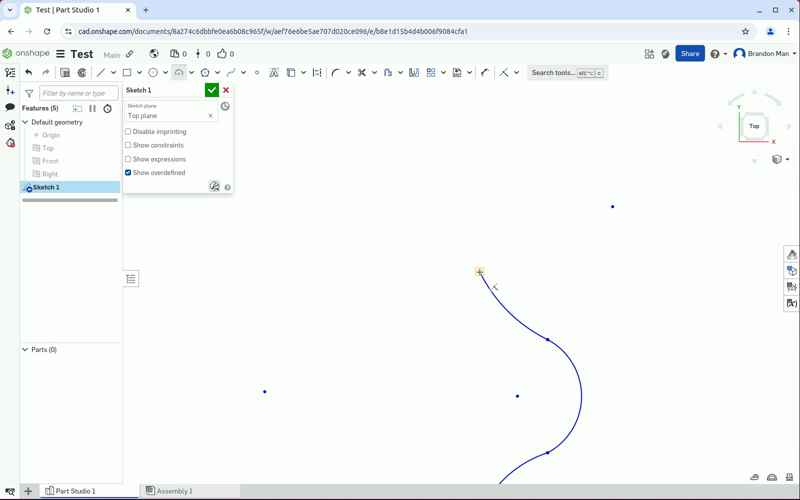
scroll(-6)
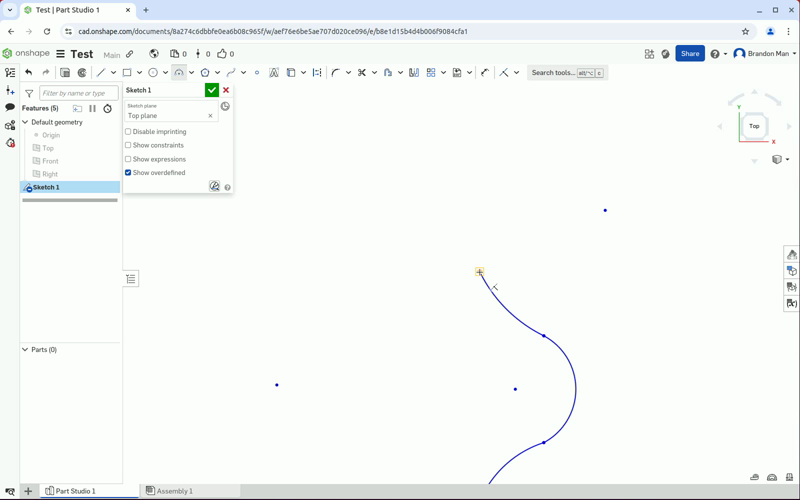
scroll(-6)
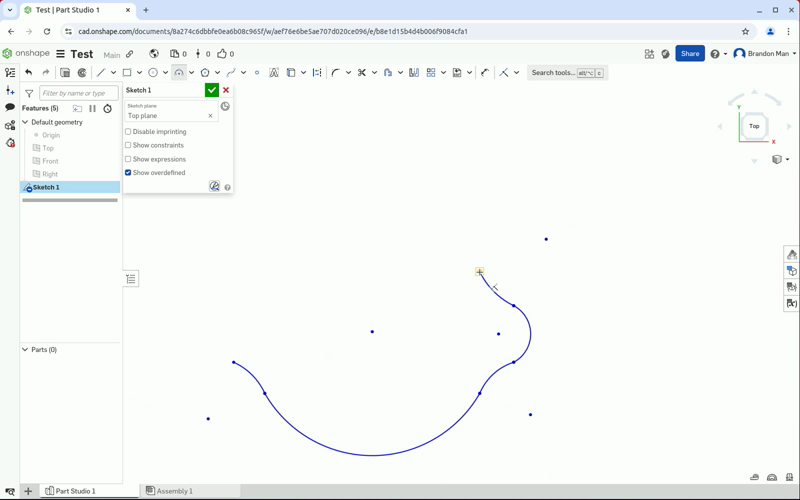
scroll(-6)
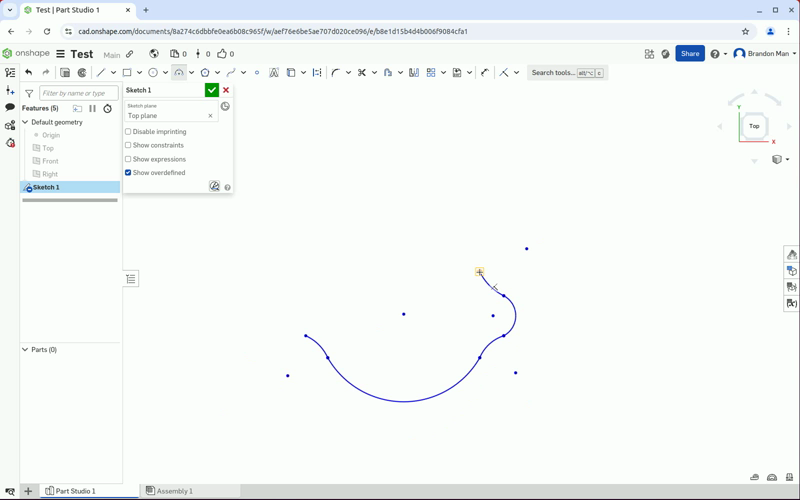
scroll(-6)
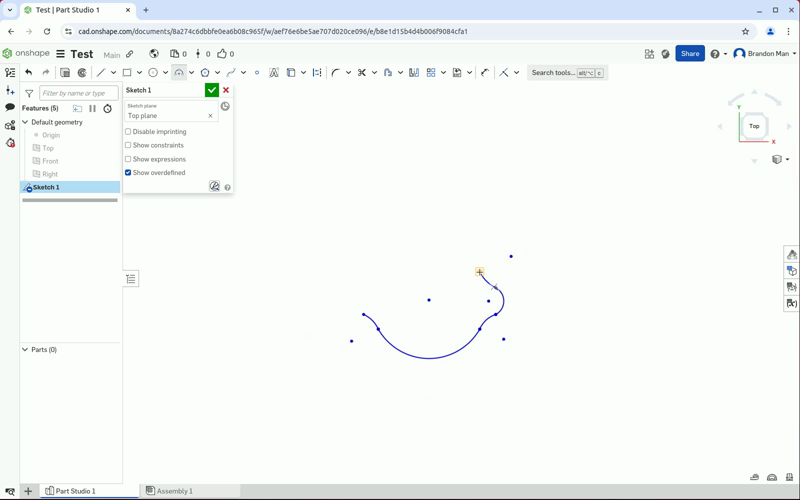
scroll(-6)
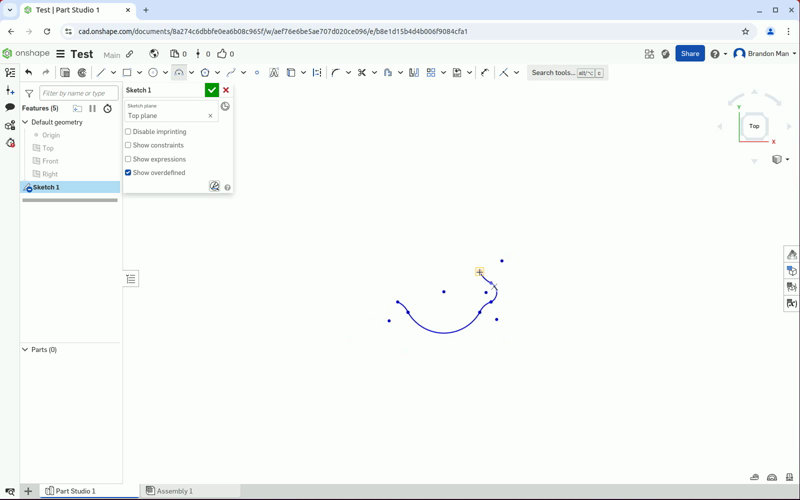
scroll(-6)
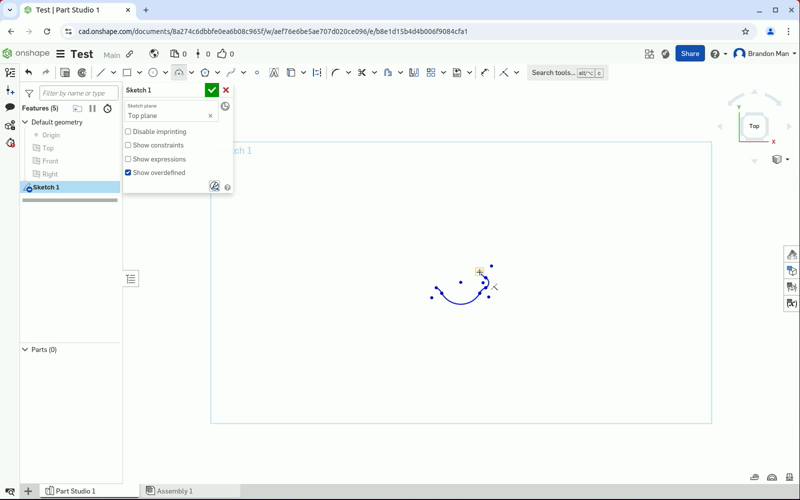
key_down(shift)
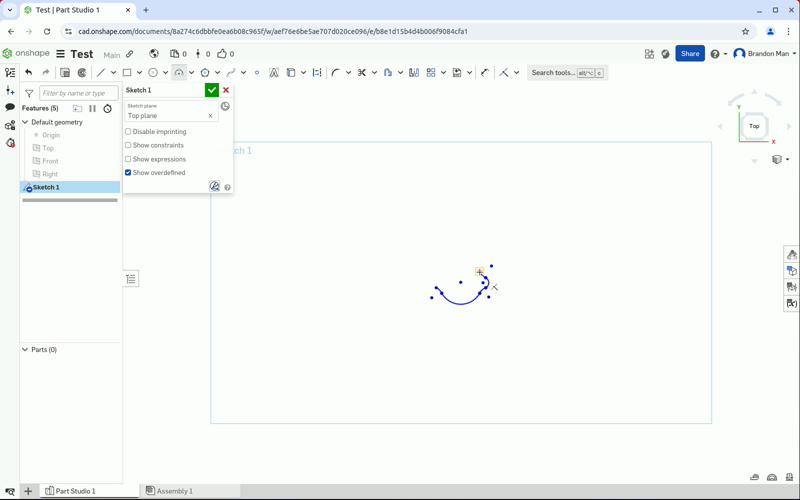
mouse_move(441, 271)
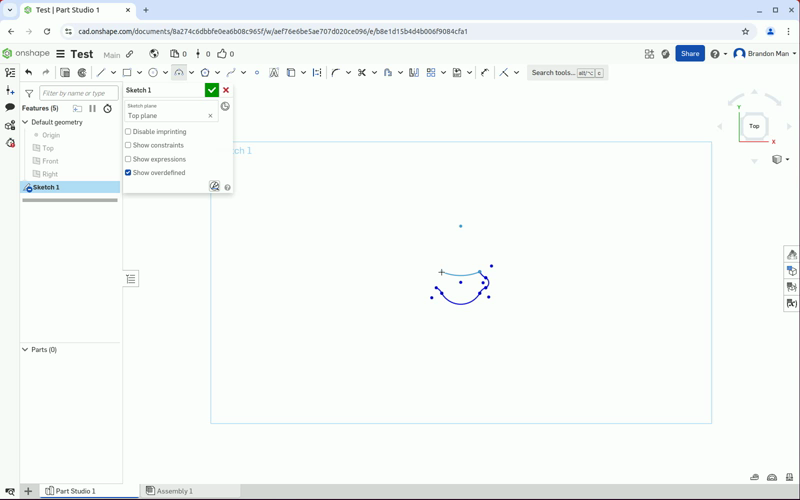
click(441, 271)
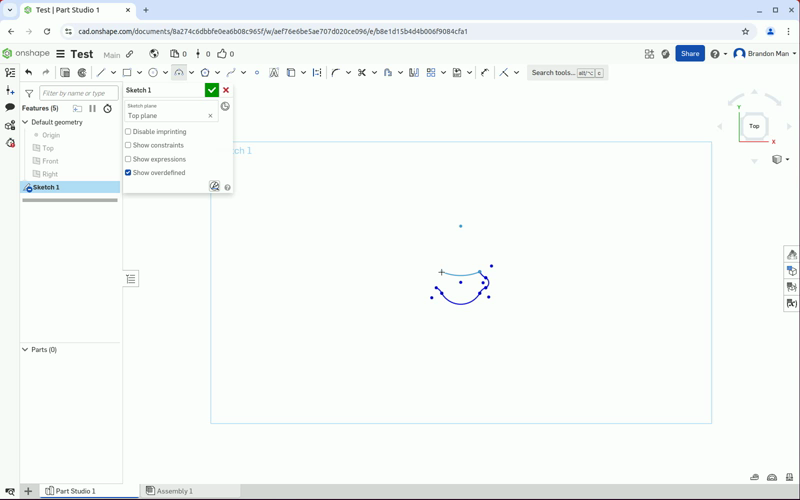
mouse_move(460, 260)
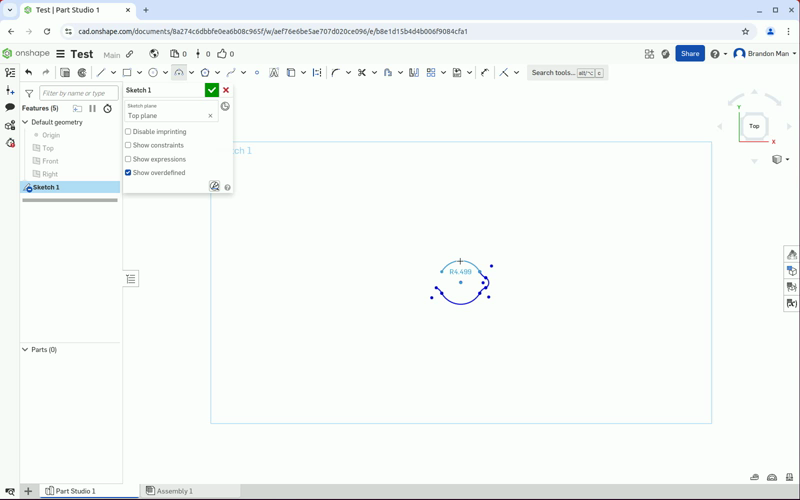
click(460, 260)
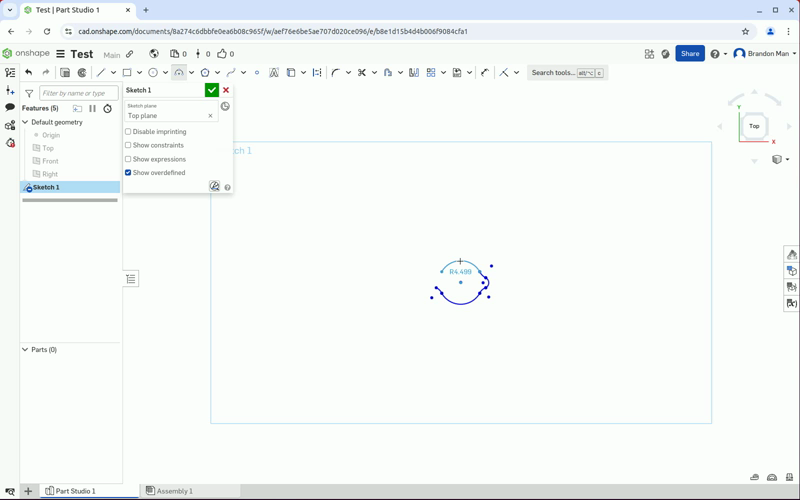
key_up(shift)
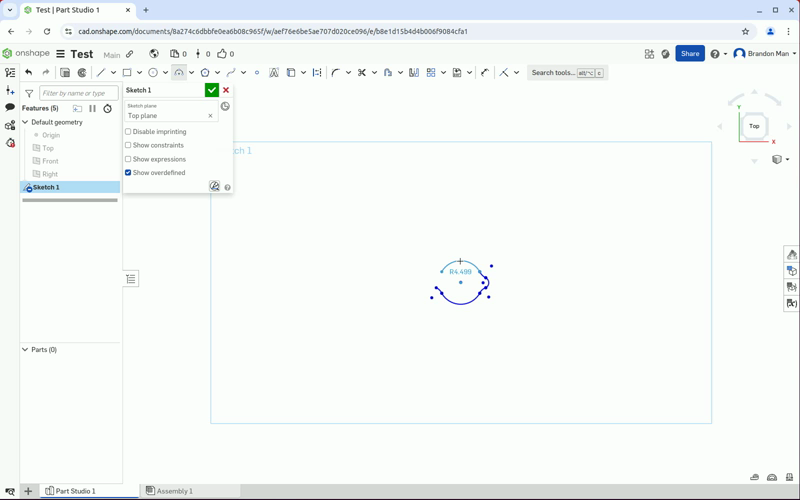
mouse_move(441, 271)
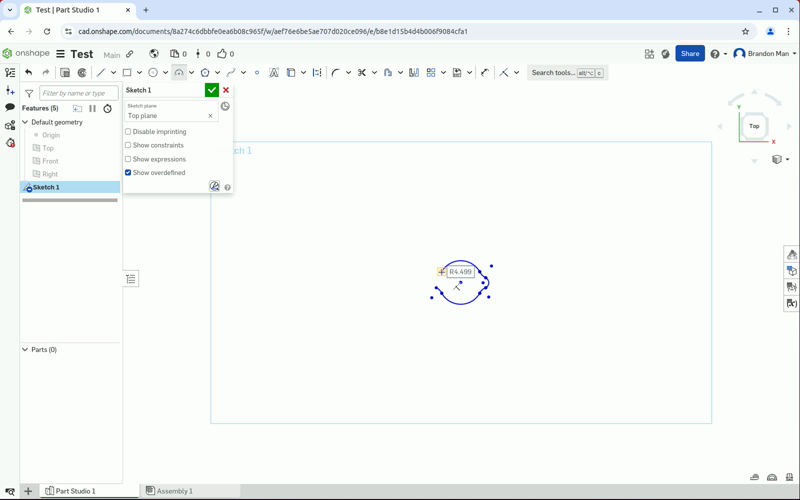
click(441, 271)
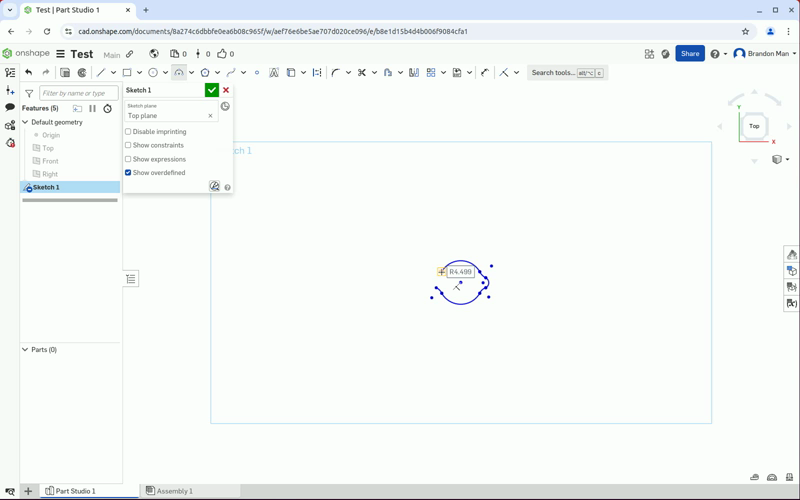
key_down(shift)
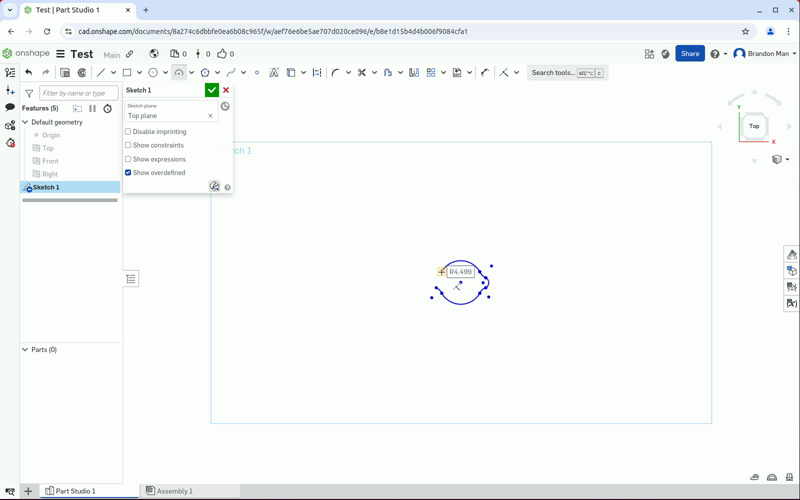
mouse_move(436, 277)
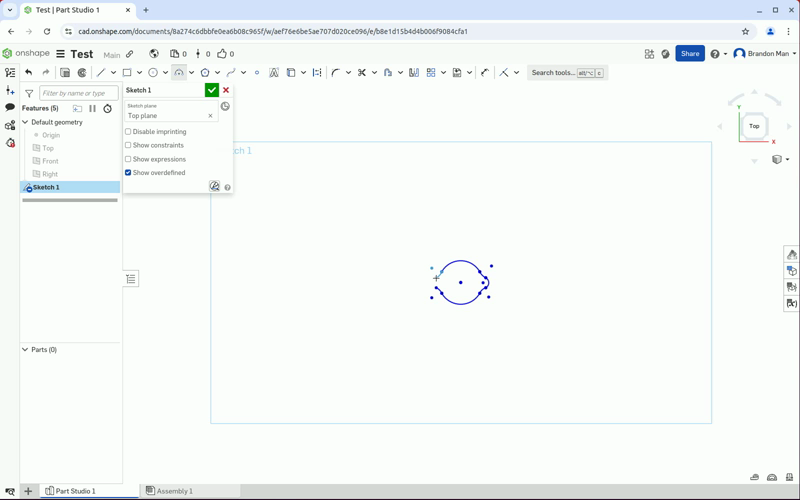
click(436, 277)
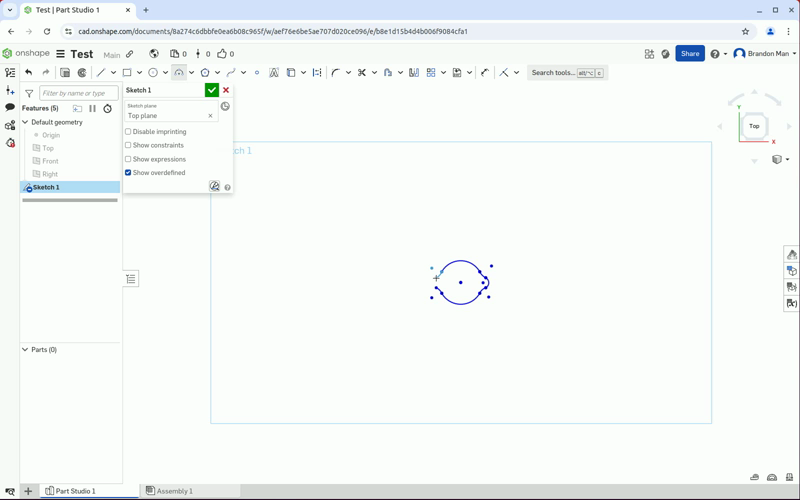
mouse_move(439, 275)
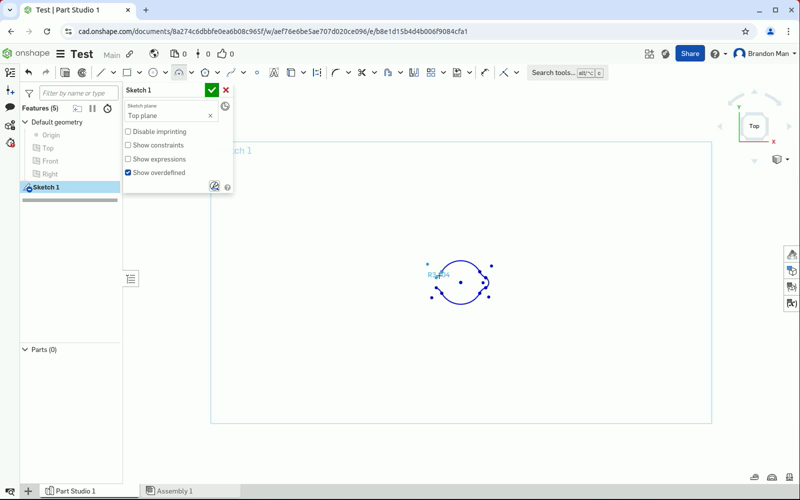
scroll(6)
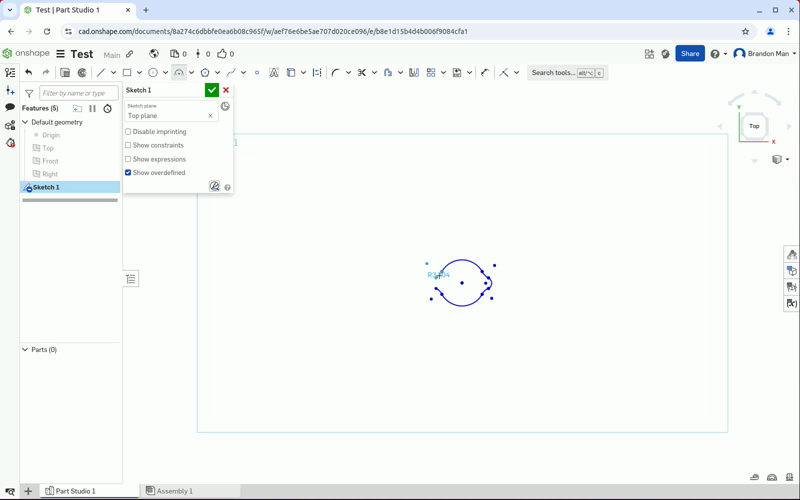
scroll(6)
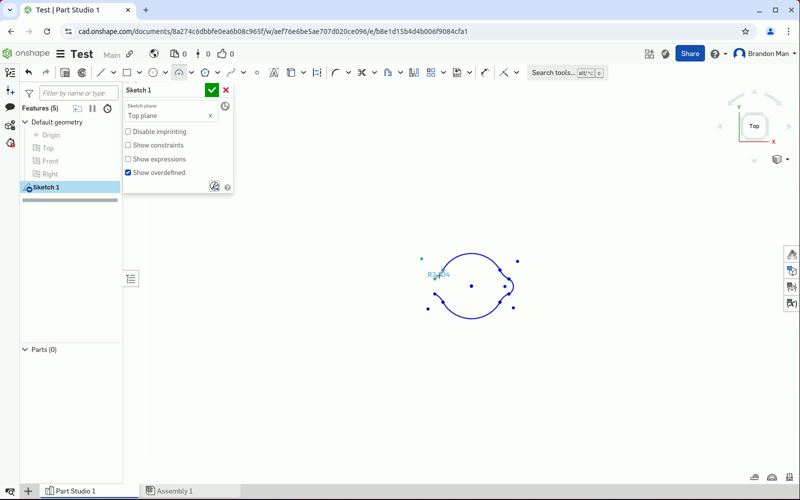
scroll(6)
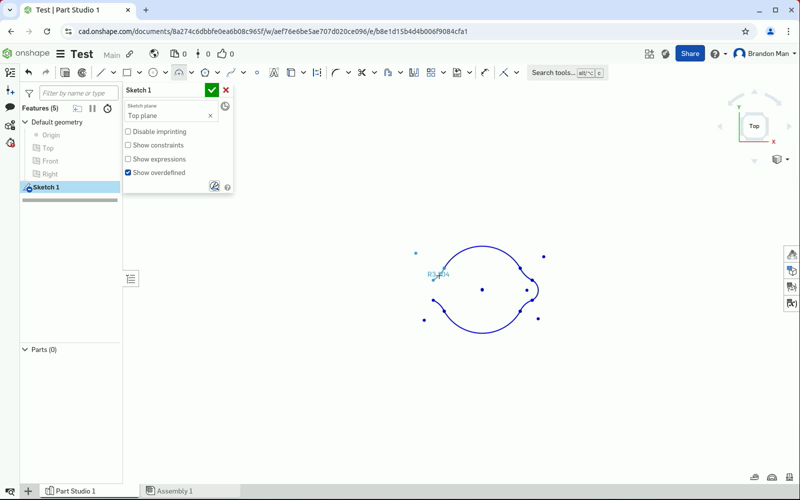
scroll(6)
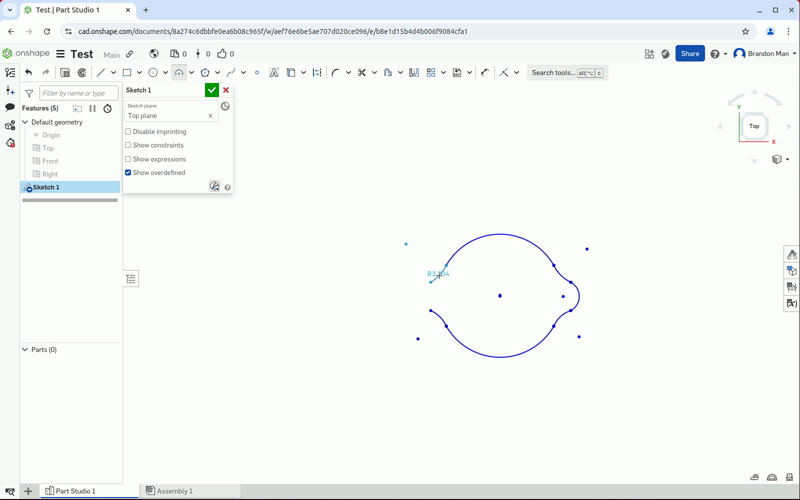
scroll(6)
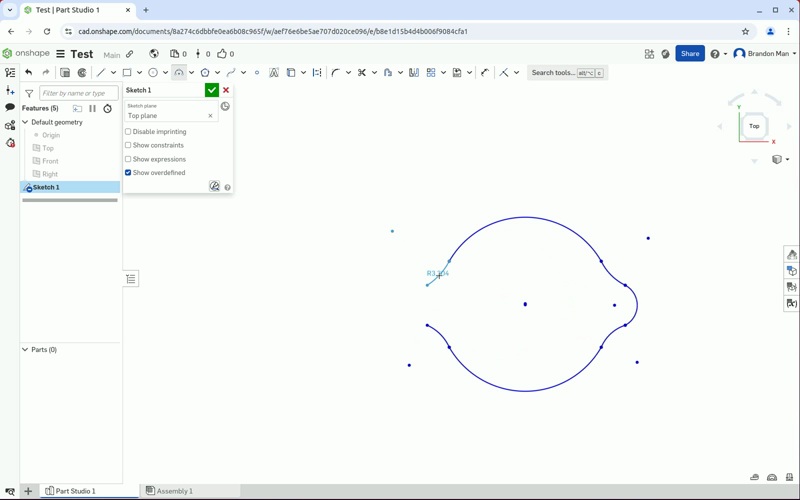
scroll(6)
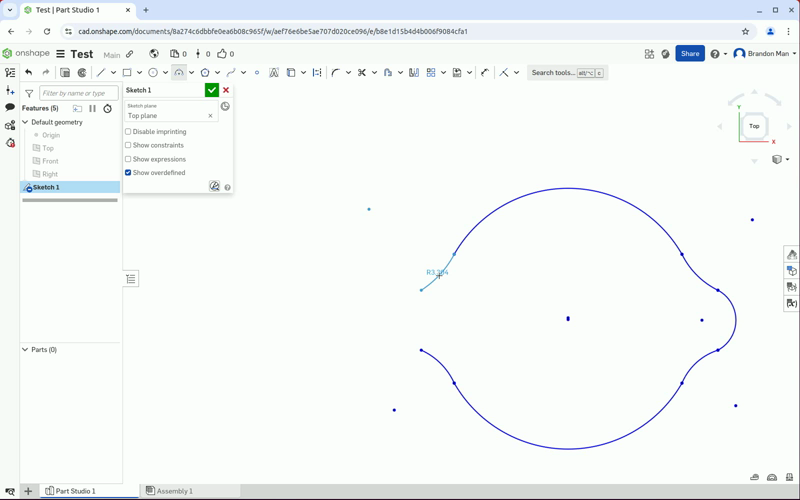
scroll(6)
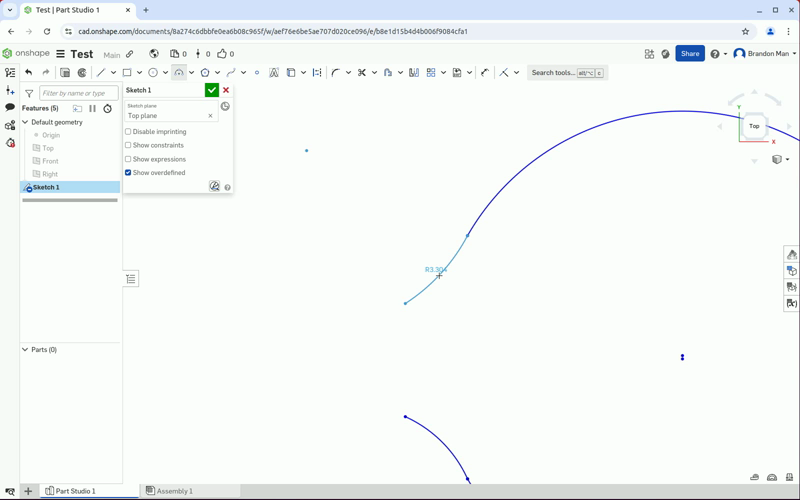
click(439, 275)
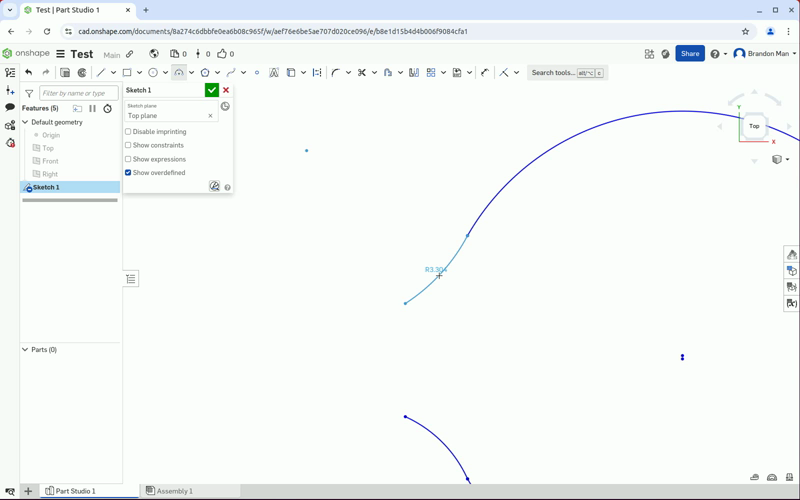
scroll(-6)
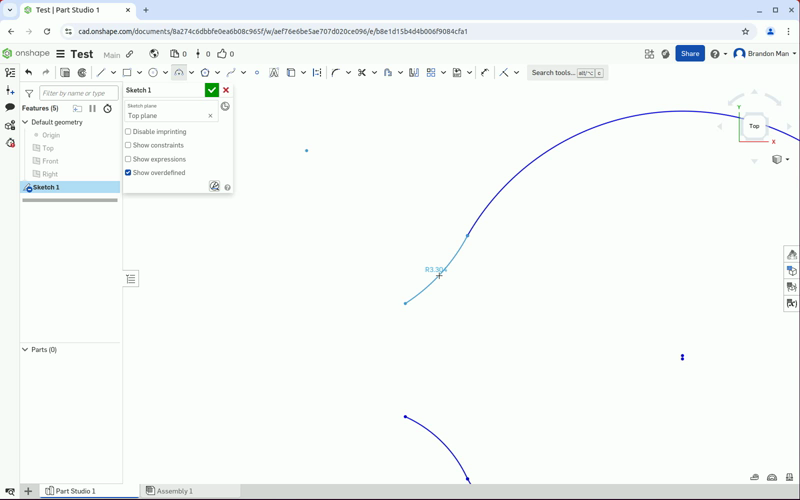
scroll(-6)
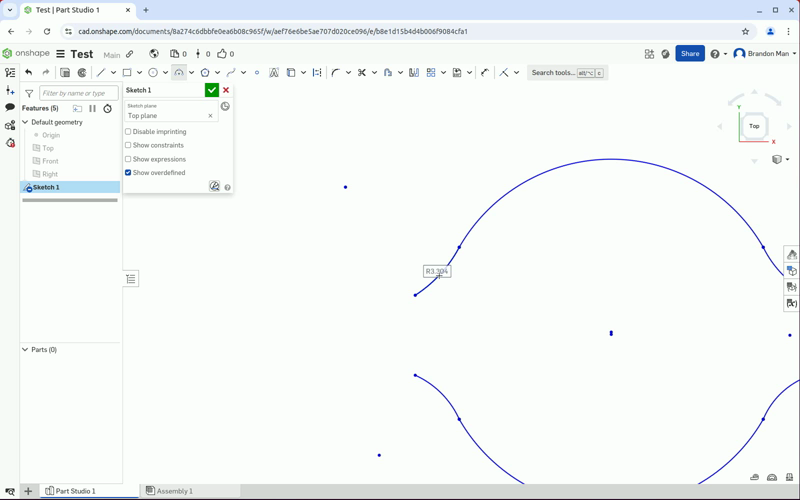
scroll(-6)
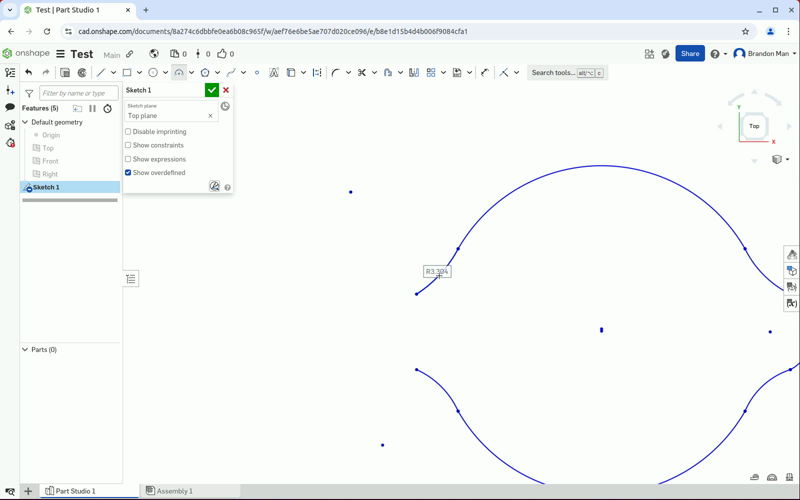
scroll(-6)
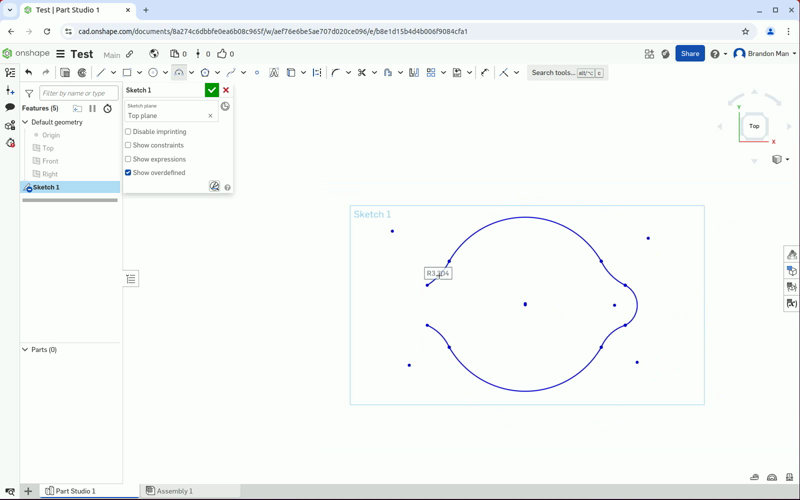
scroll(-6)
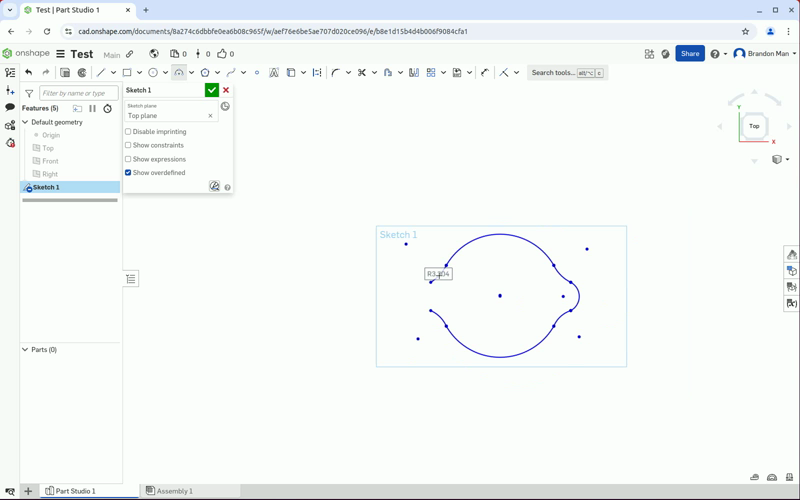
scroll(-6)
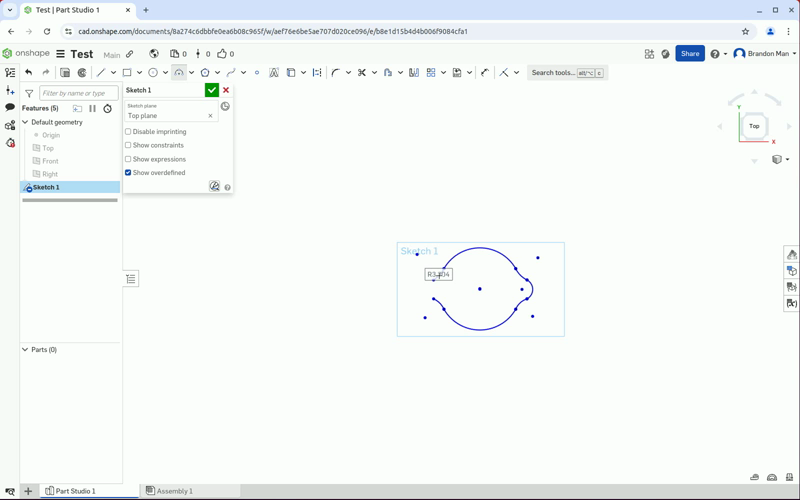
scroll(-6)
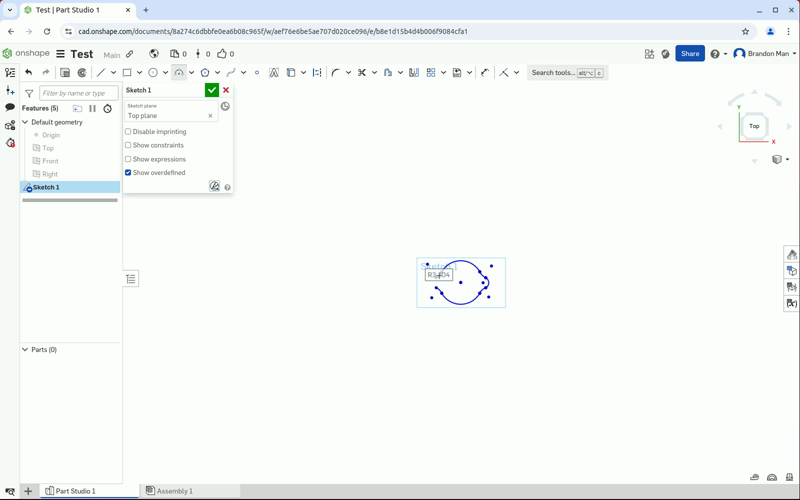
key_up(shift)
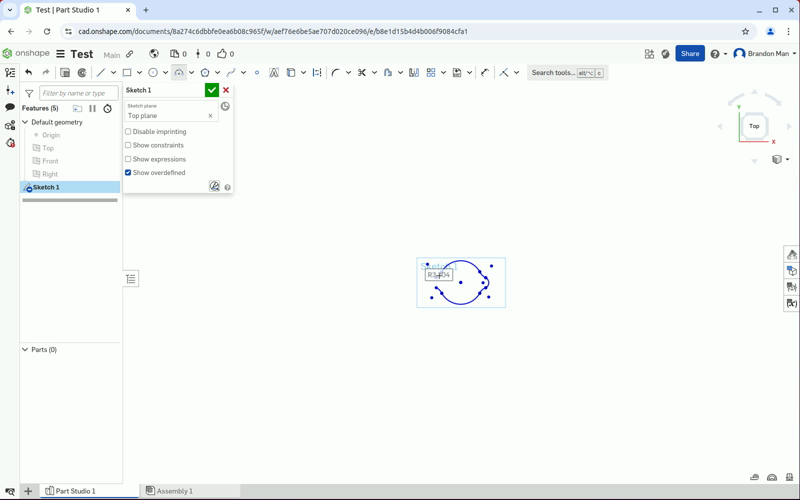
mouse_move(436, 277)
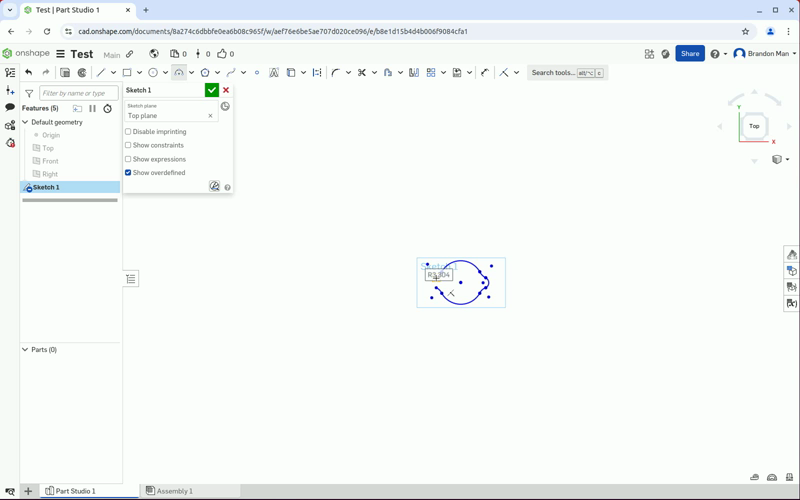
scroll(6)
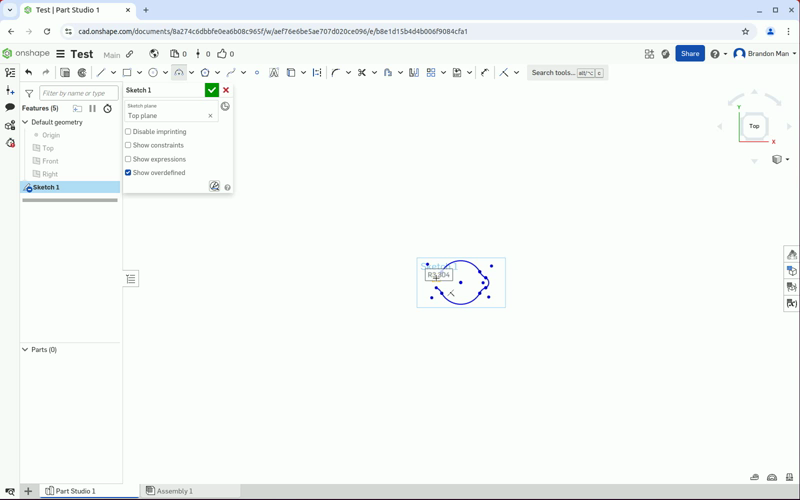
scroll(6)
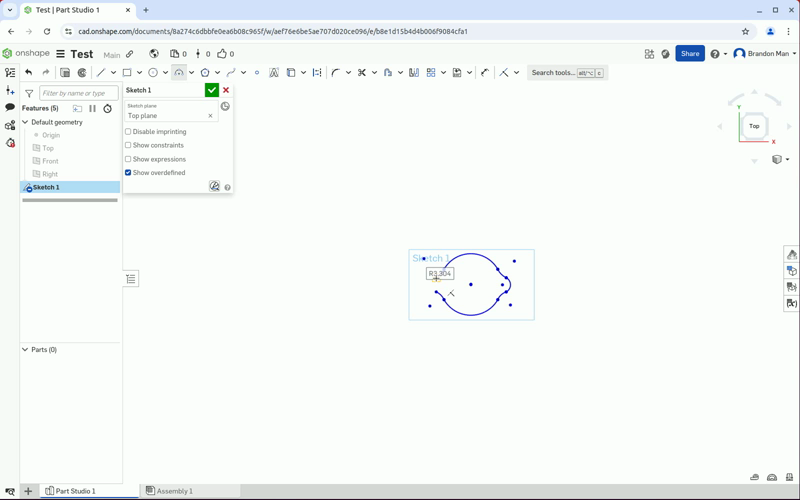
scroll(6)
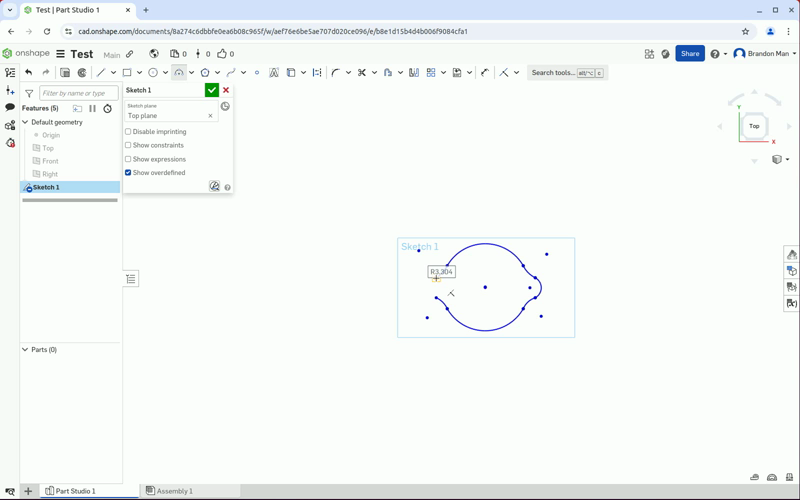
scroll(6)
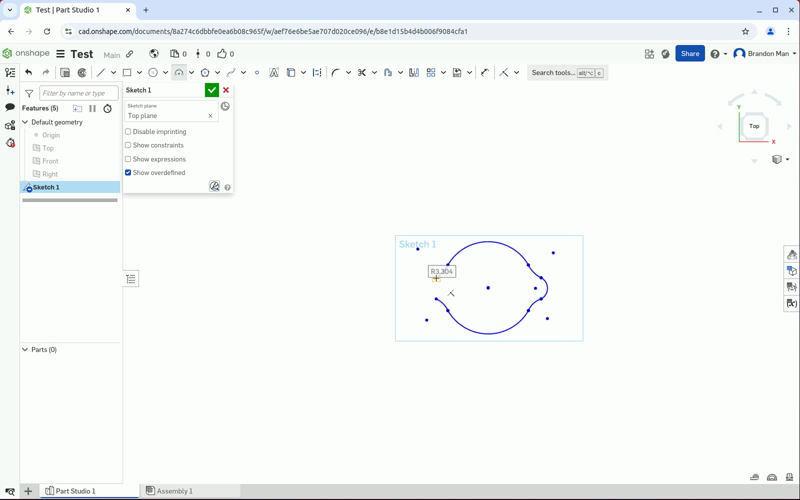
scroll(6)
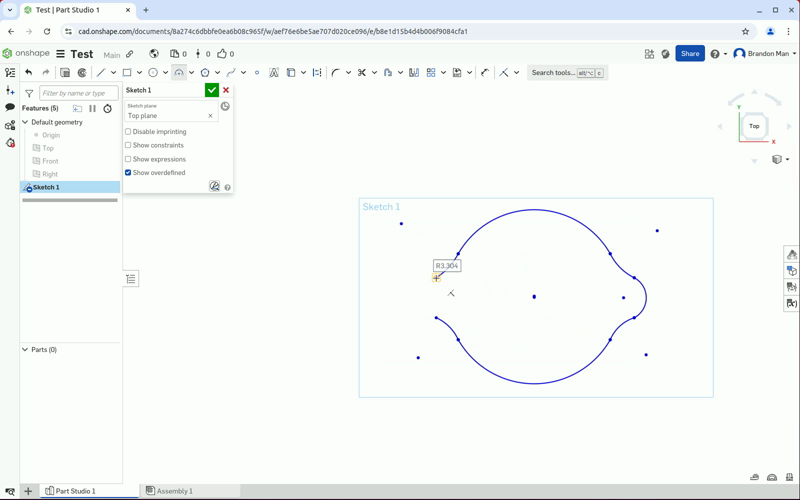
scroll(6)
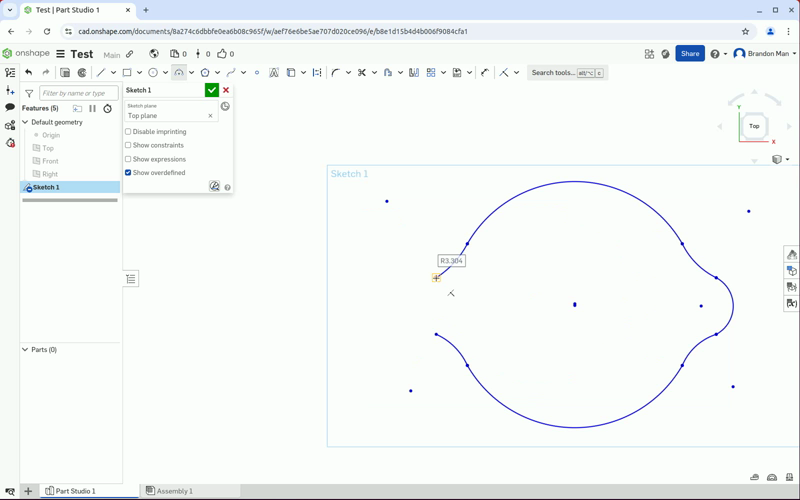
scroll(6)
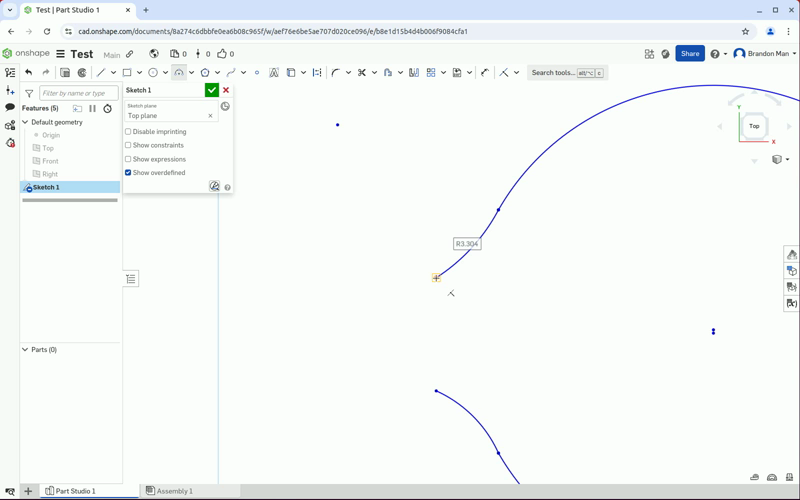
click(436, 277)
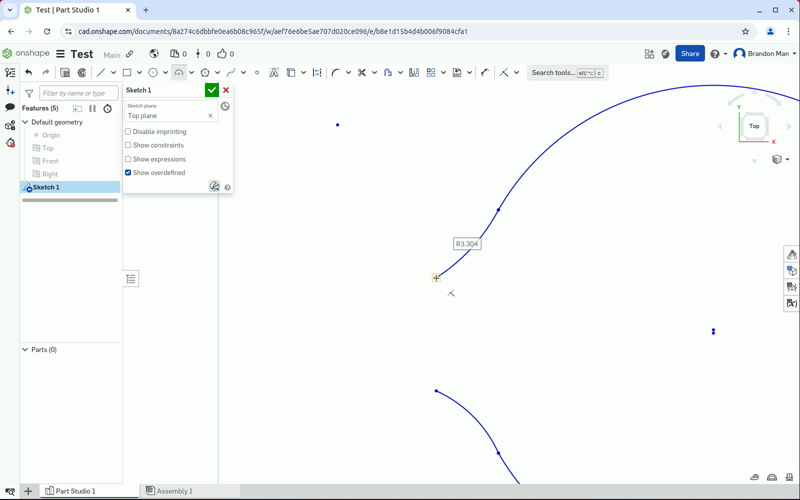
scroll(-6)
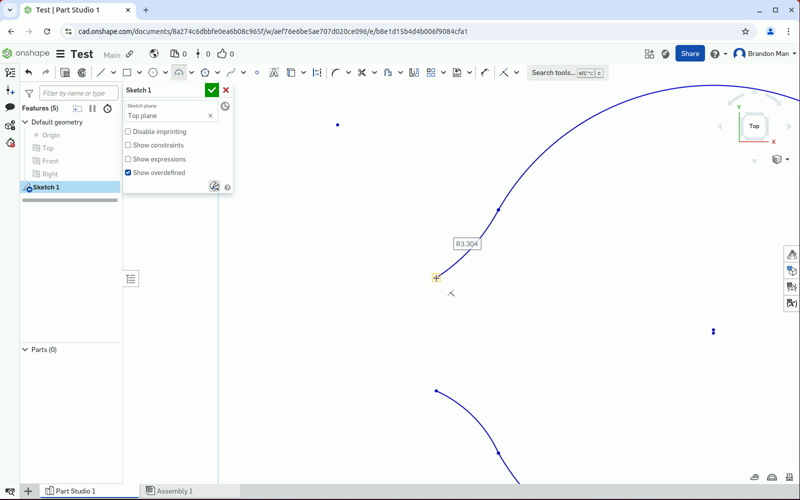
scroll(-6)
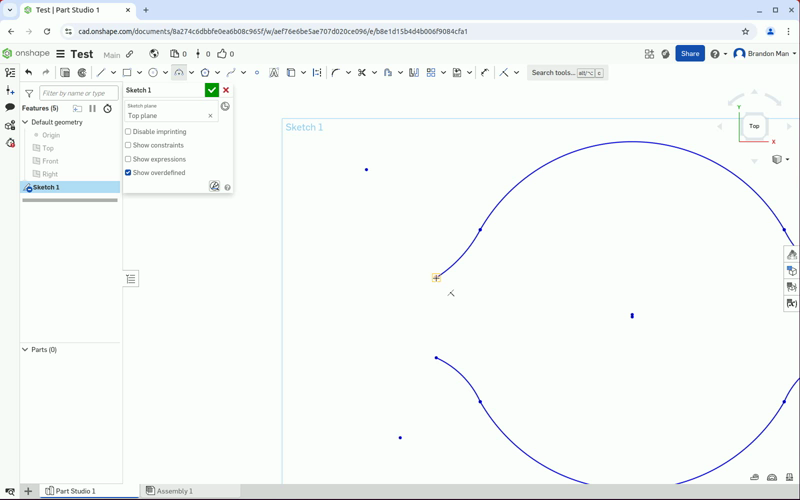
scroll(-6)
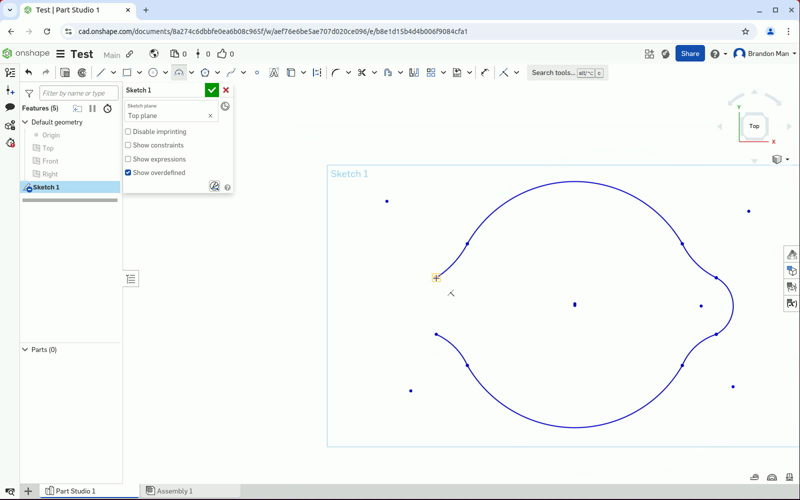
scroll(-6)
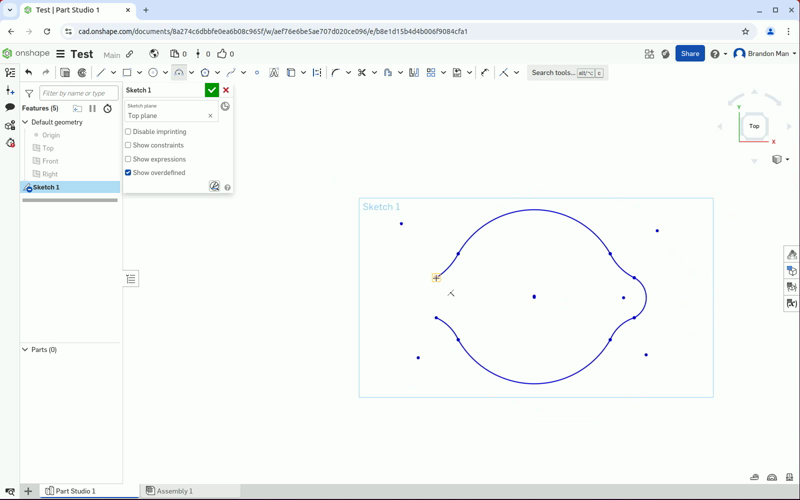
scroll(-6)
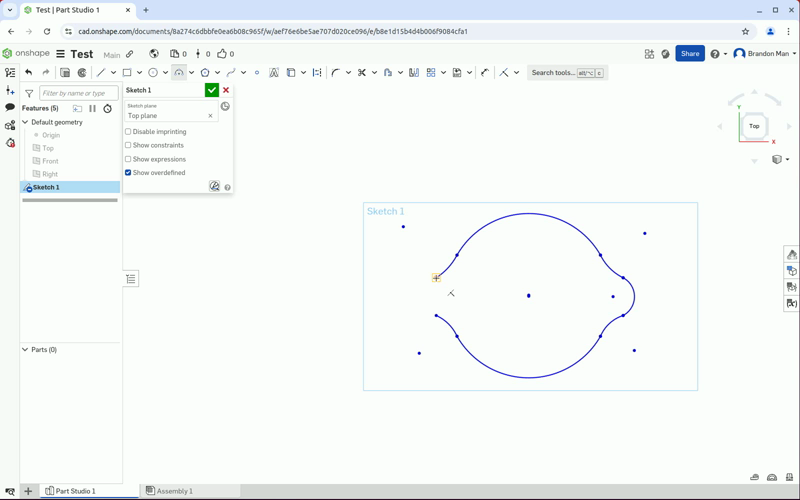
scroll(-6)
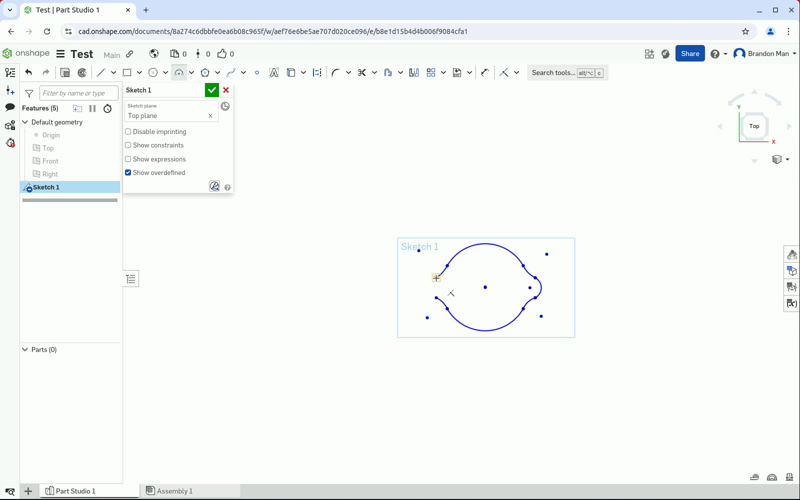
scroll(-6)
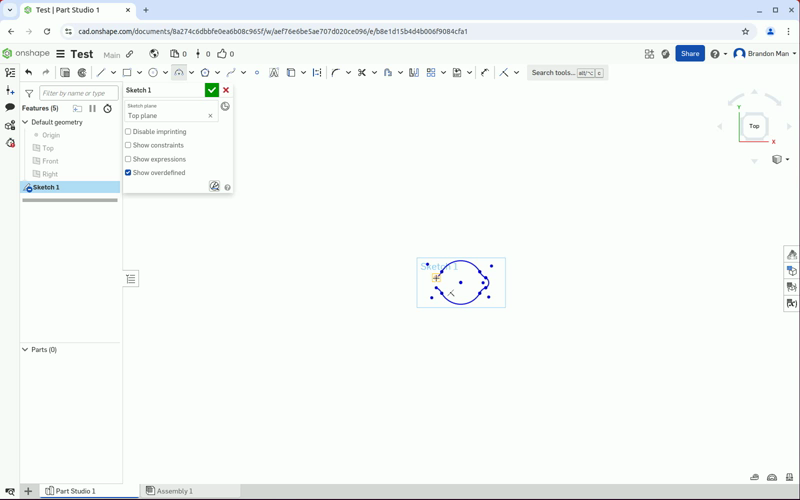
mouse_move(436, 287)
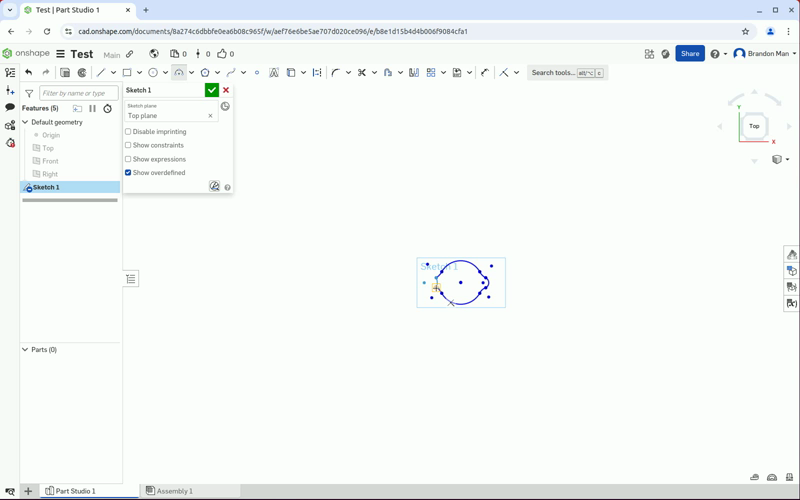
scroll(6)
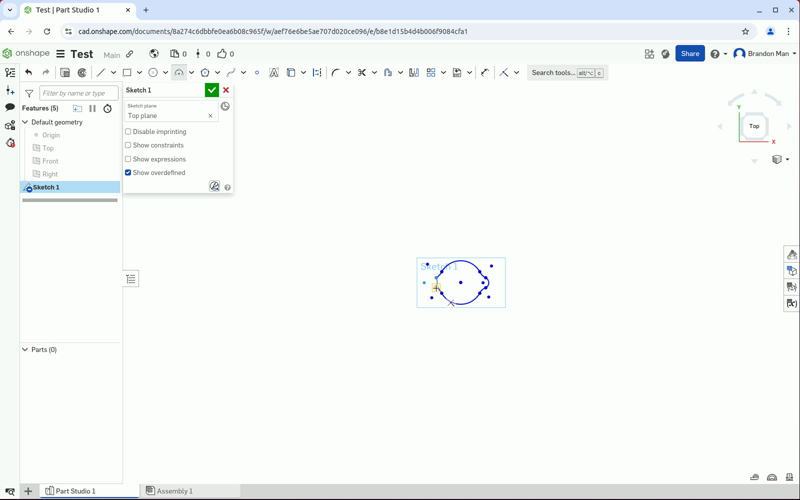
scroll(6)
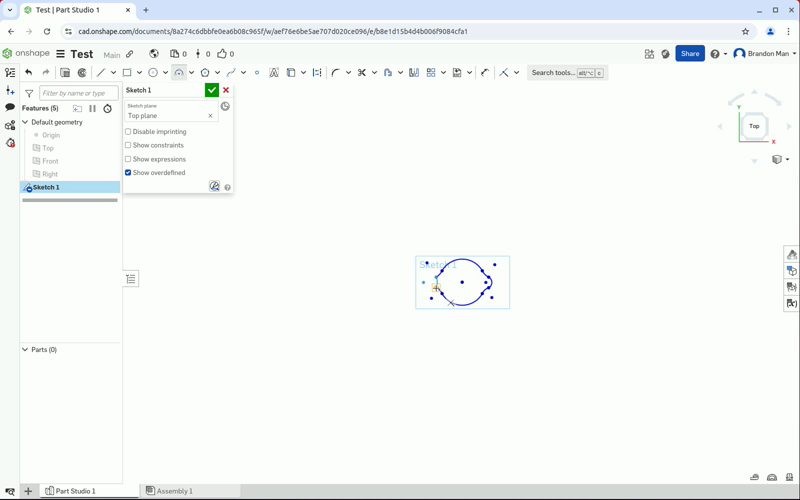
scroll(6)
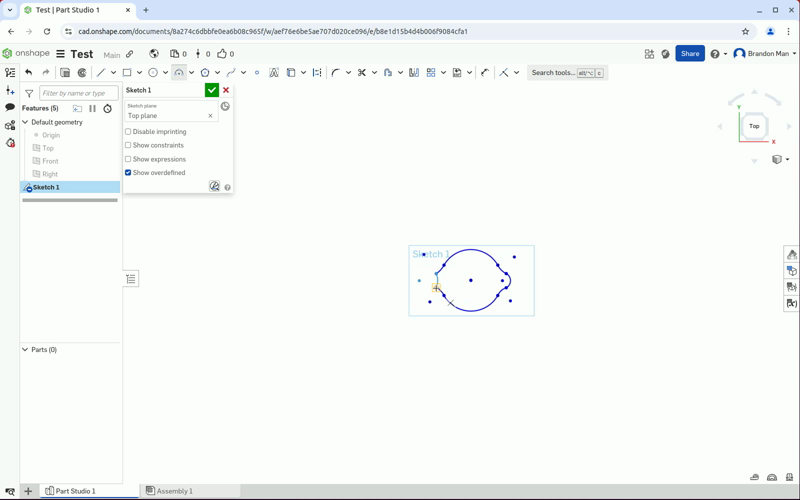
scroll(6)
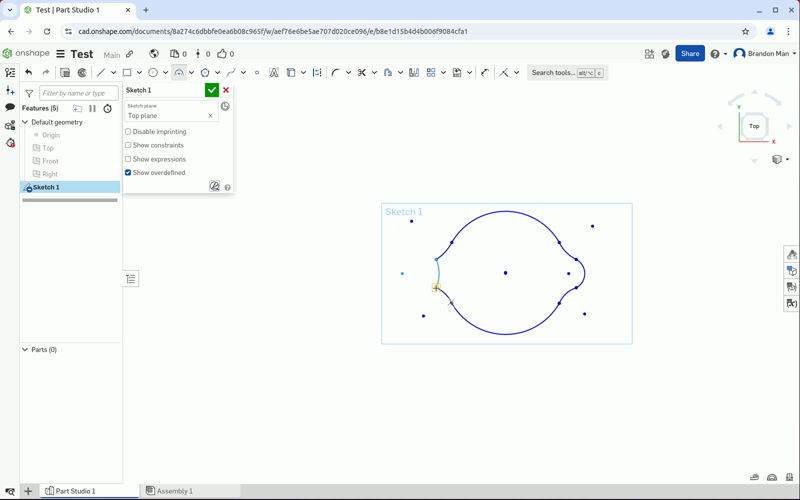
scroll(6)
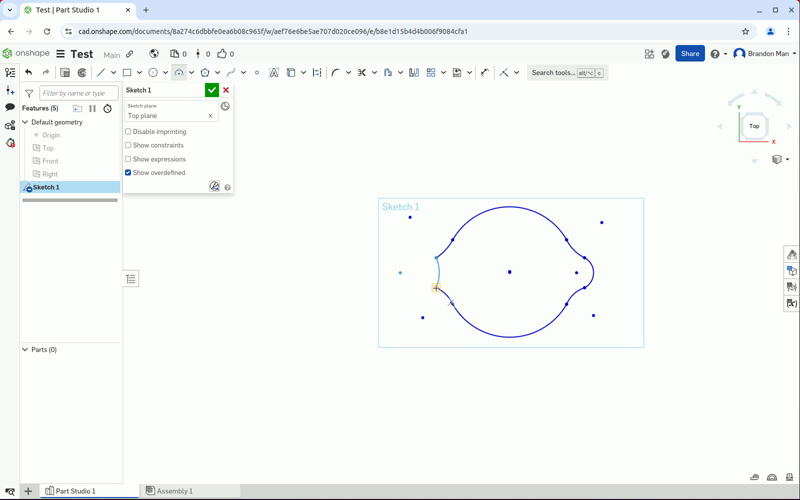
scroll(6)
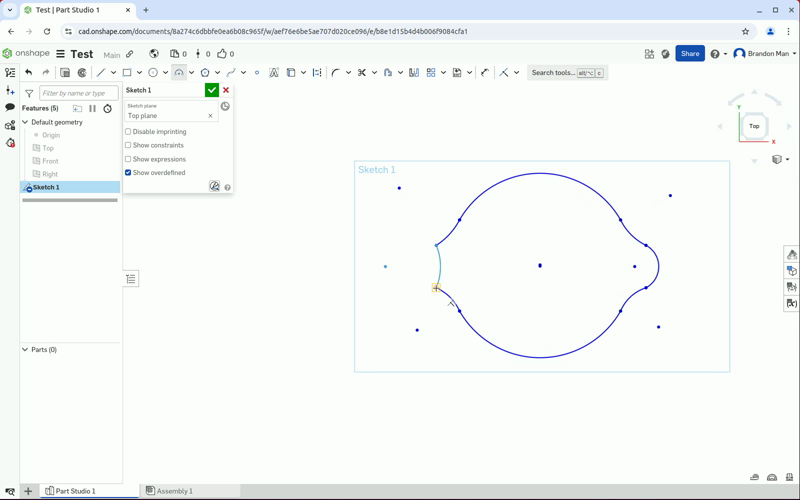
scroll(6)
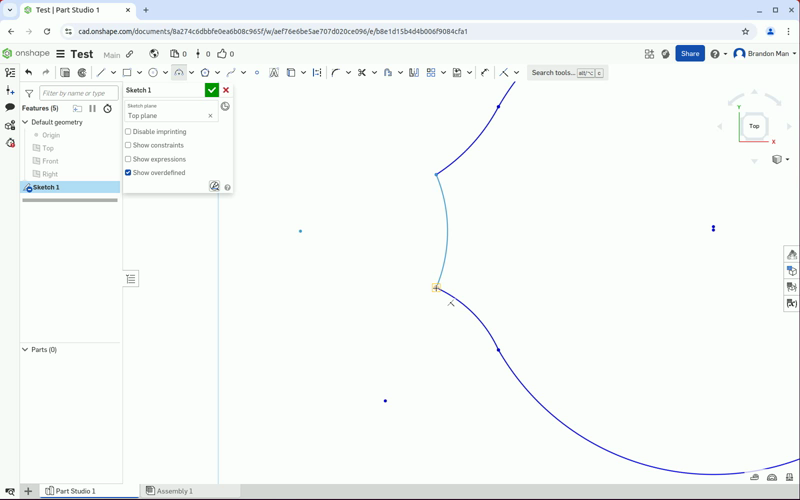
click(436, 287)
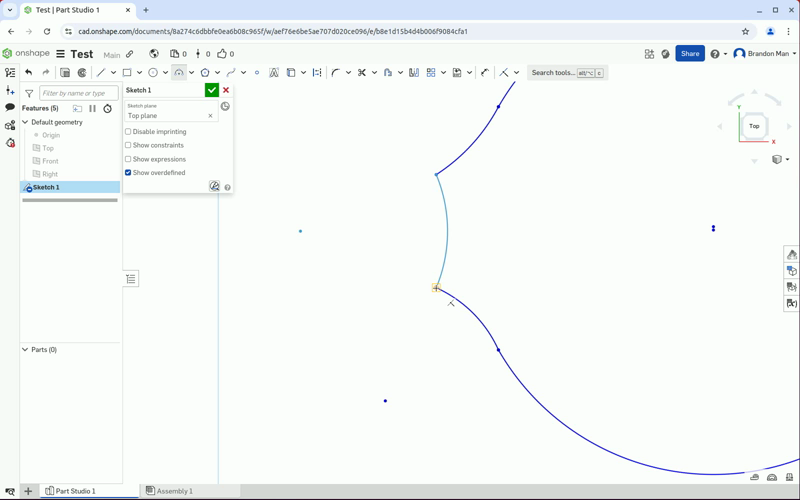
scroll(-6)
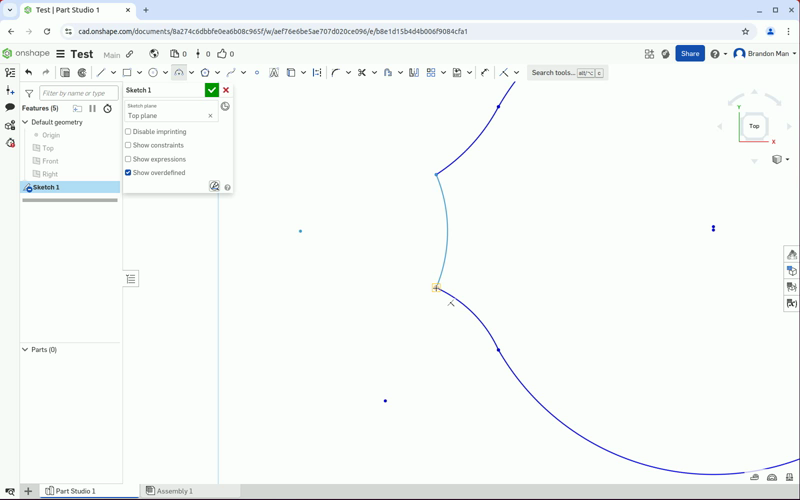
scroll(-6)
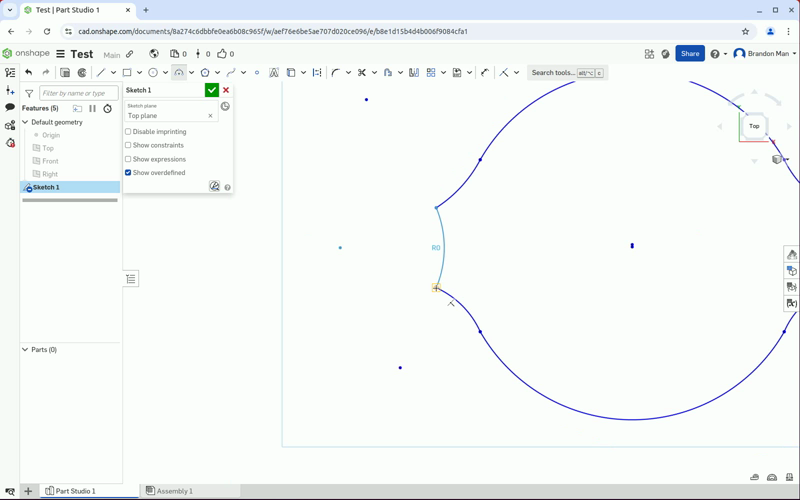
scroll(-6)
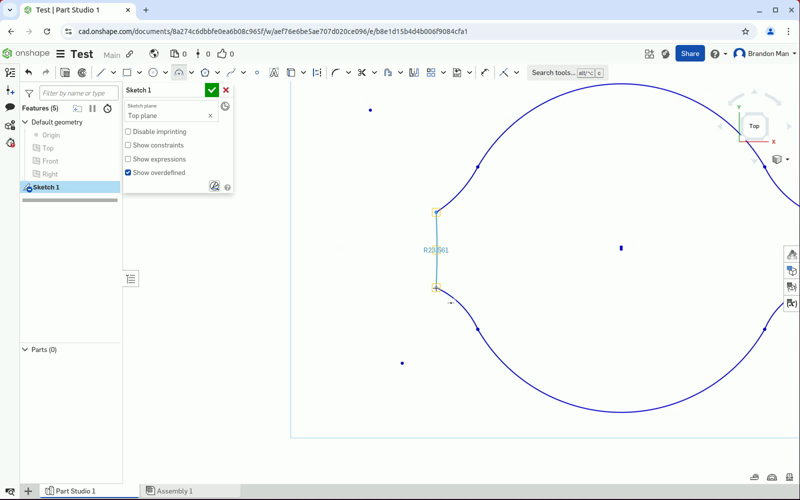
scroll(-6)
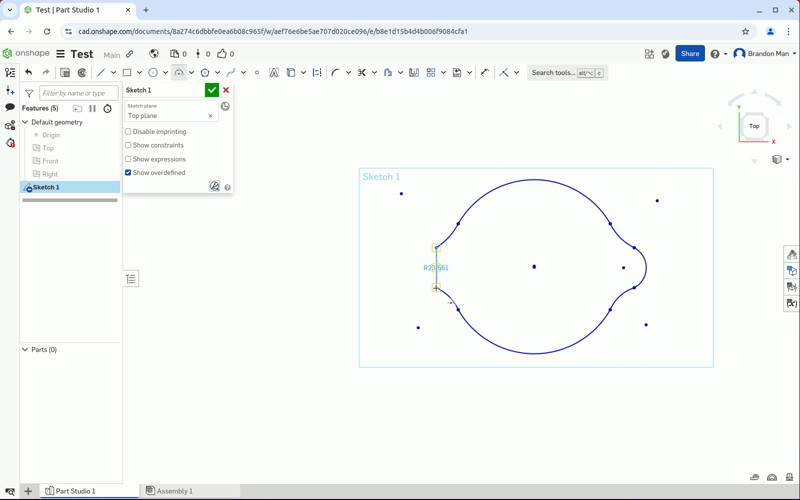
scroll(-6)
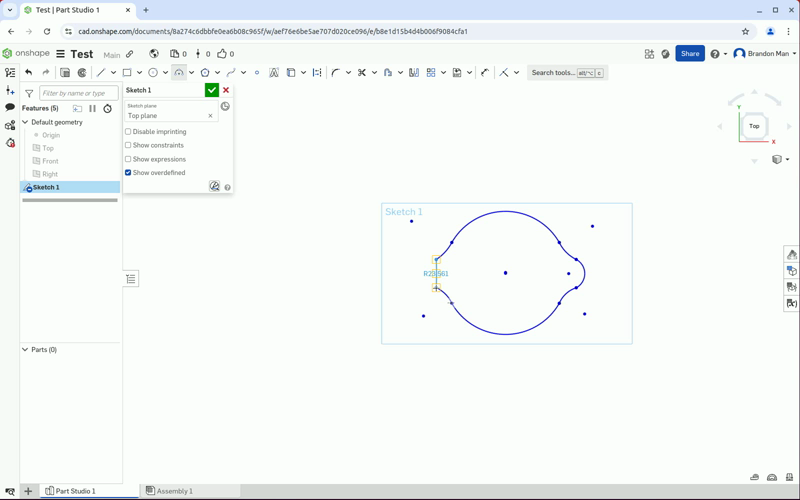
scroll(-6)
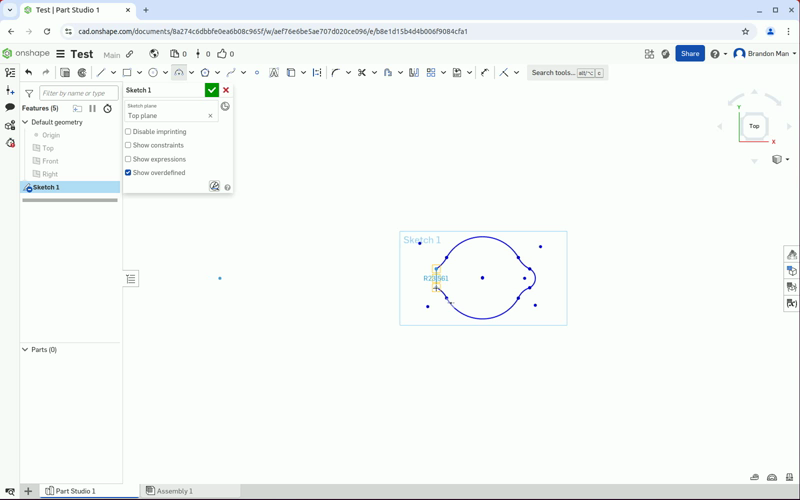
scroll(-6)
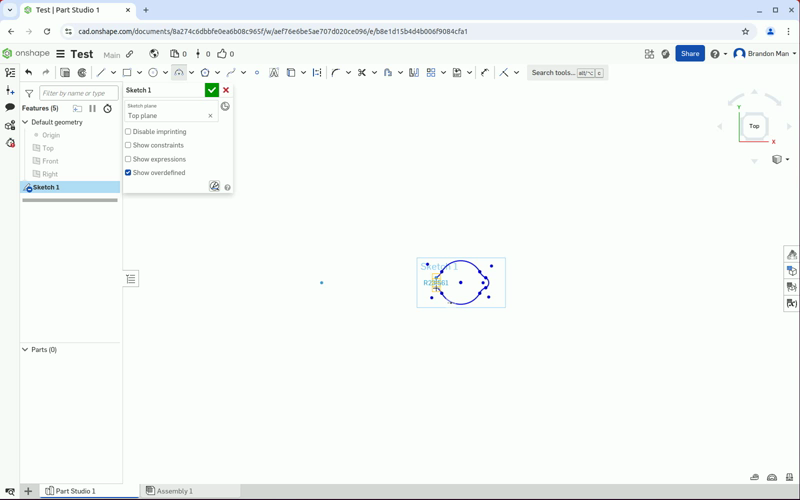
key_down(shift)
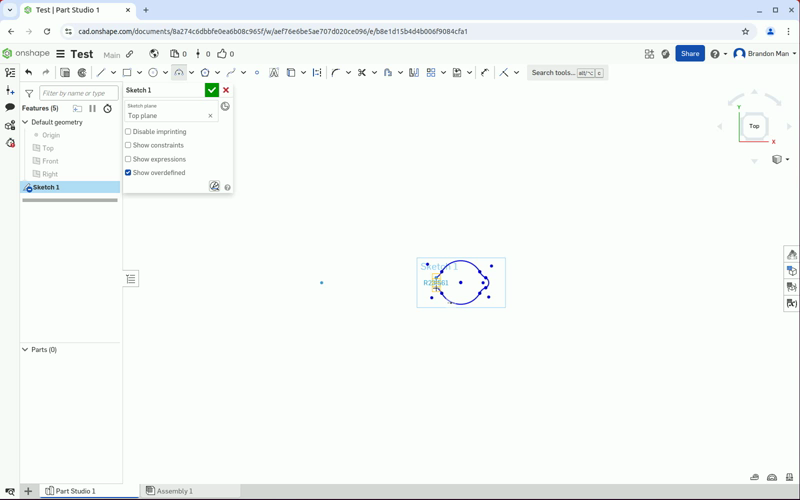
mouse_move(433, 282)
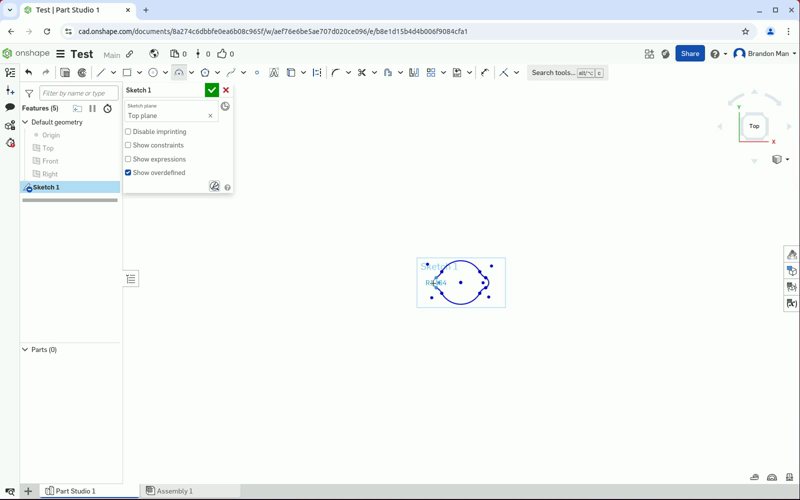
click(433, 282)
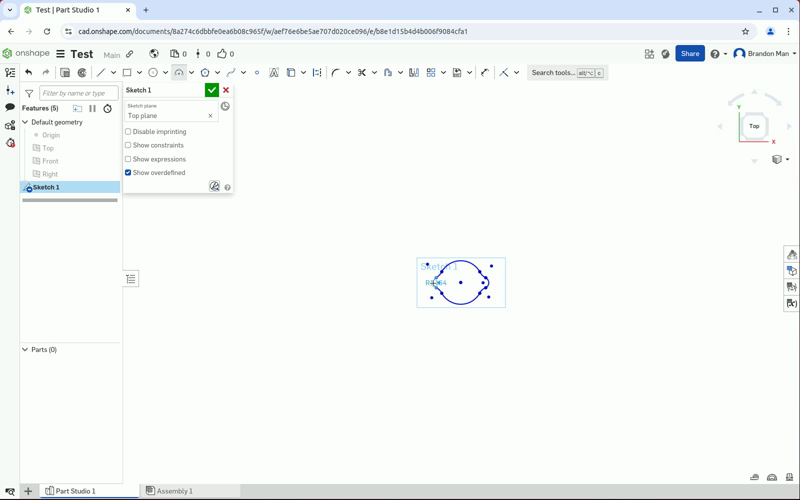
key_up(shift)
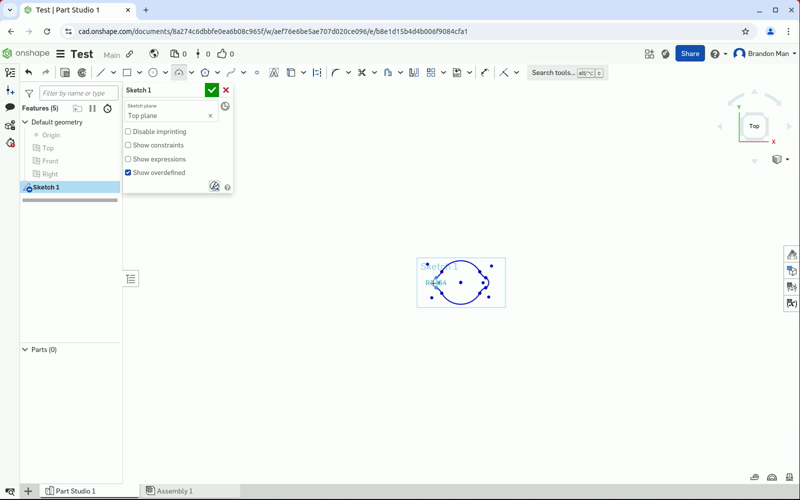
key(esc)
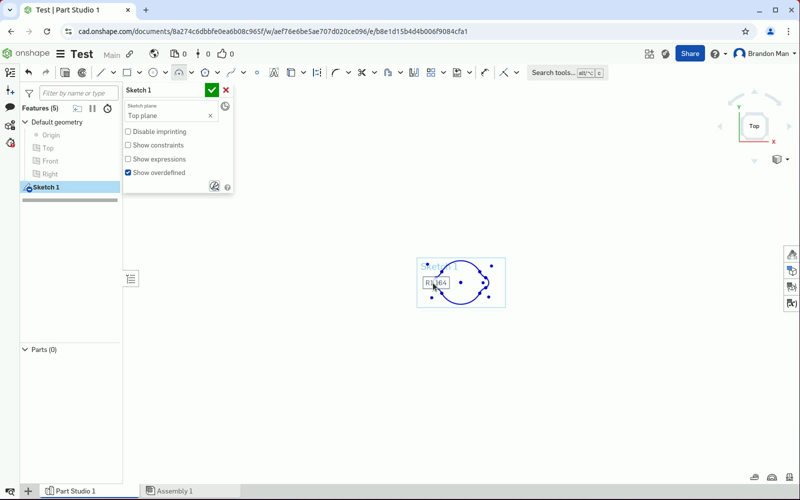
mouse_move(464, 276)
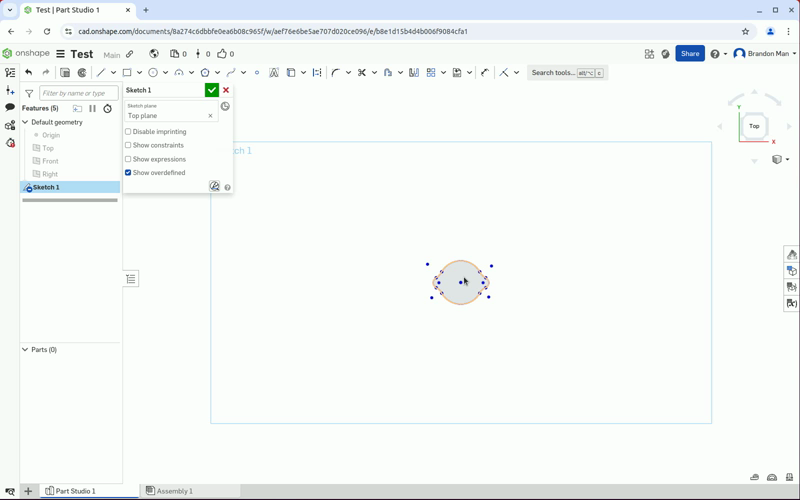
scroll(6)
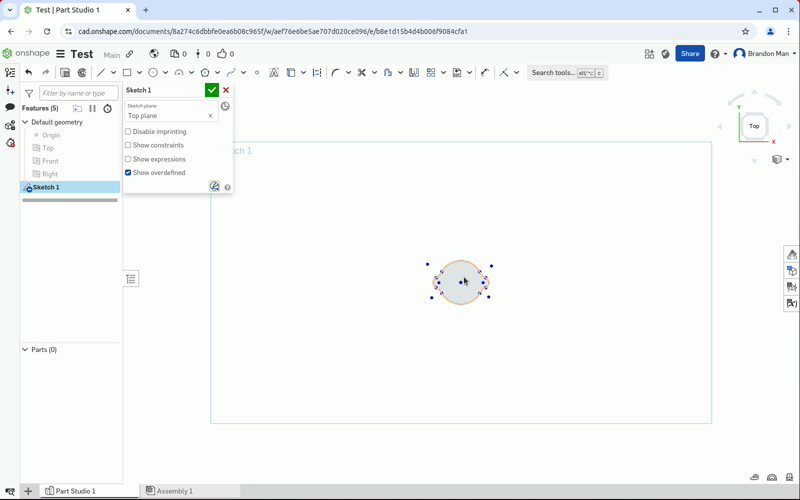
scroll(6)
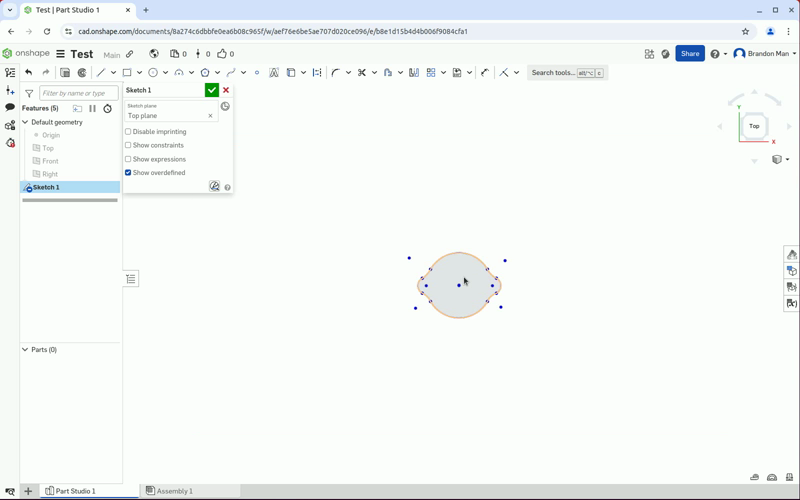
scroll(6)
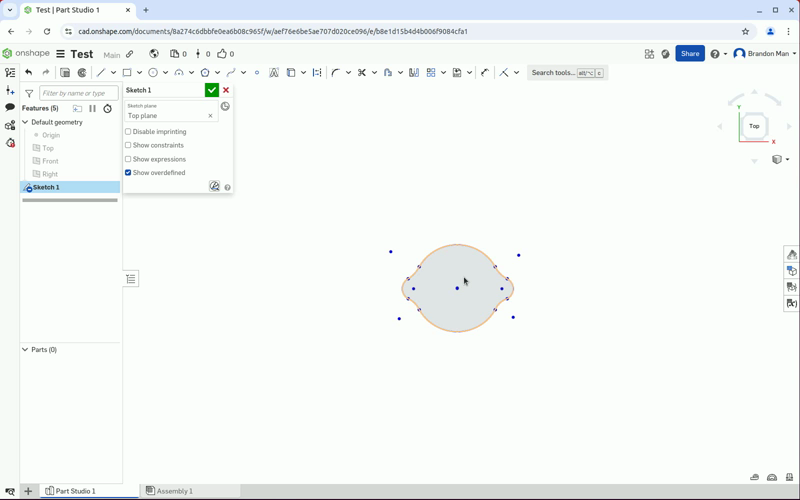
scroll(6)
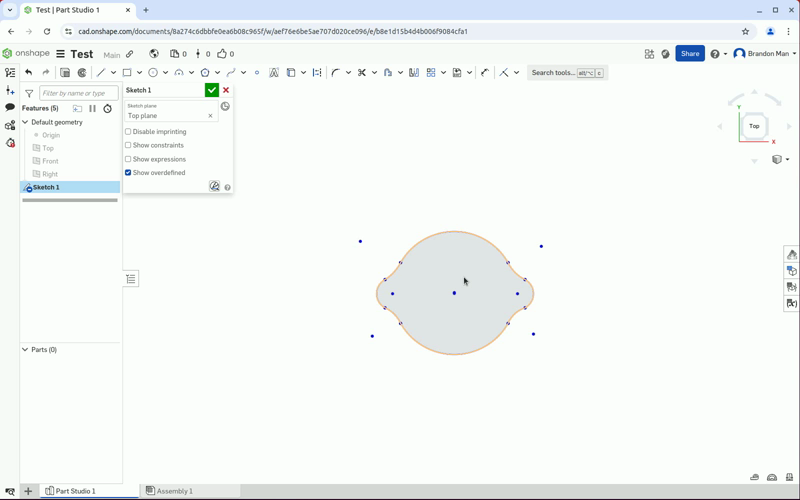
scroll(6)
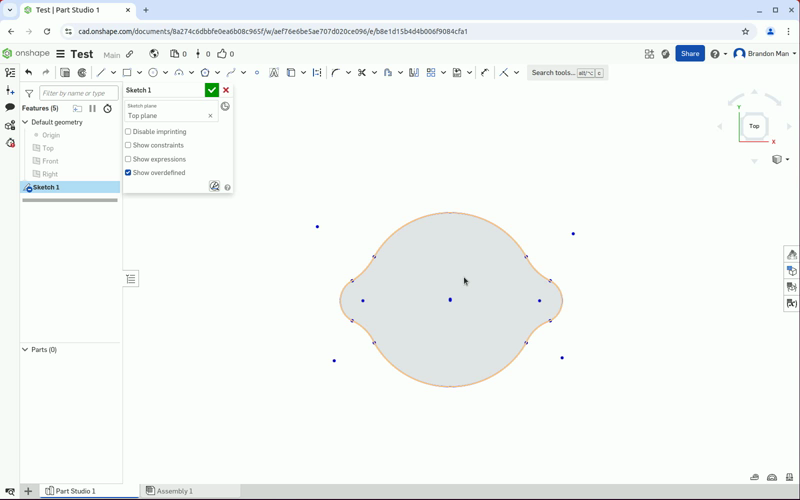
scroll(6)
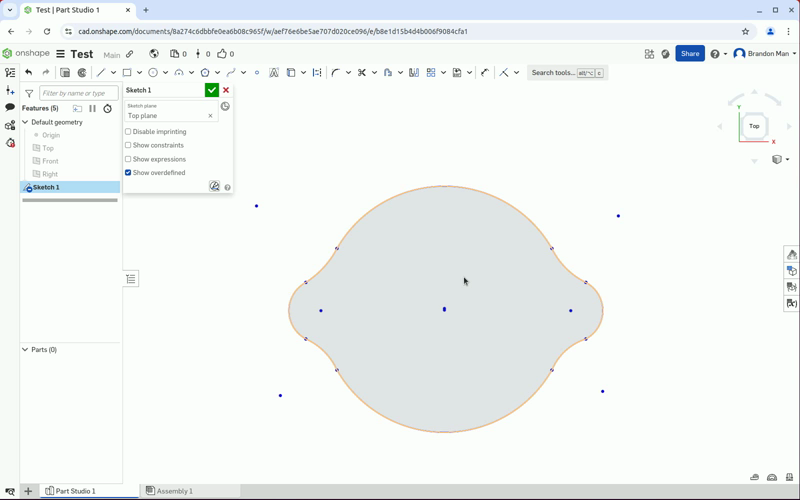
scroll(6)
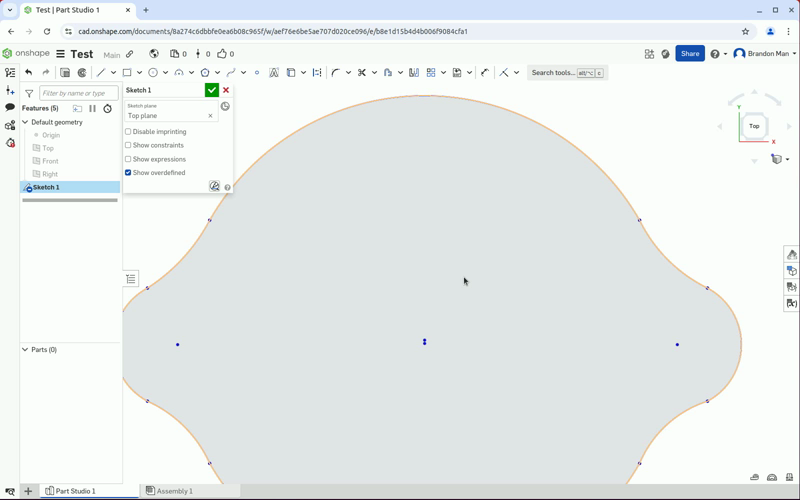
click(464, 276)
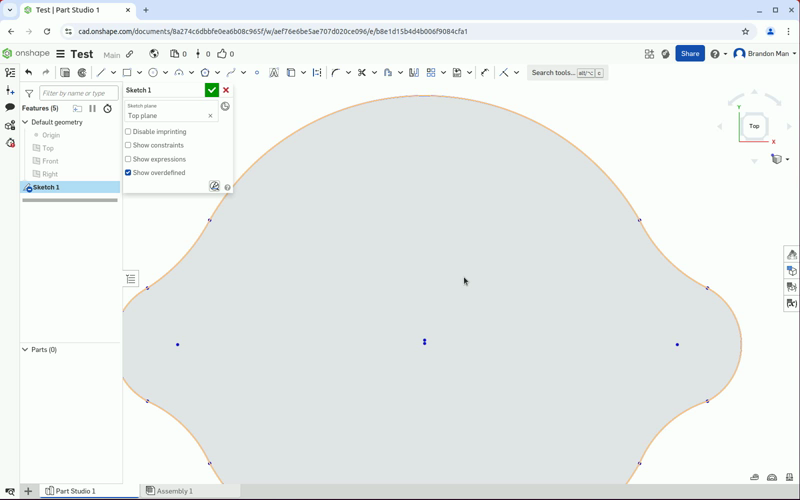
scroll(-6)
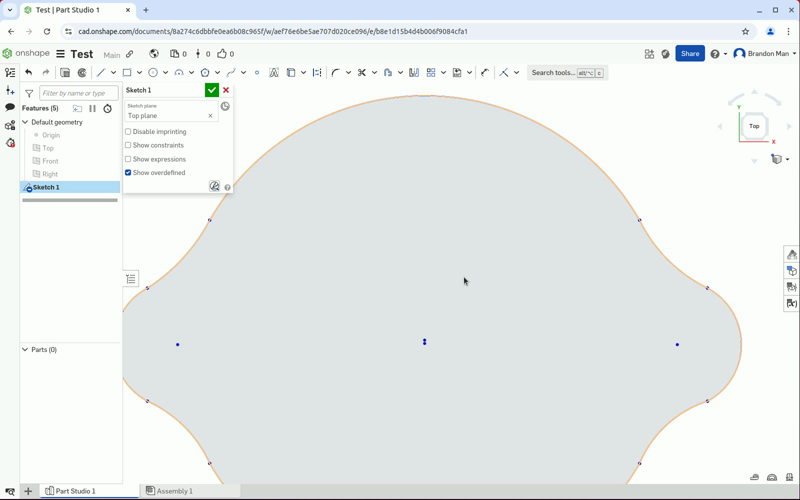
scroll(-6)
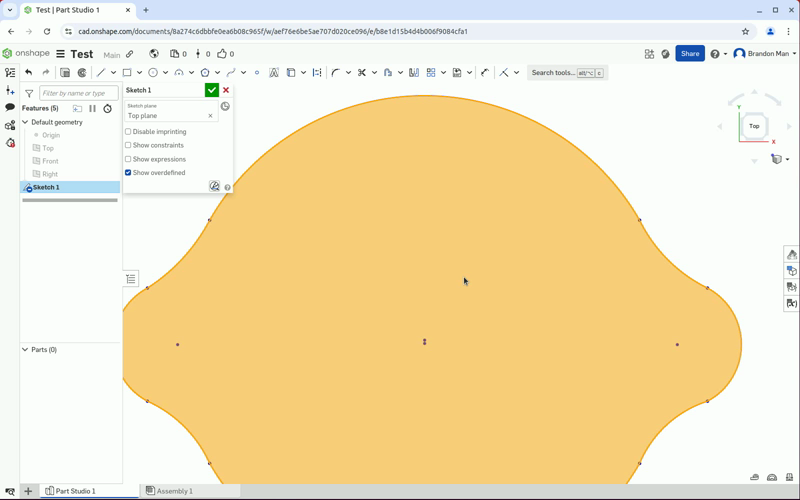
scroll(-6)
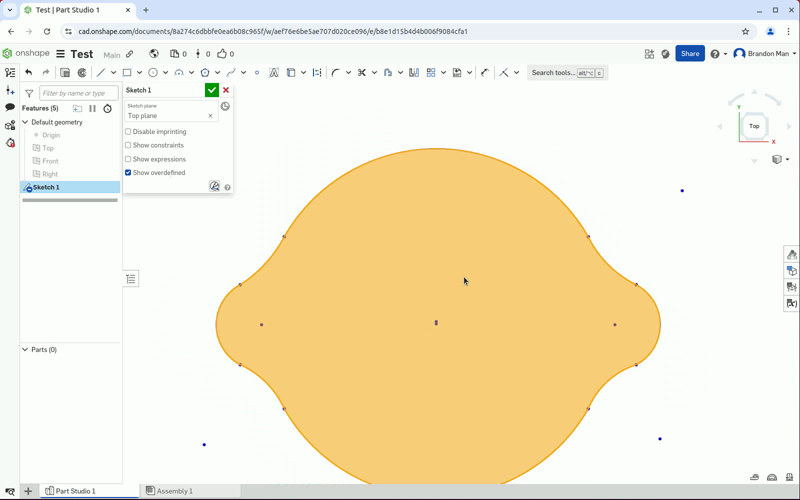
scroll(-6)
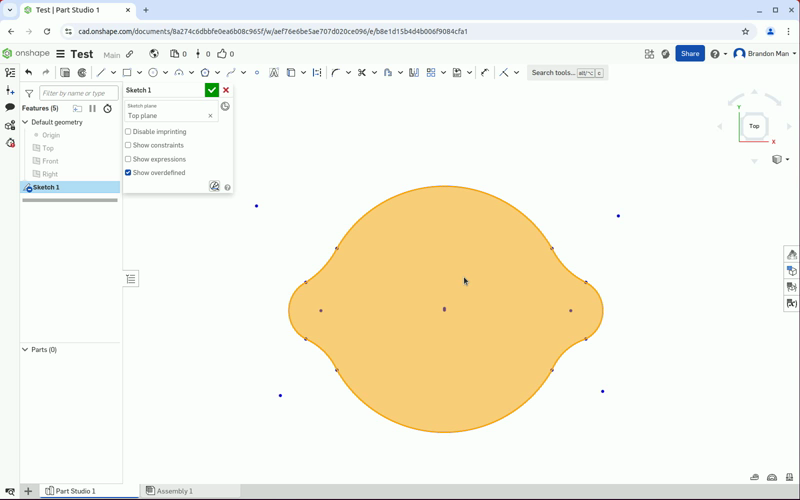
scroll(-6)
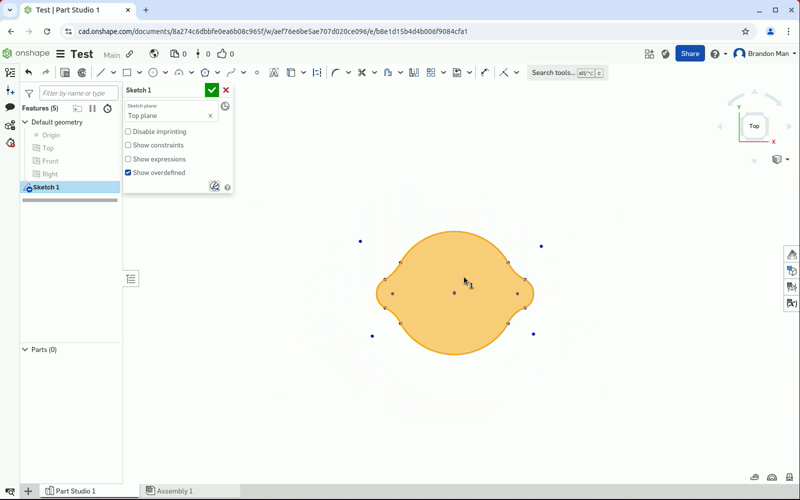
scroll(-6)
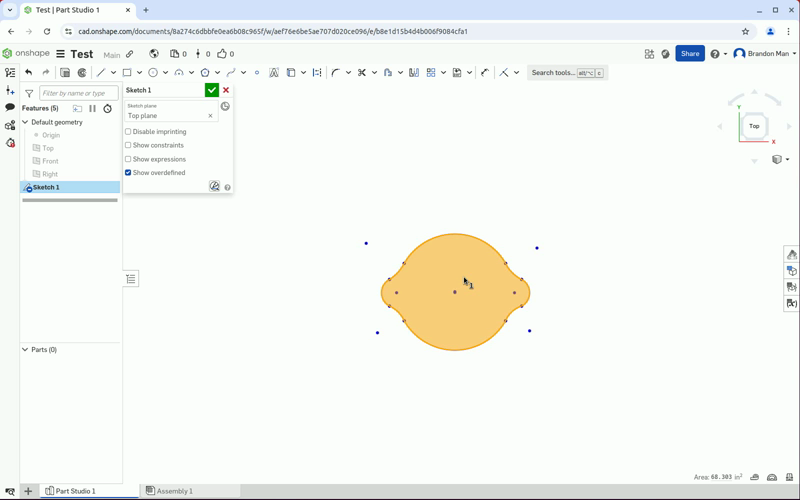
scroll(-6)
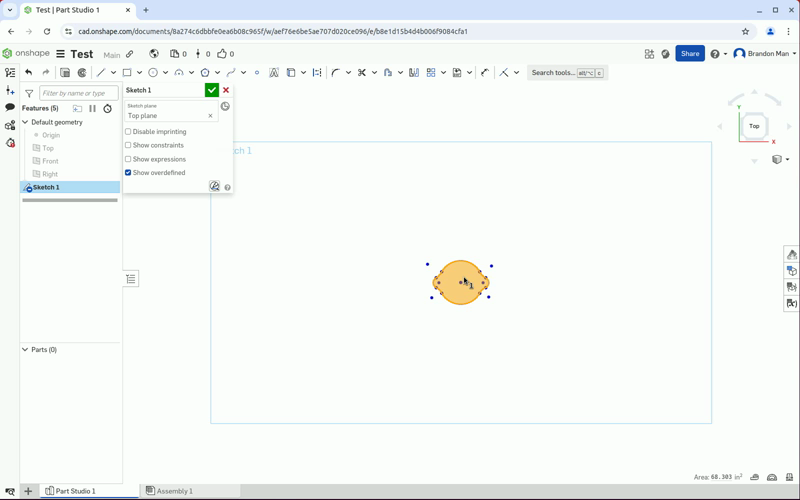
mouse_move(73, 352)
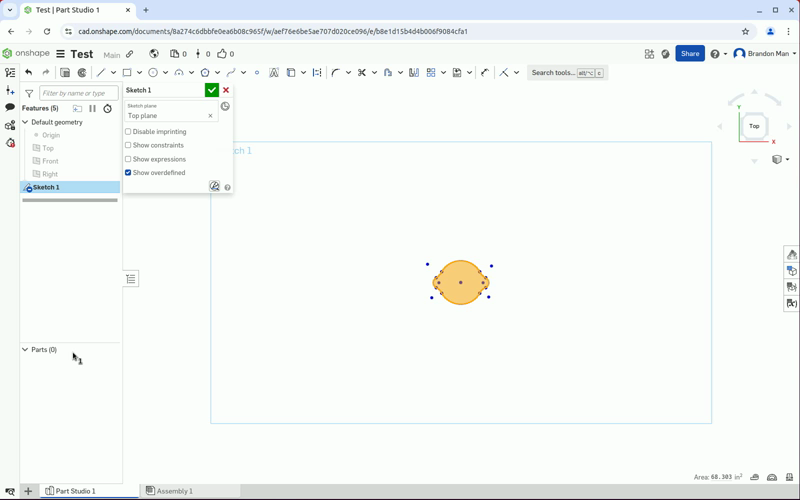
key(shift+y)
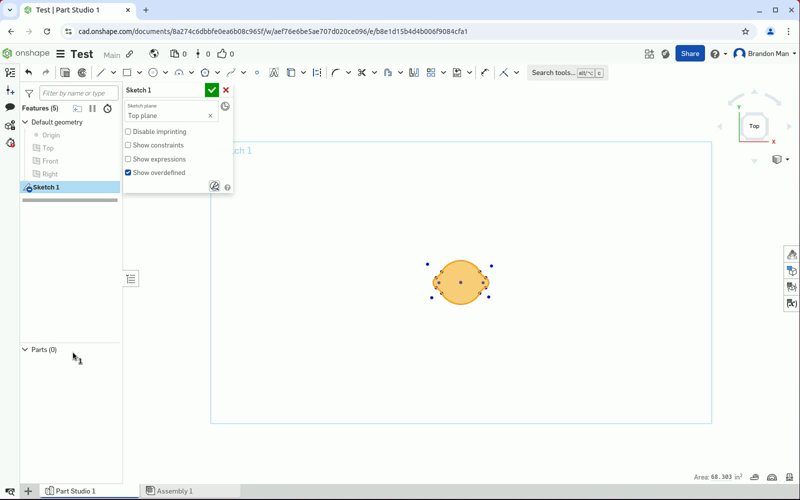
key(shift+e)
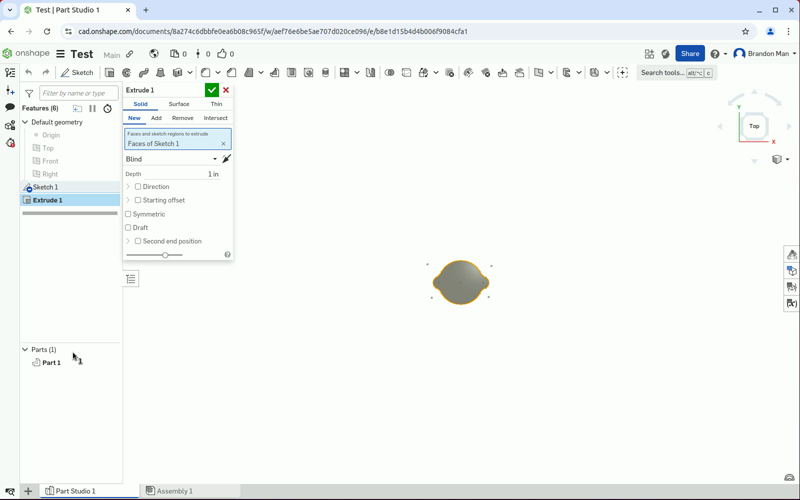
mouse_move(143, 106)
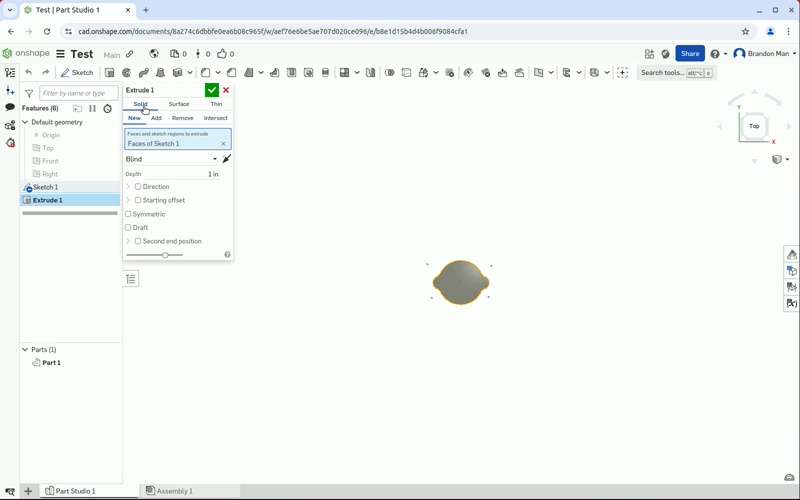
click(143, 106)
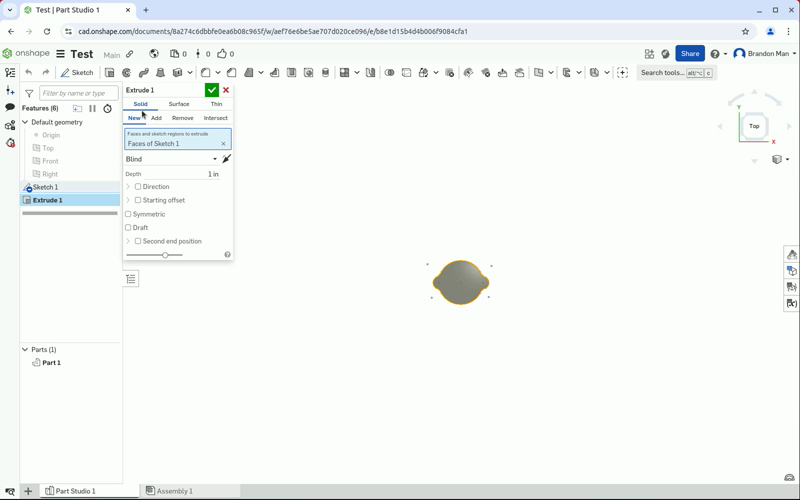
mouse_move(137, 120)
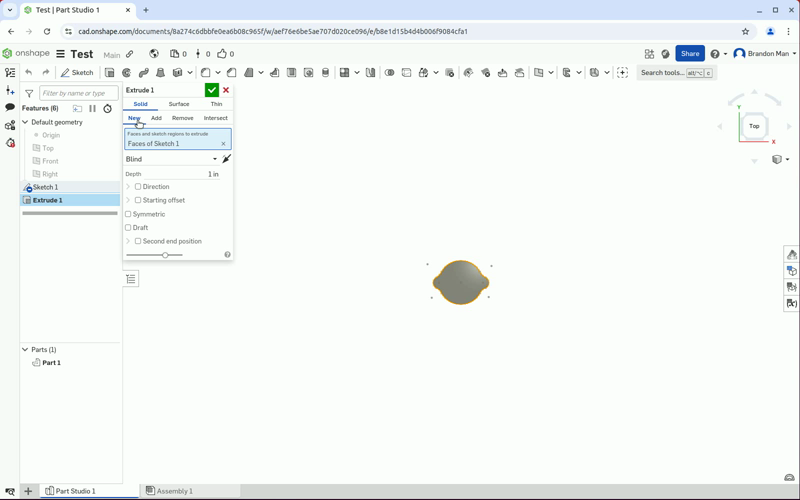
click(137, 120)
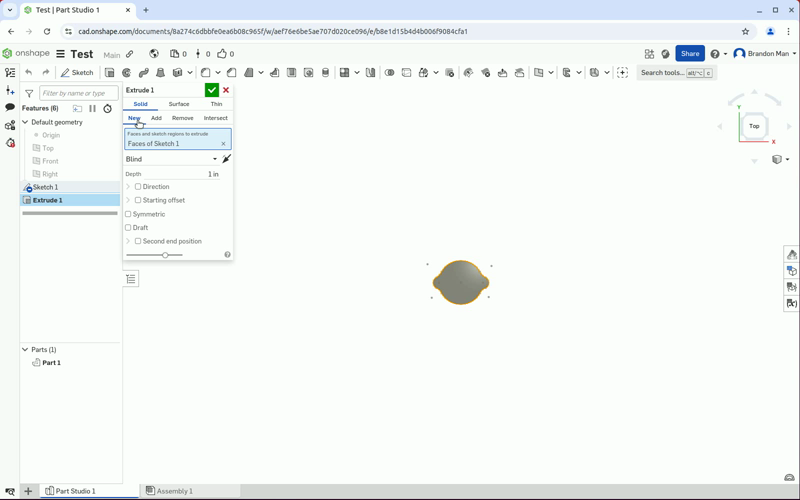
key(tab, 4)
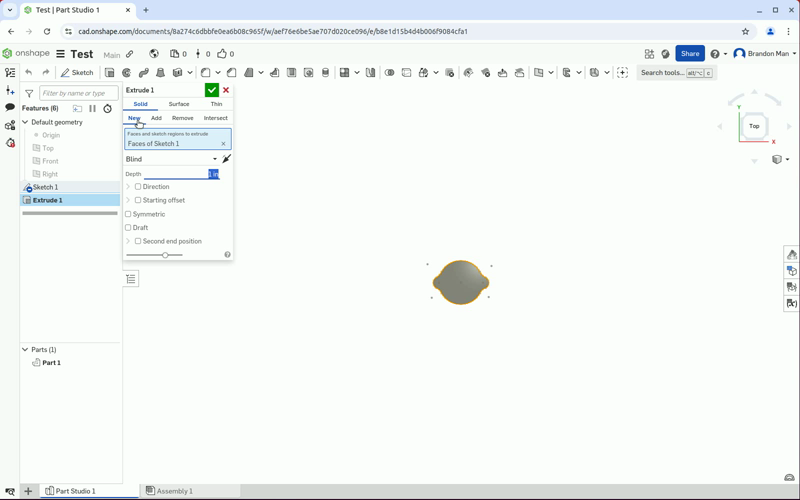
text(11.795)
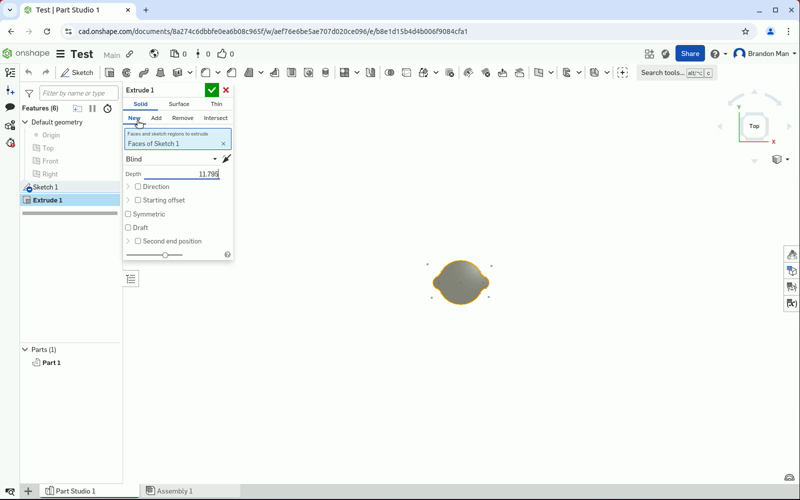
key(enter)
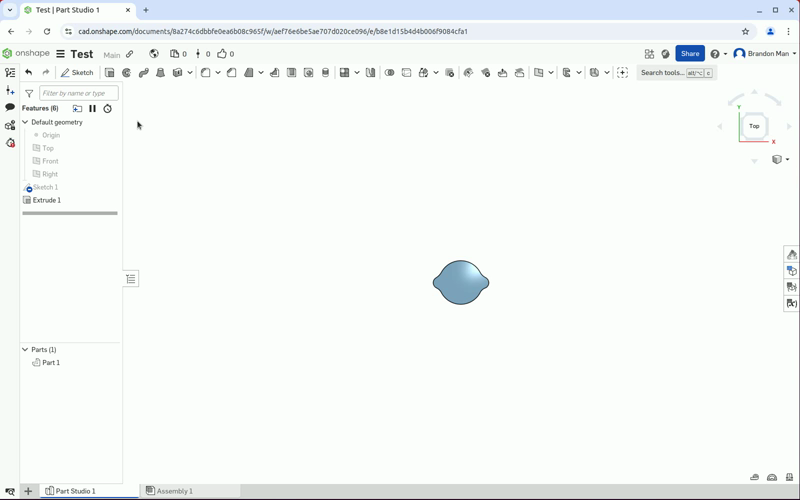
key(shift+h)
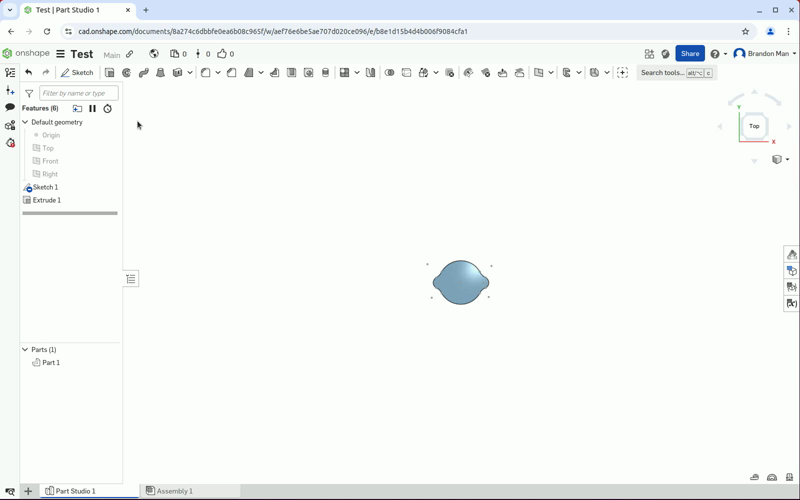
key(shift+h)
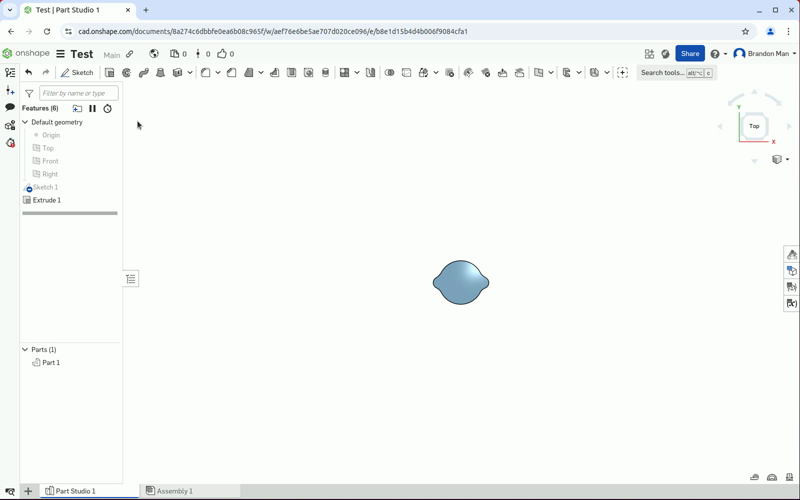
mouse_move(73, 189)
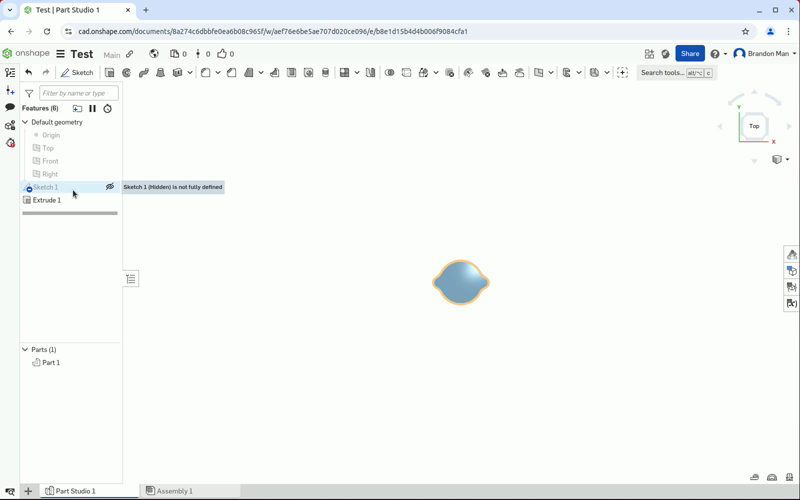
click(73, 189)
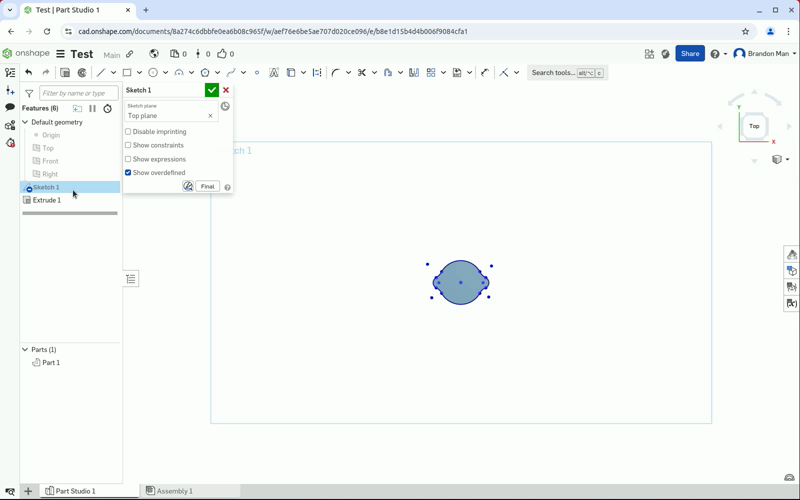
mouse_move(229, 92)
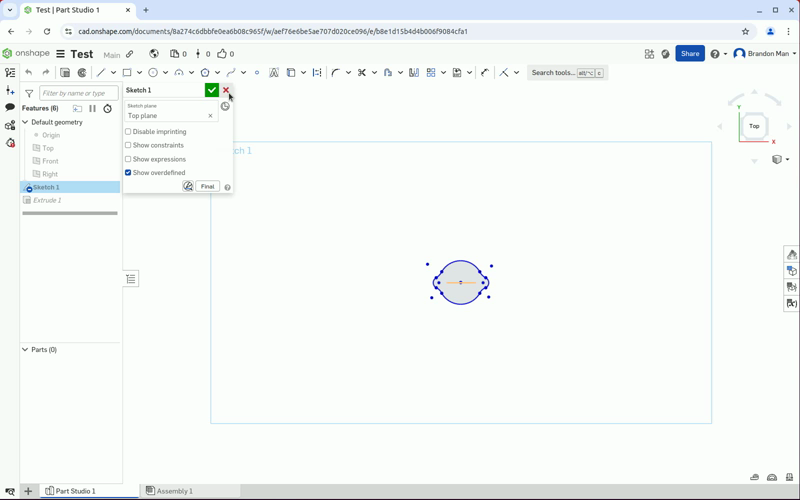
click(229, 92)
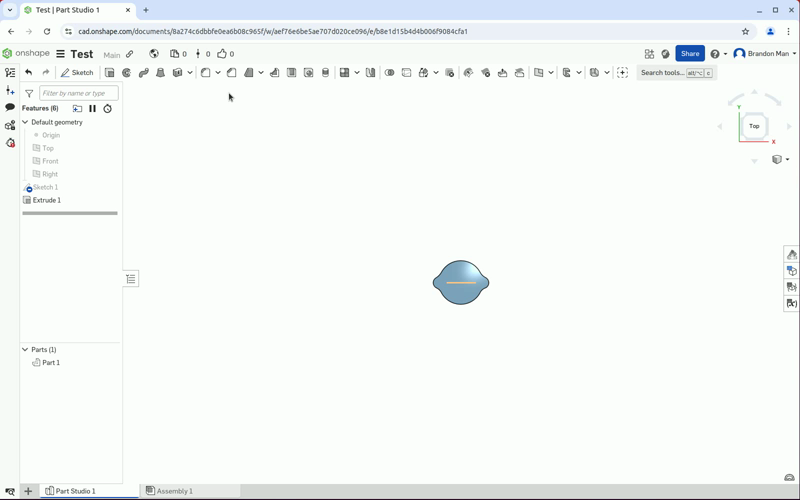
mouse_move(541, 75)
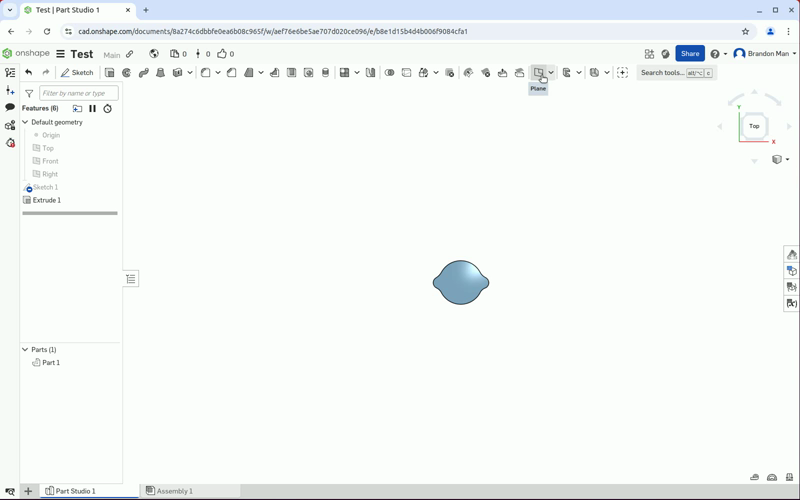
click(541, 75)
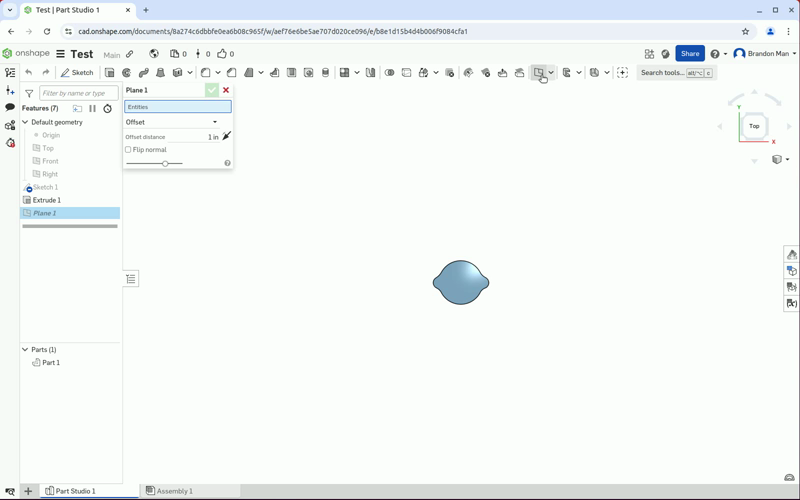
mouse_move(73, 150)
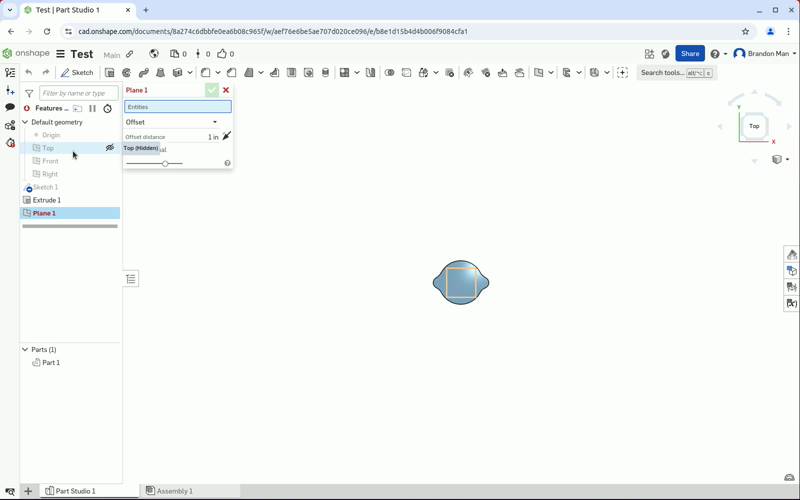
click(73, 150)
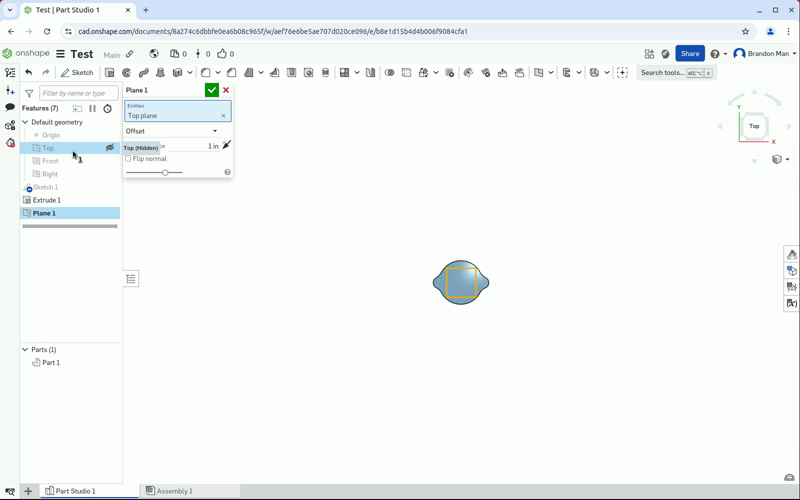
key(tab, 2)
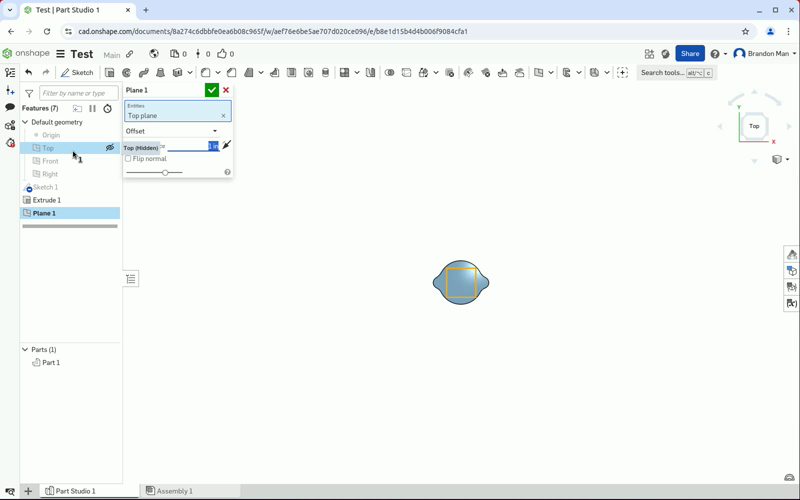
text(11.801)
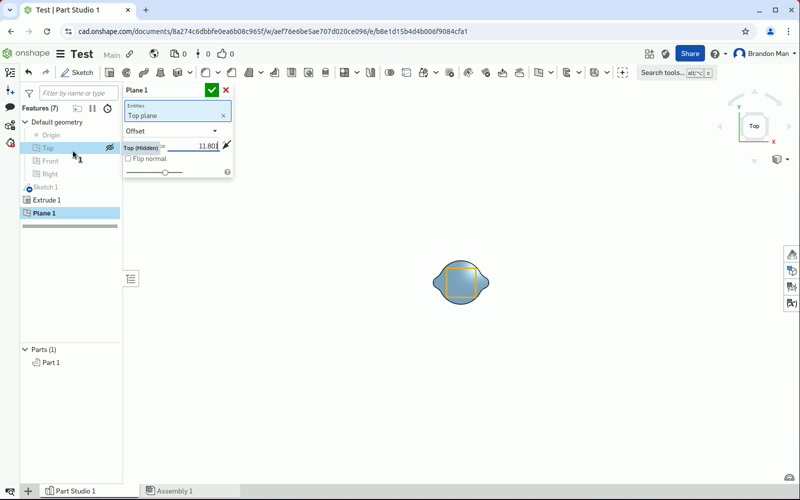
key(enter, 2)
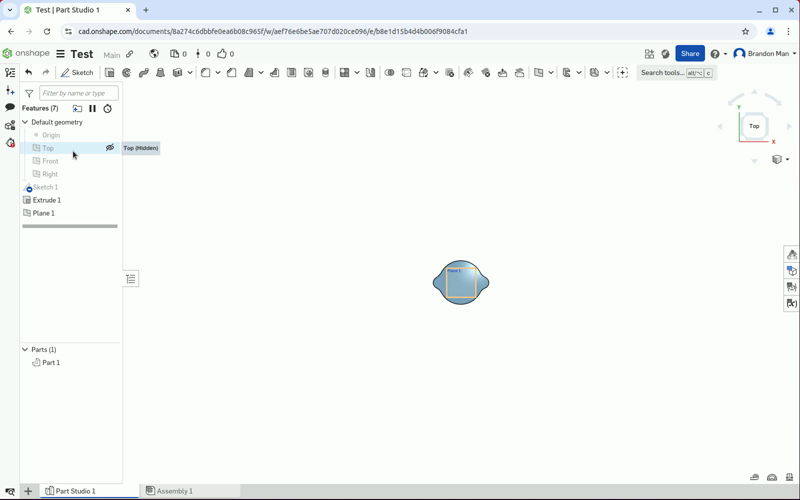
key(shift+s)
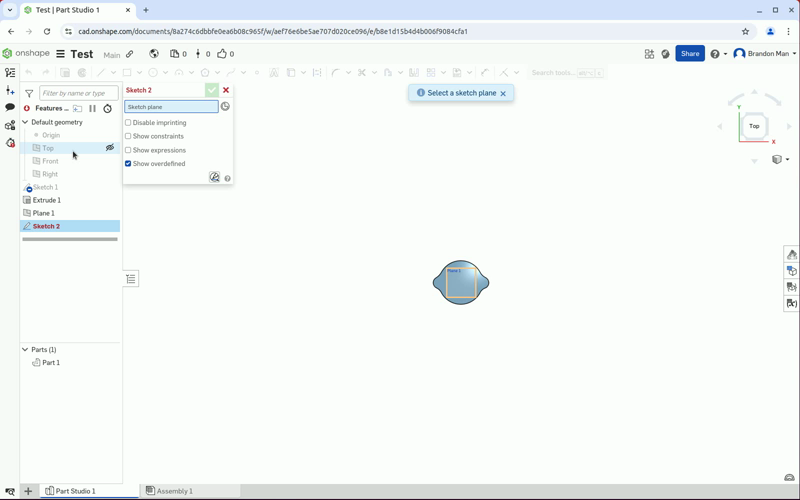
mouse_move(73, 215)
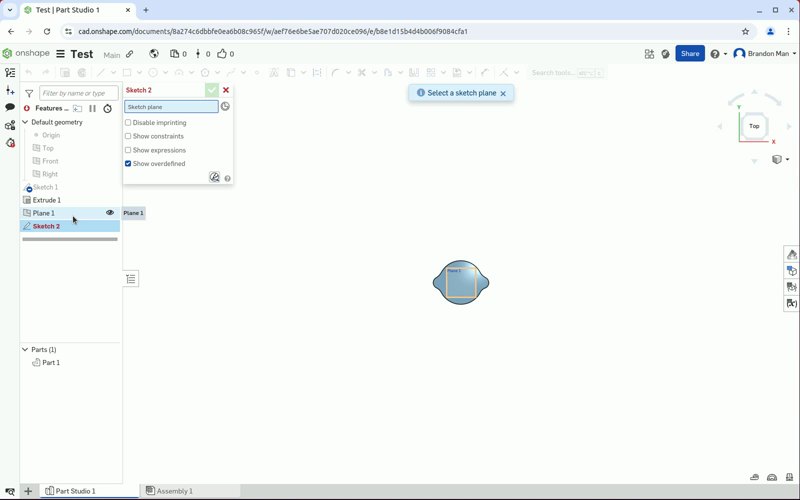
click(73, 215)
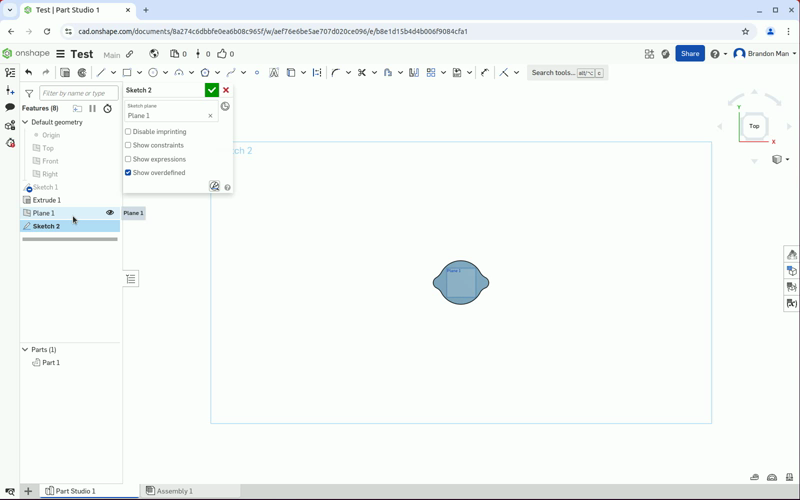
mouse_move(73, 352)
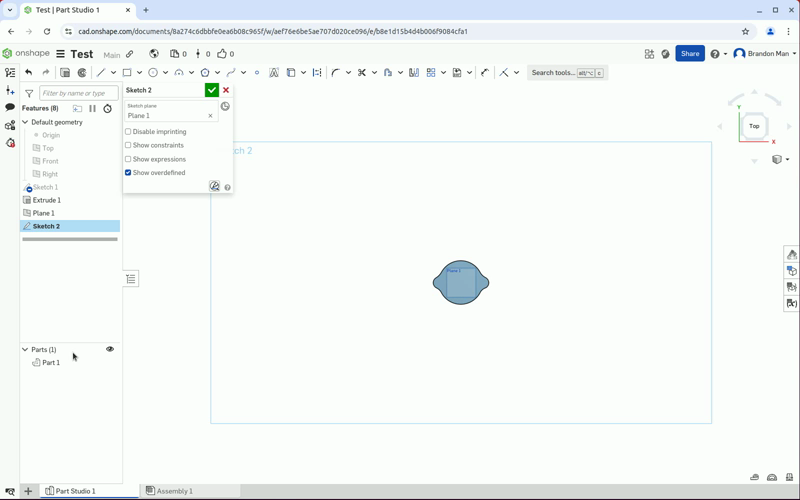
key(y)
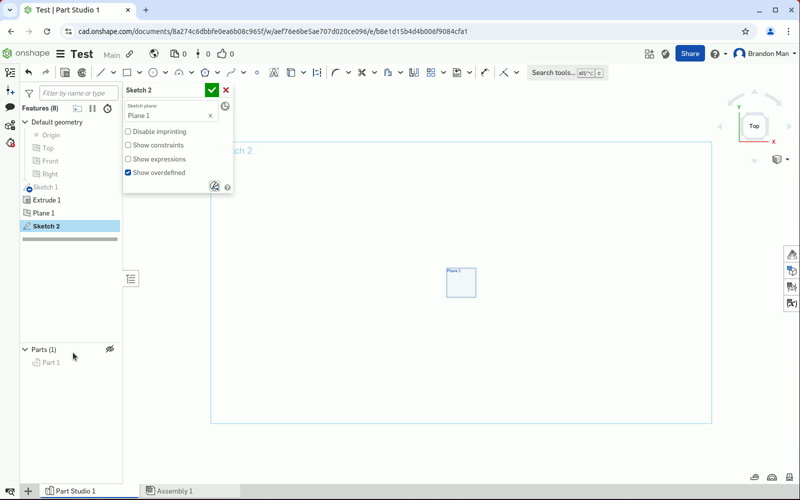
key(c)
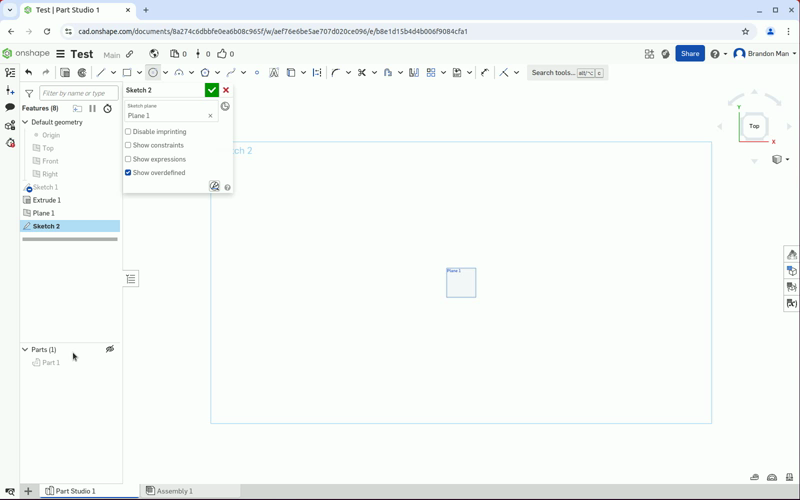
key_down(shift)
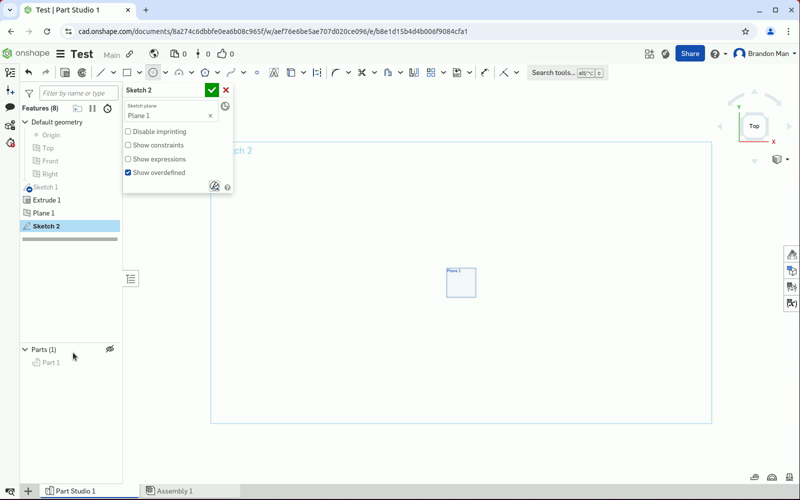
mouse_move(461, 282)
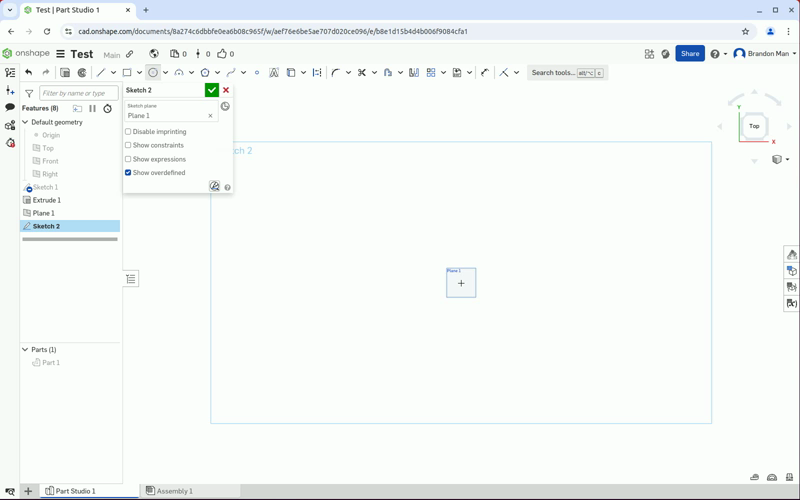
click(461, 282)
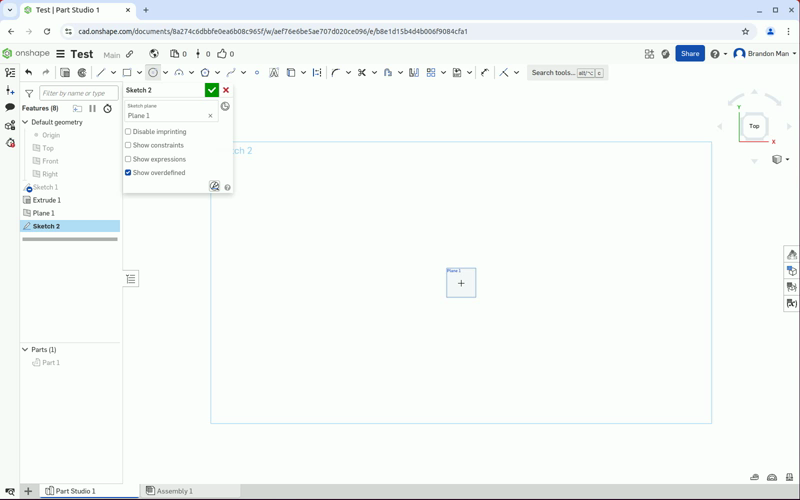
key_up(shift)
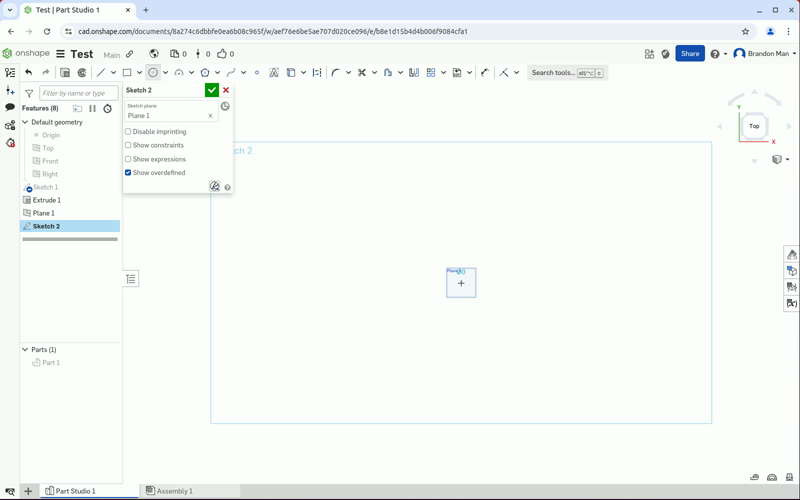
mouse_move(480, 282)
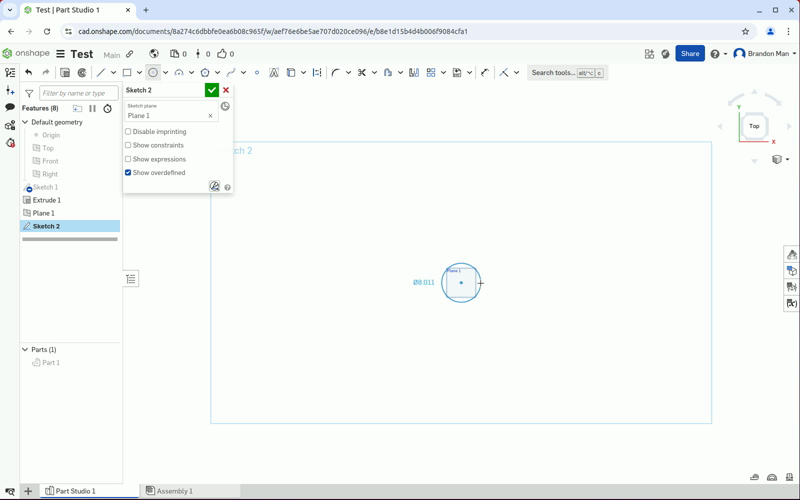
click(480, 282)
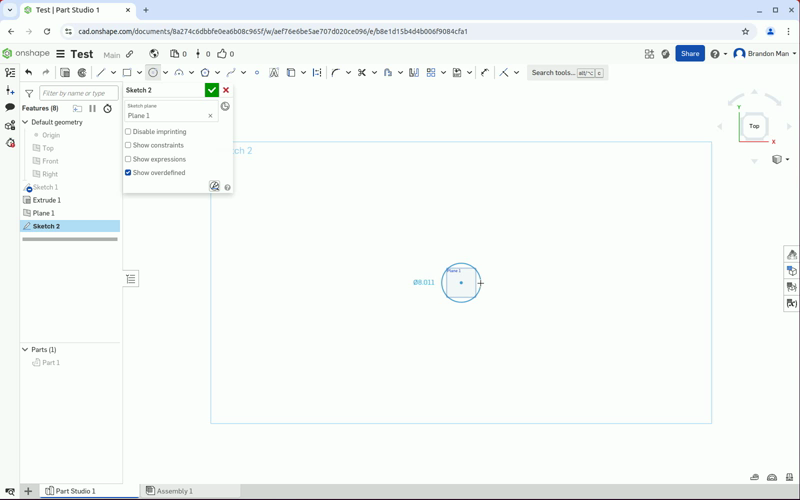
key(esc)
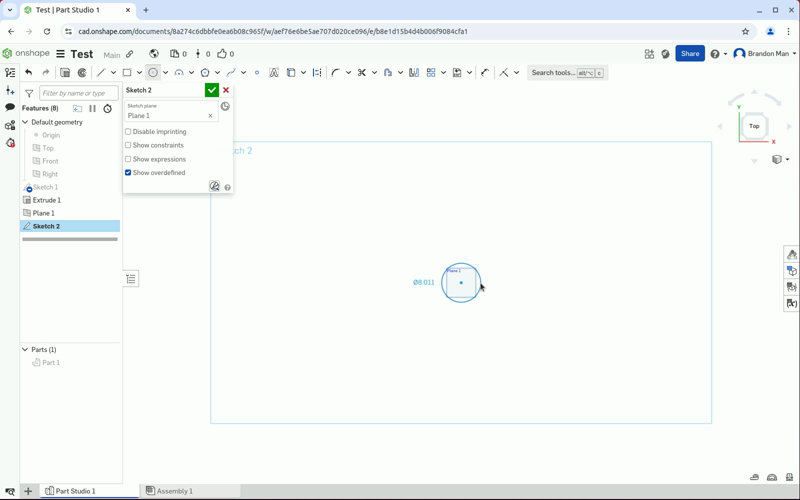
mouse_move(456, 267)
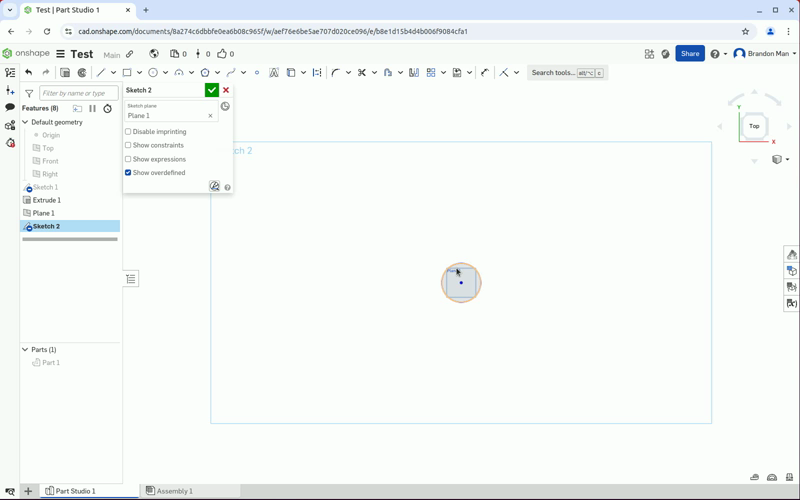
scroll(6)
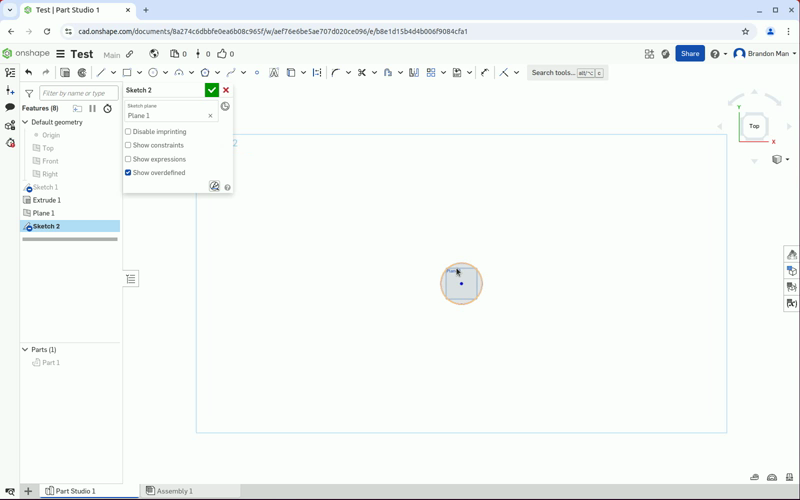
scroll(6)
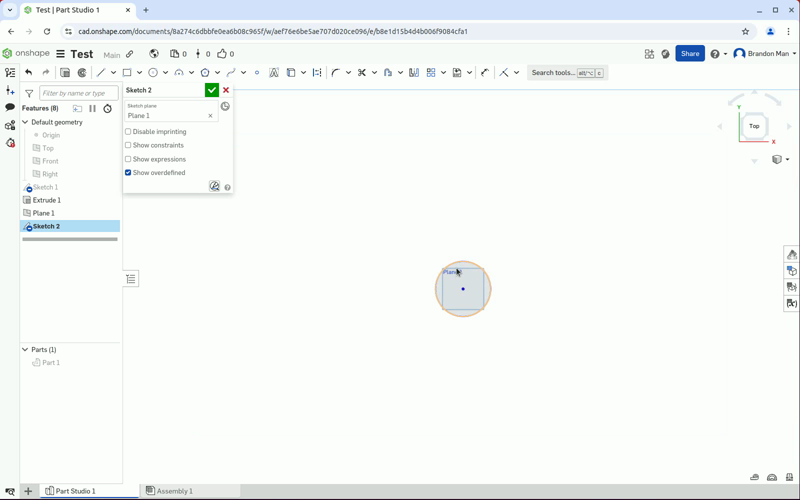
scroll(6)
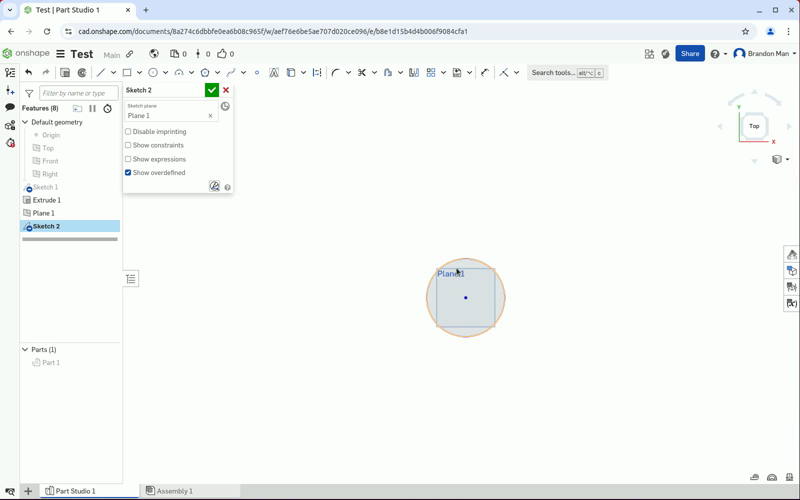
scroll(6)
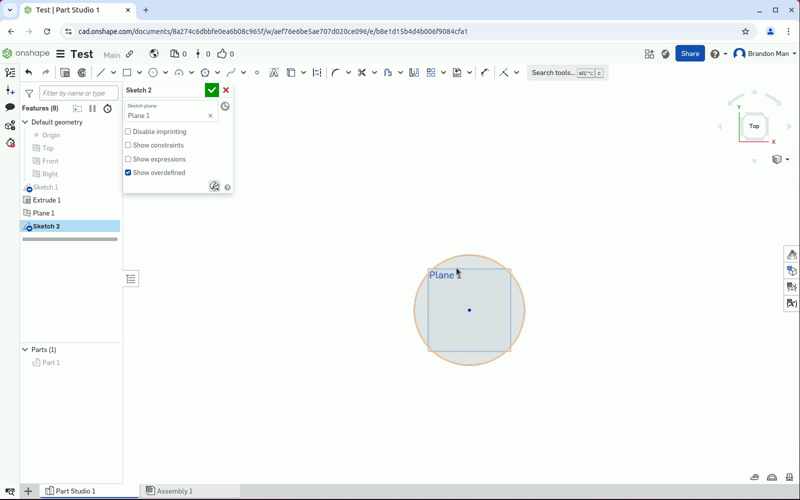
scroll(6)
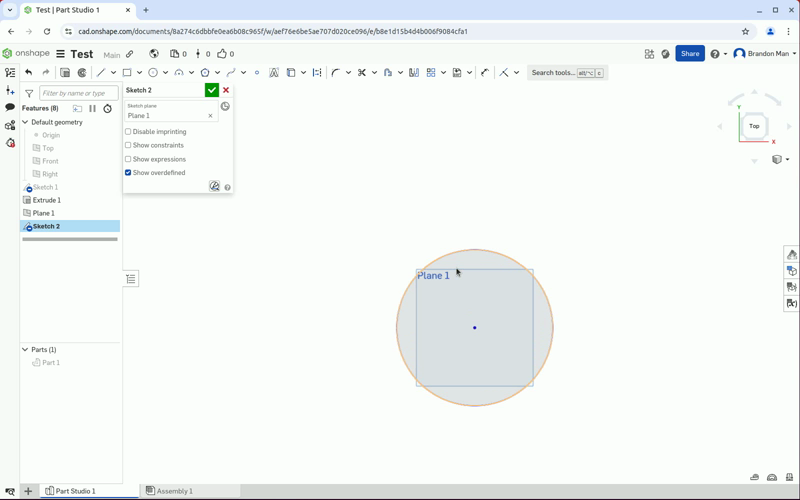
scroll(6)
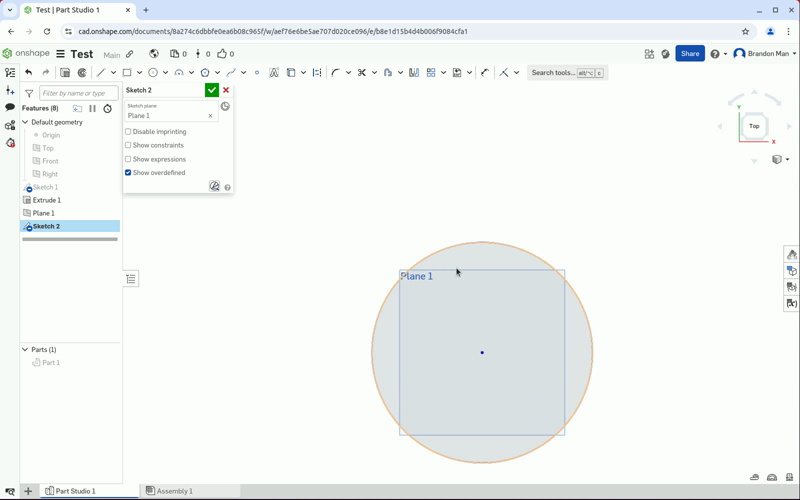
scroll(6)
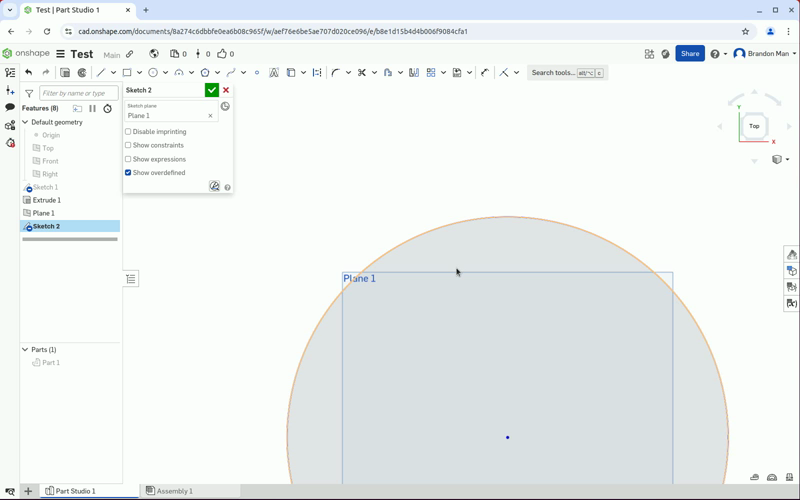
click(456, 267)
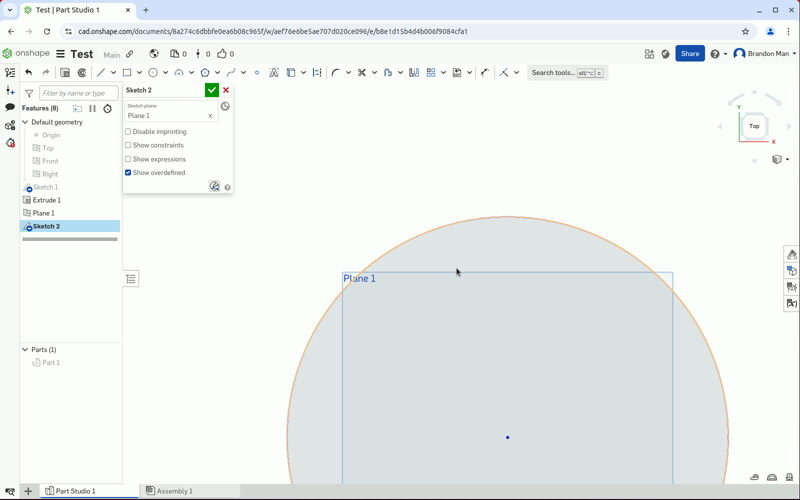
scroll(-6)
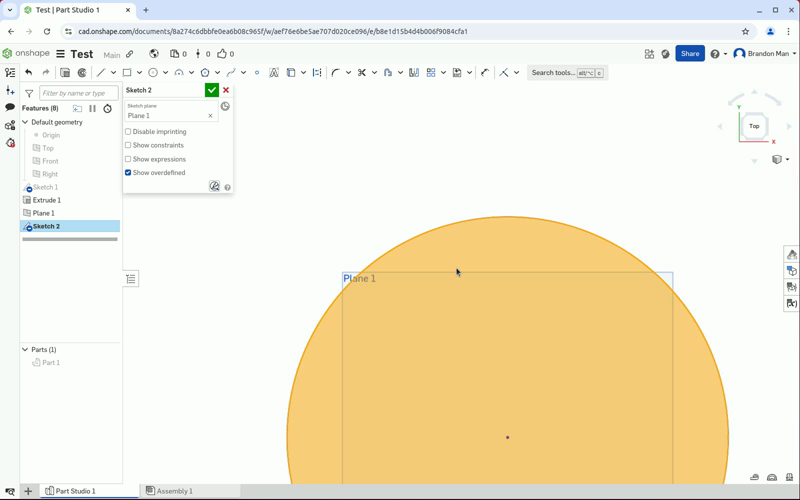
scroll(-6)
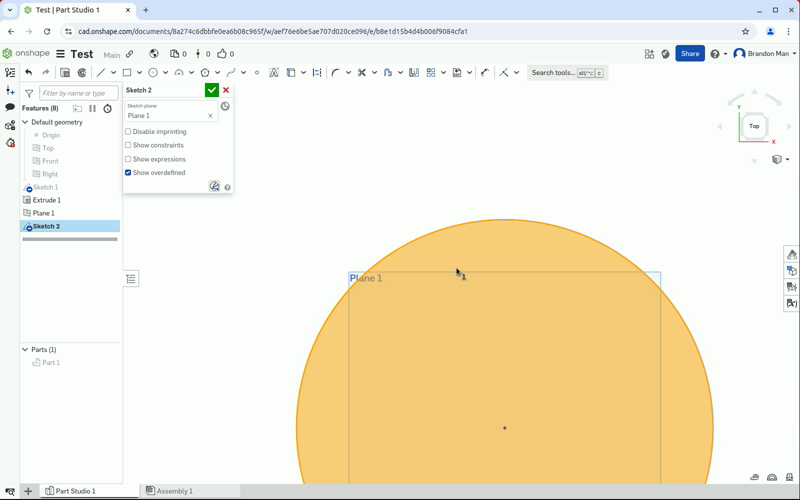
scroll(-6)
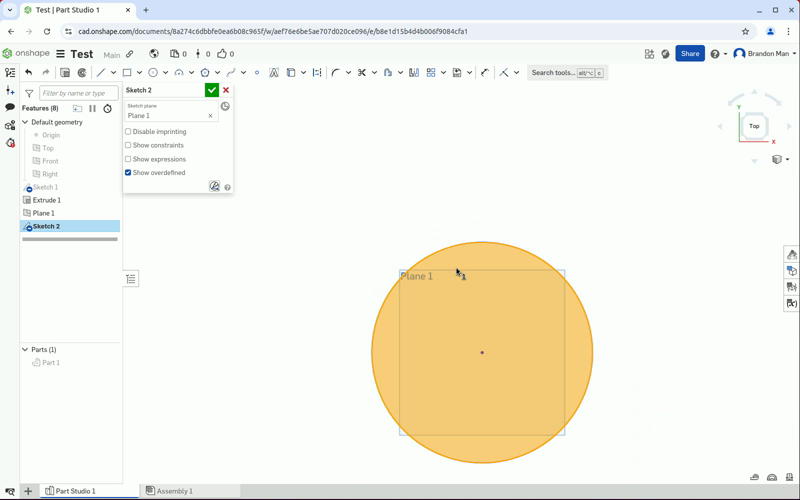
scroll(-6)
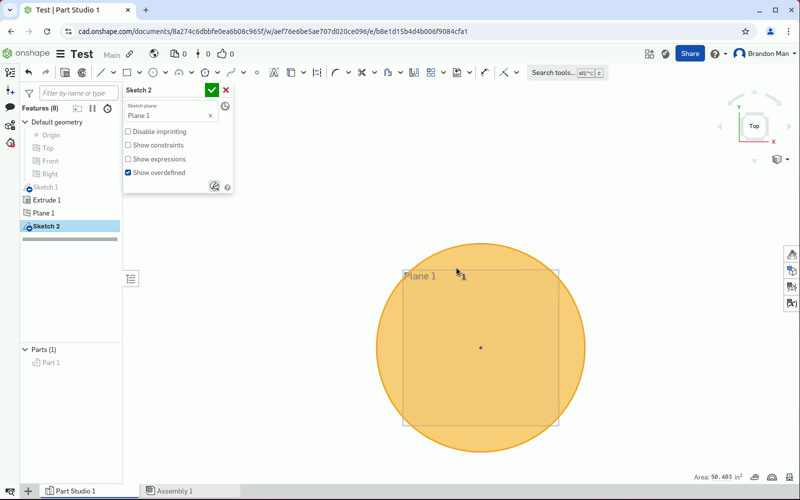
scroll(-6)
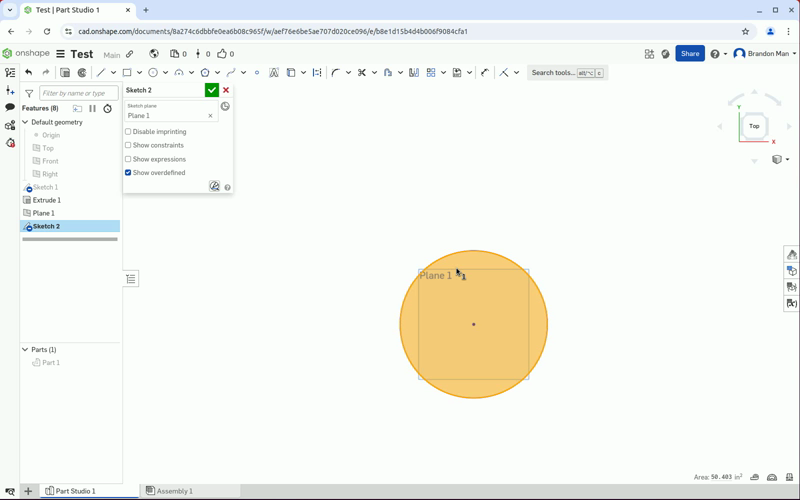
scroll(-6)
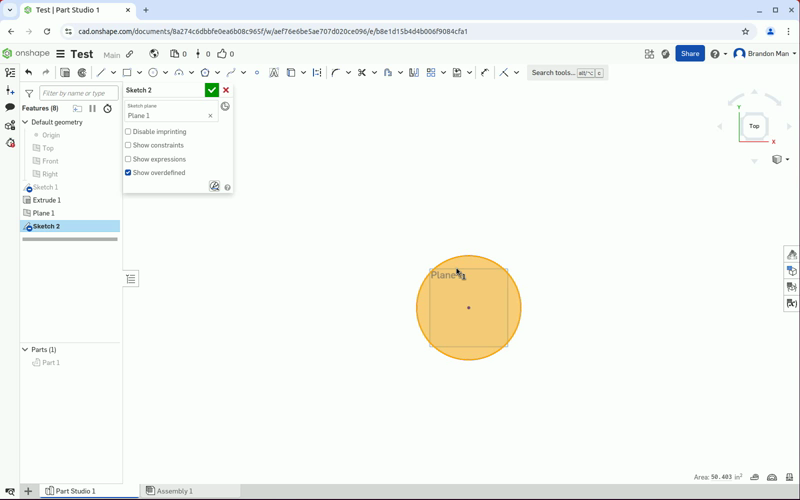
scroll(-6)
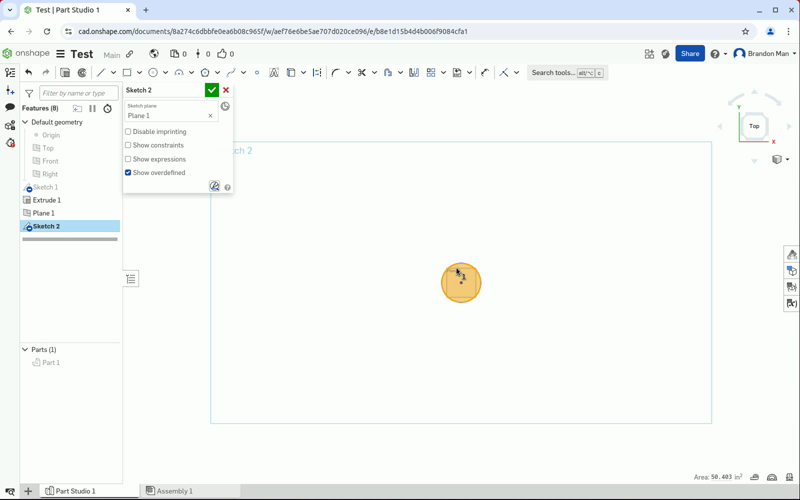
mouse_move(73, 352)
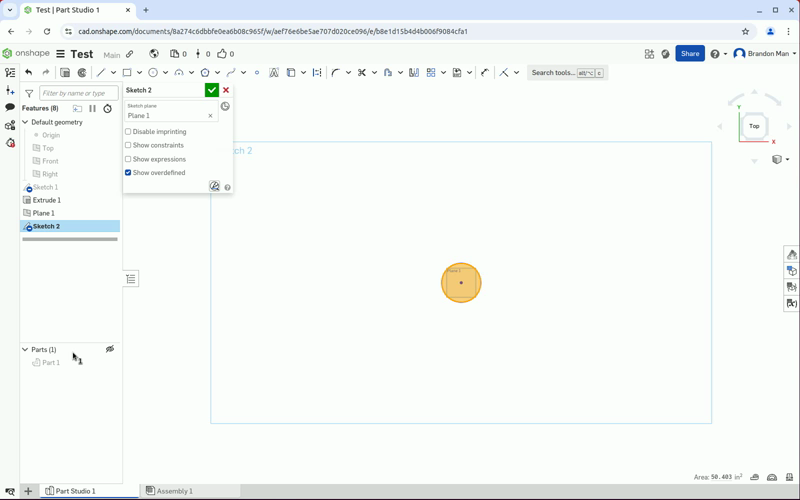
key(shift+y)
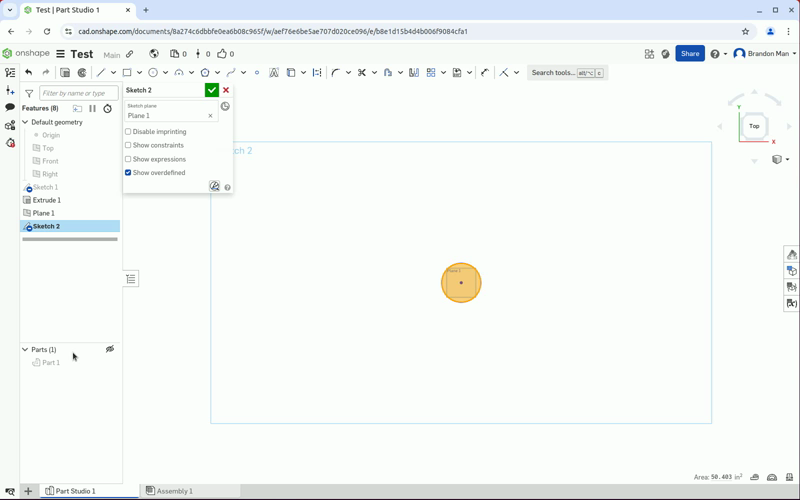
key(shift+e)
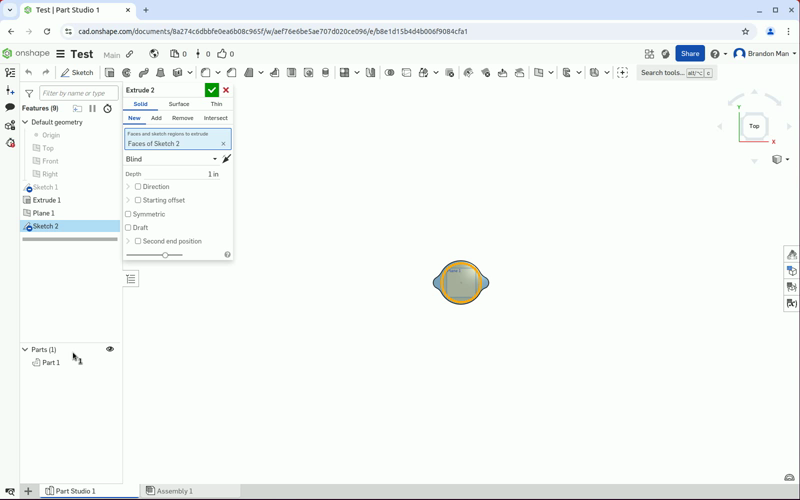
mouse_move(143, 106)
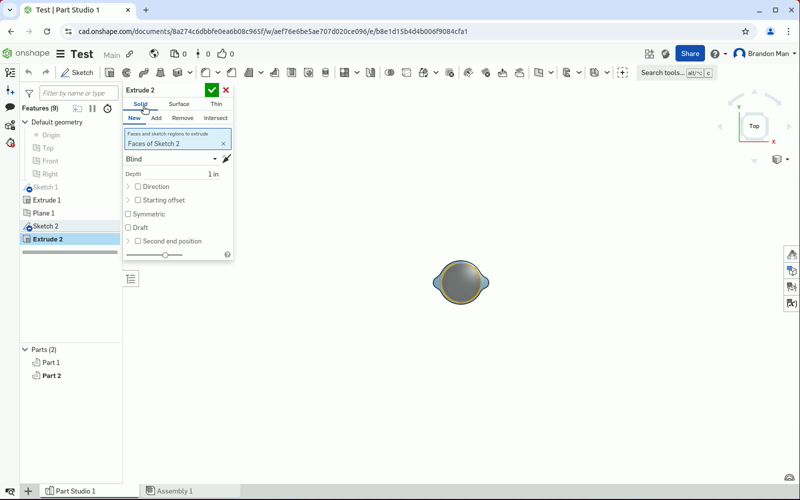
click(143, 106)
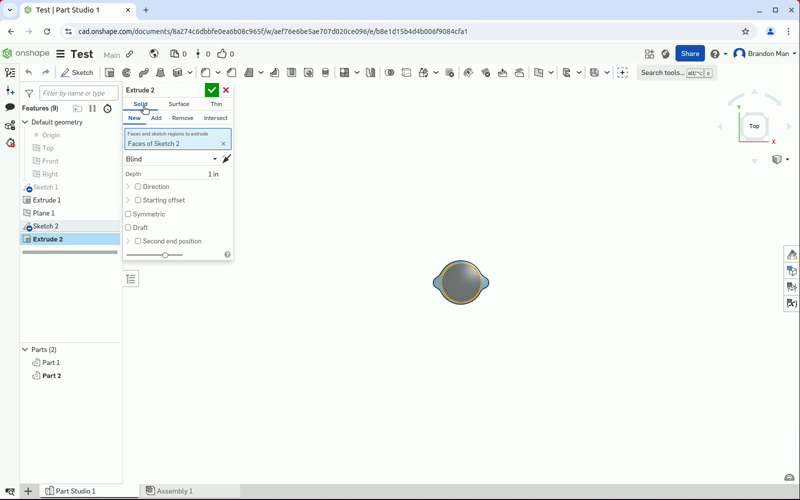
mouse_move(137, 120)
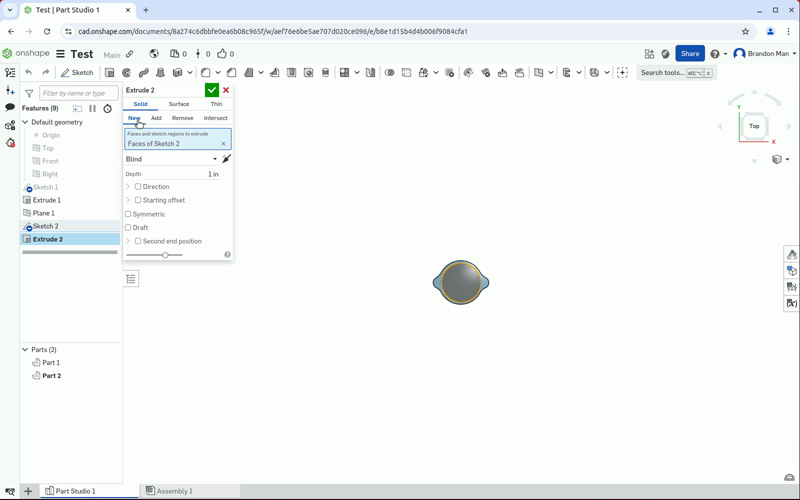
click(137, 120)
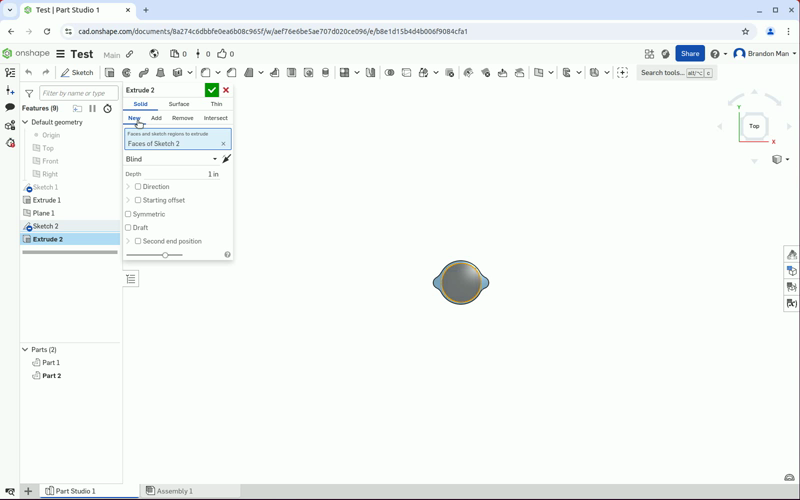
key(tab, 4)
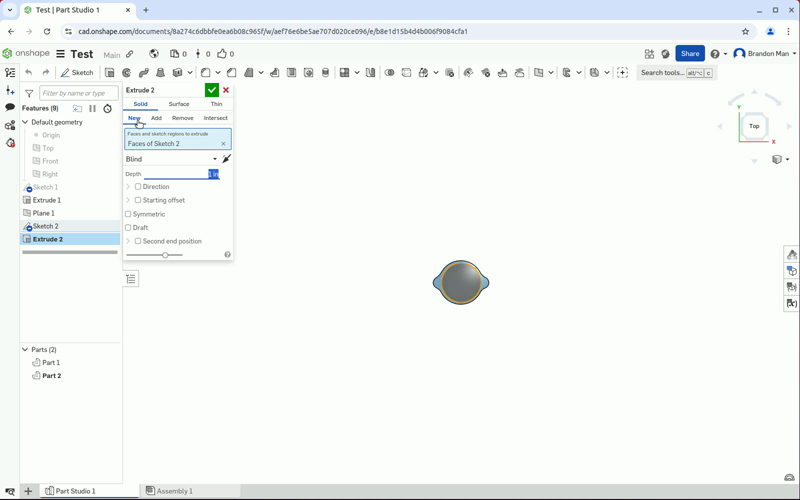
text(11.313)
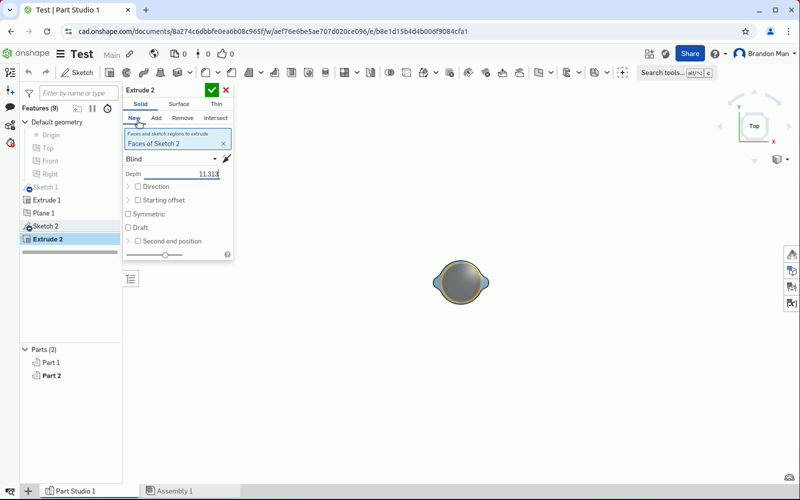
key(enter)
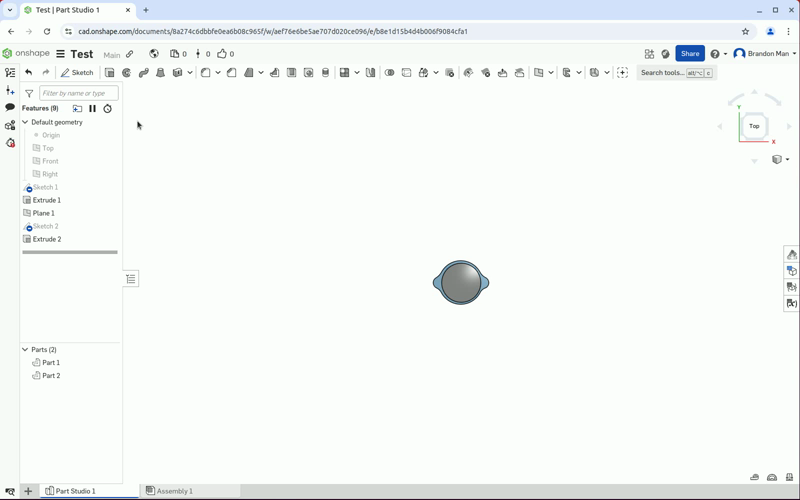
key(shift+h)
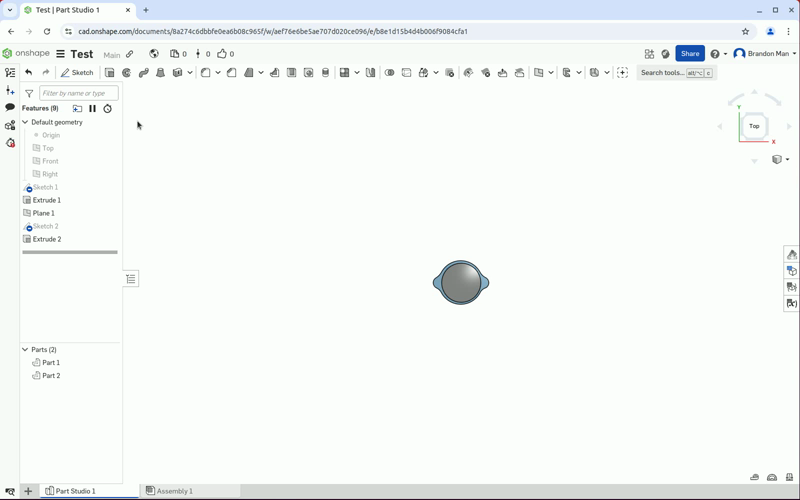
key(shift+h)
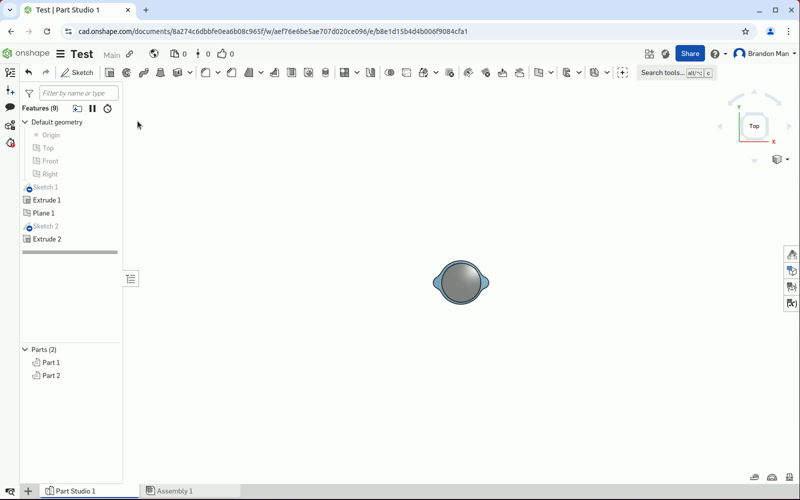
mouse_move(73, 189)
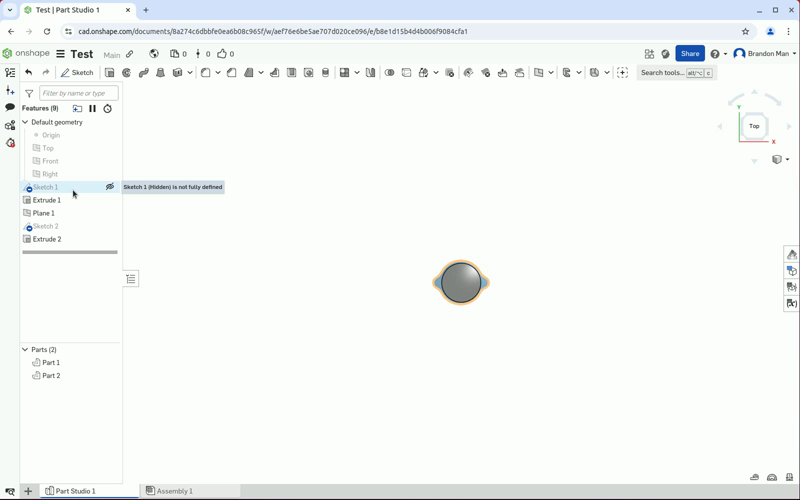
click(73, 189)
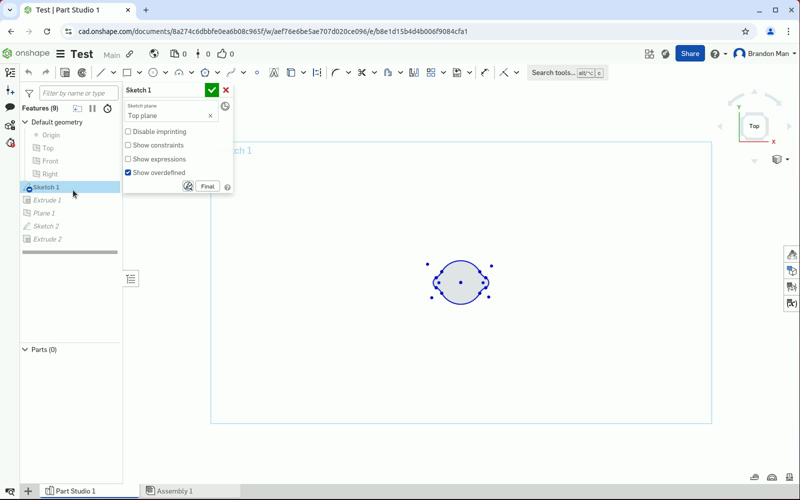
mouse_move(229, 92)
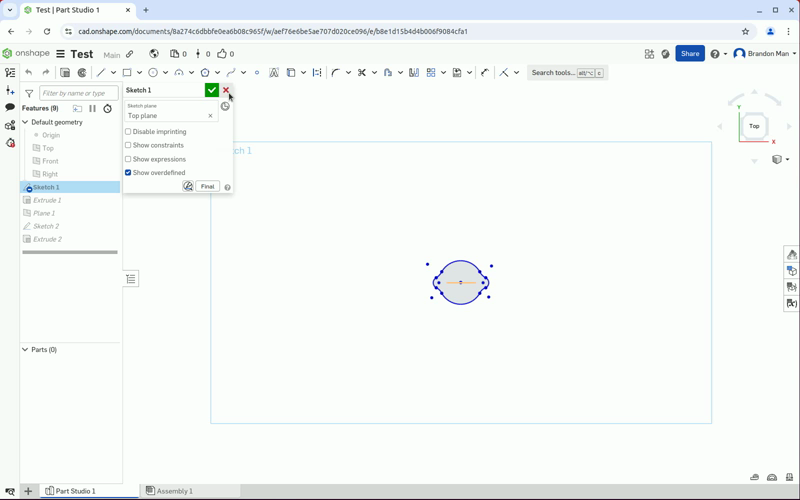
click(229, 92)
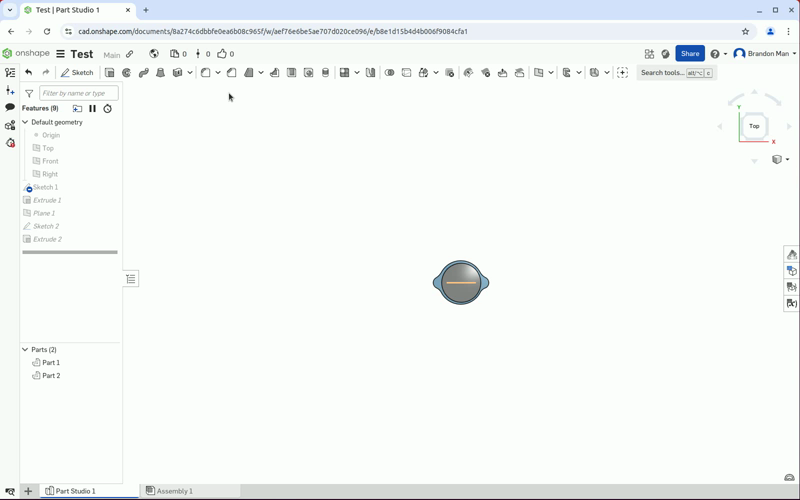
mouse_move(541, 75)
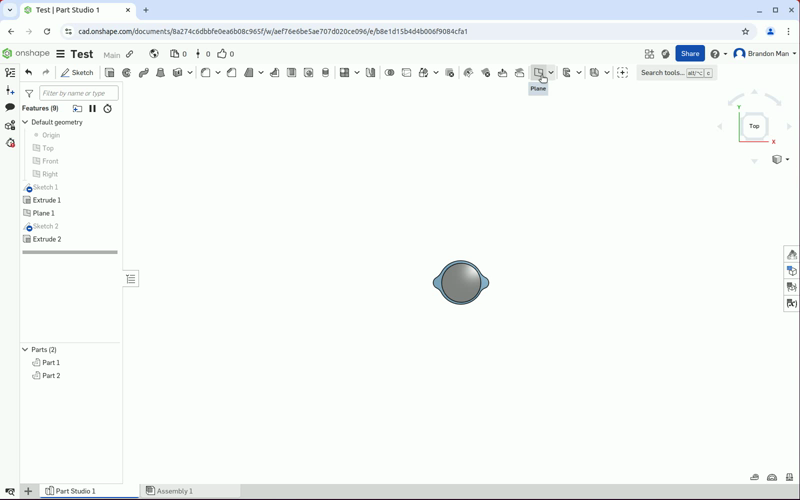
click(541, 75)
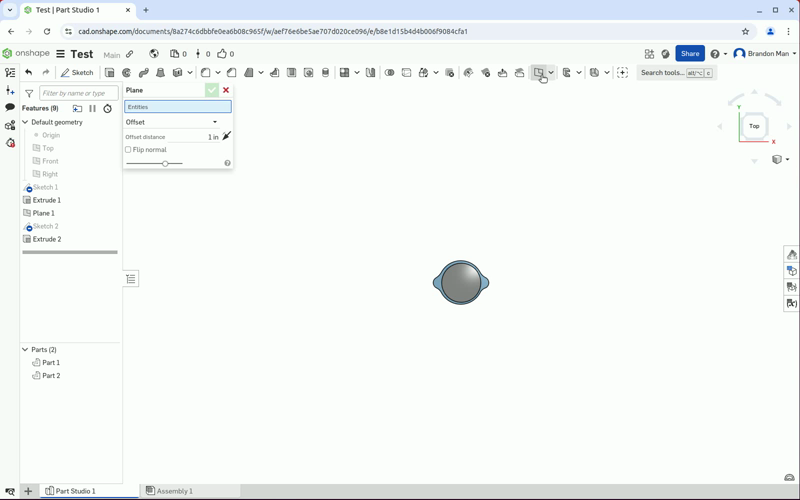
mouse_move(73, 150)
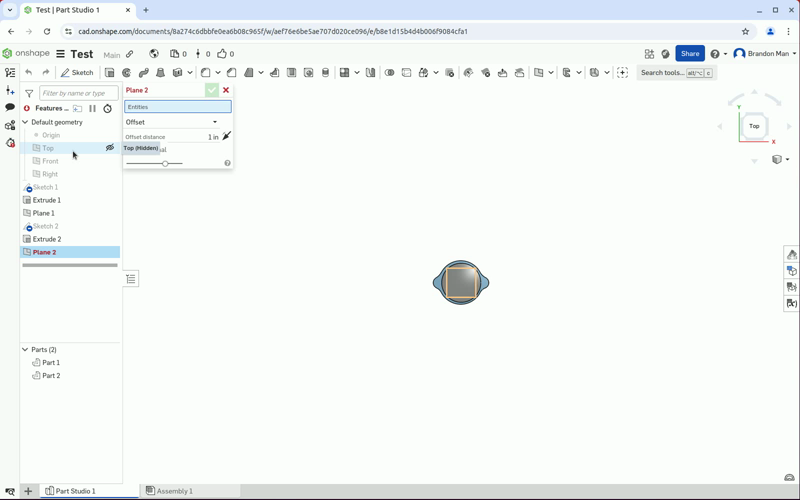
click(73, 150)
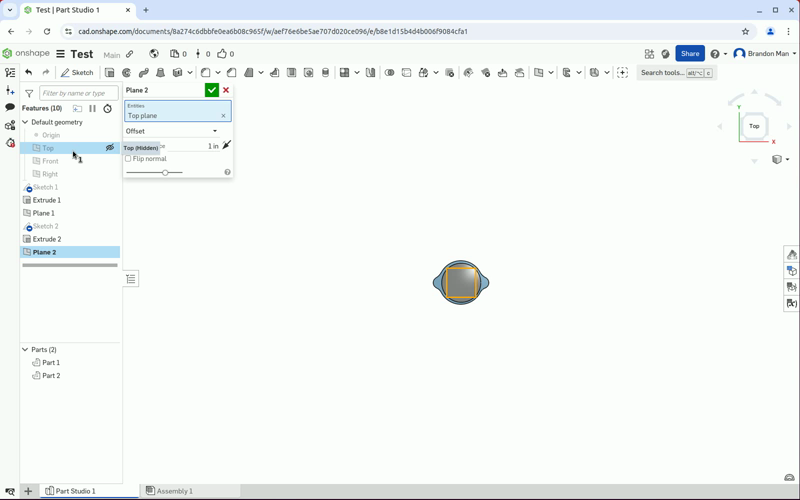
key(tab, 2)
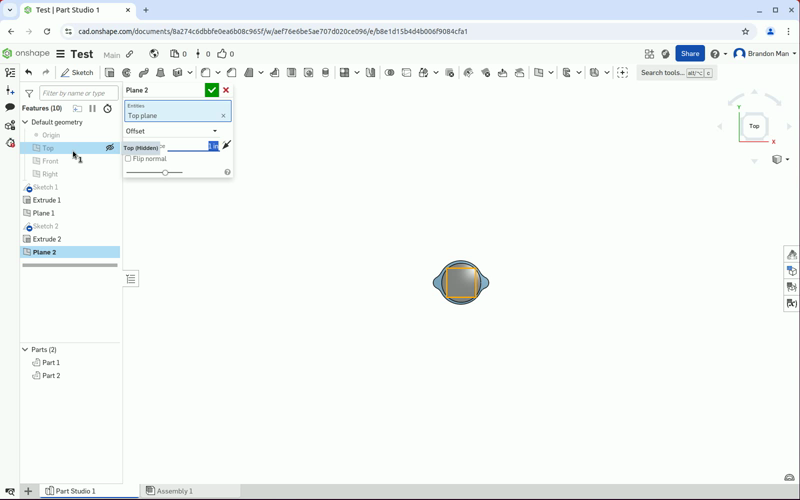
text(23.108)
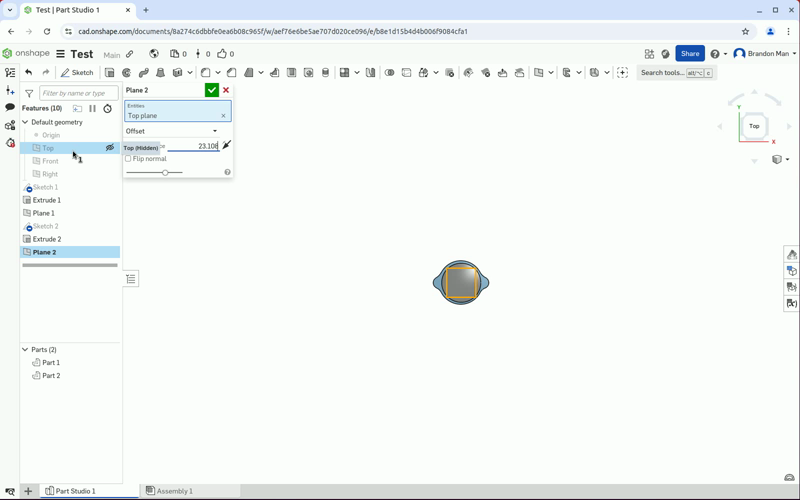
key(enter, 2)
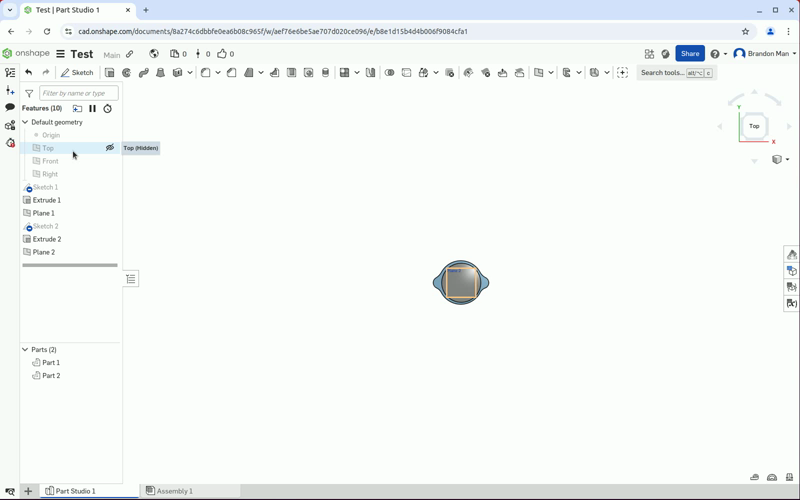
key(shift+s)
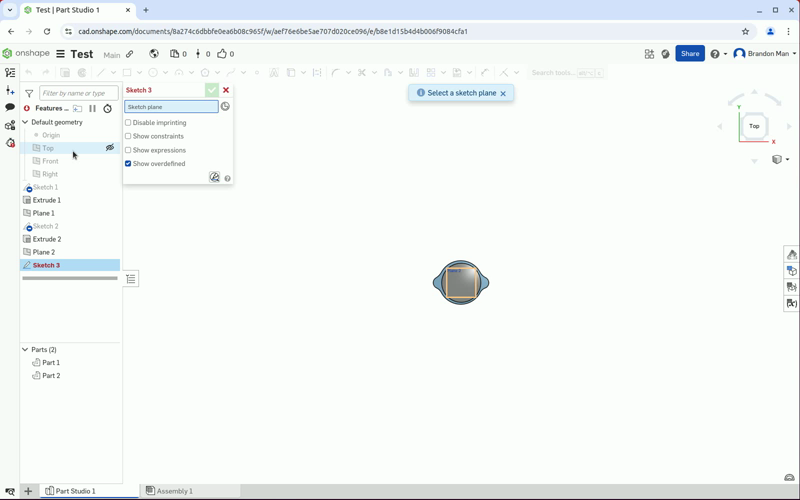
mouse_move(73, 254)
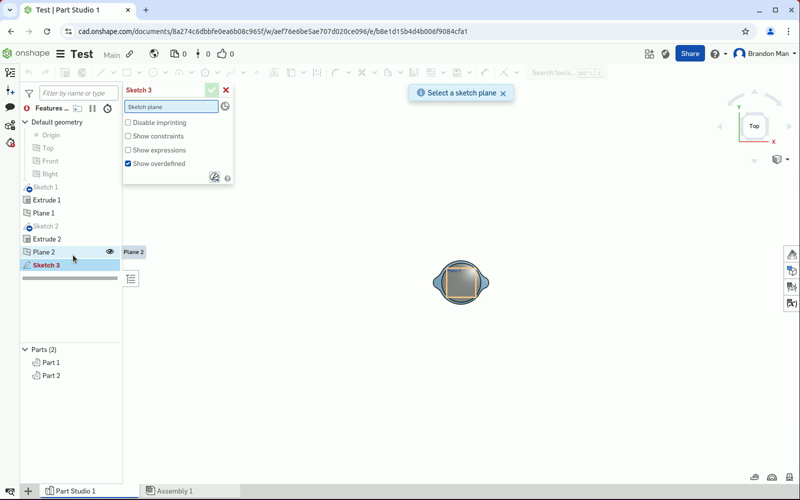
click(73, 254)
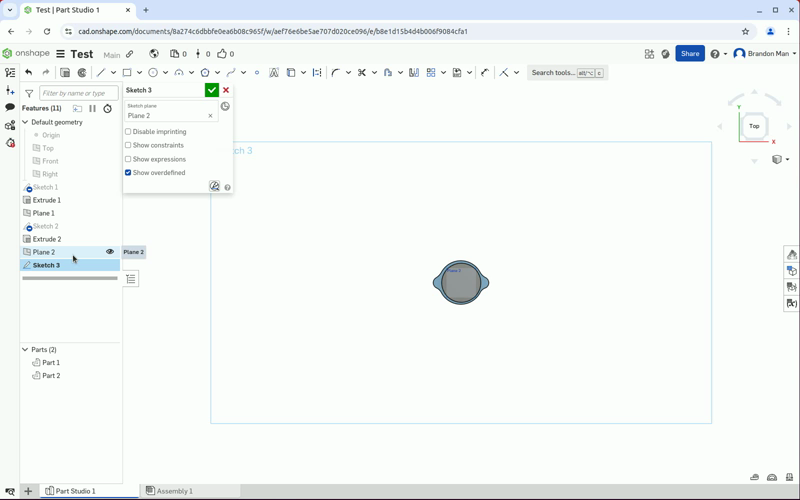
mouse_move(73, 352)
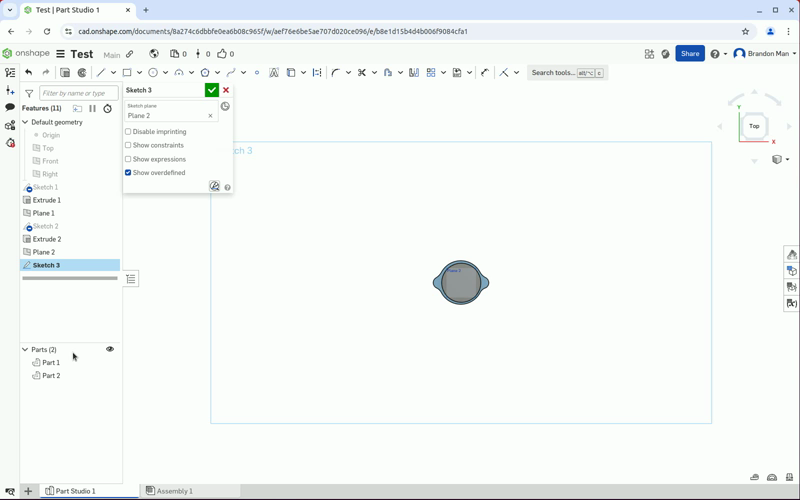
key(y)
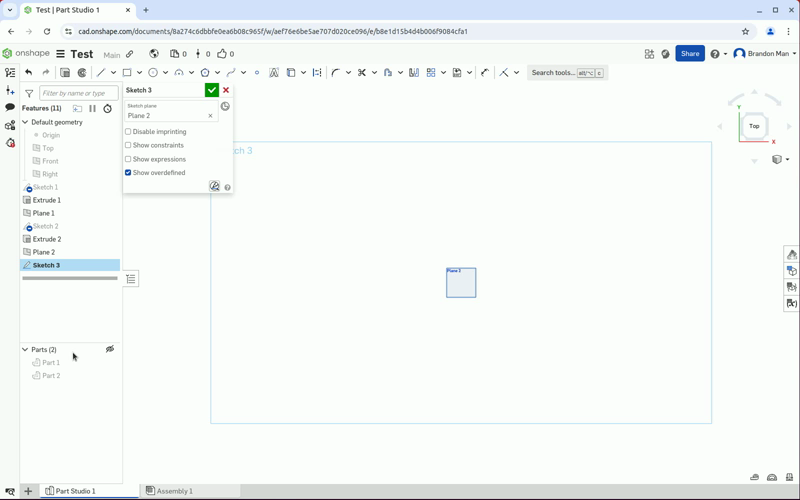
key(c)
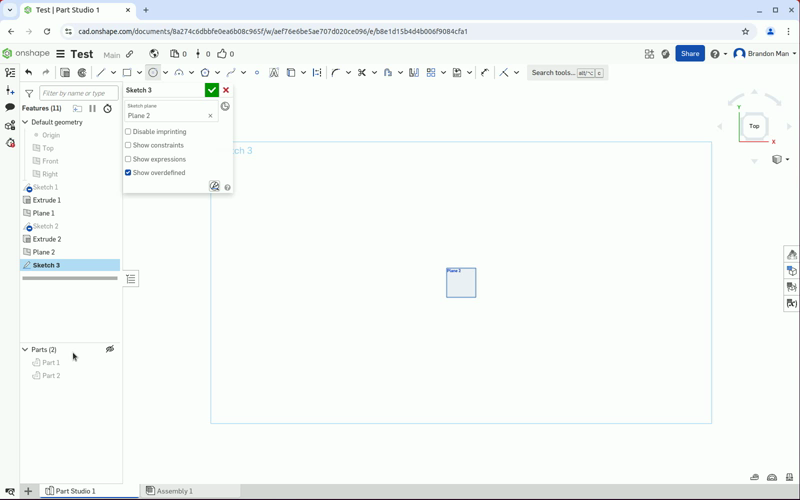
key_down(shift)
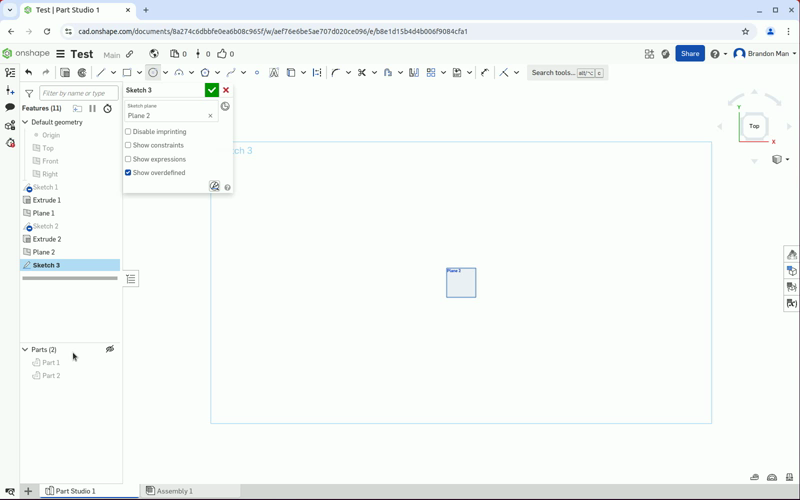
mouse_move(461, 282)
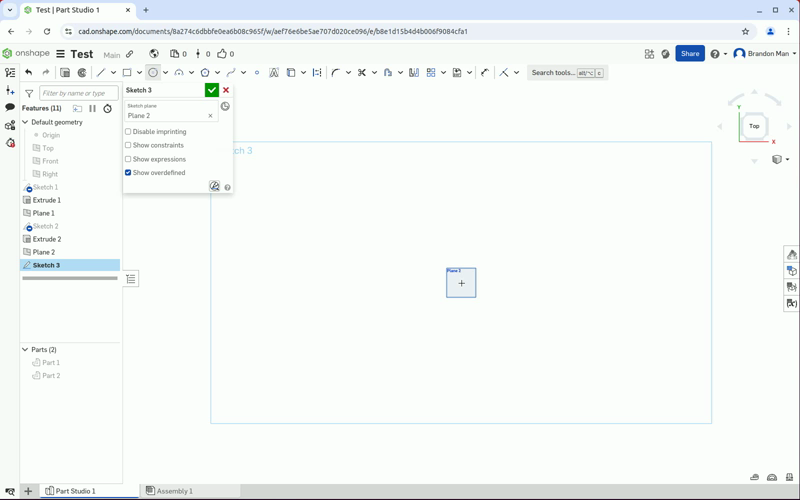
click(461, 282)
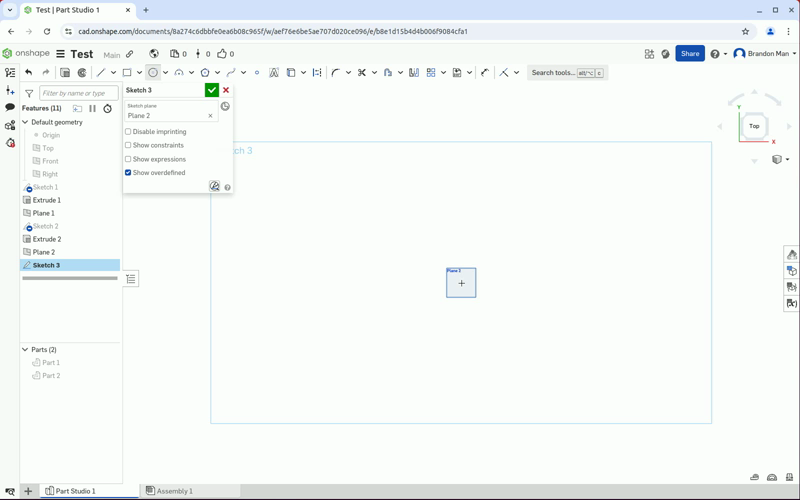
key_up(shift)
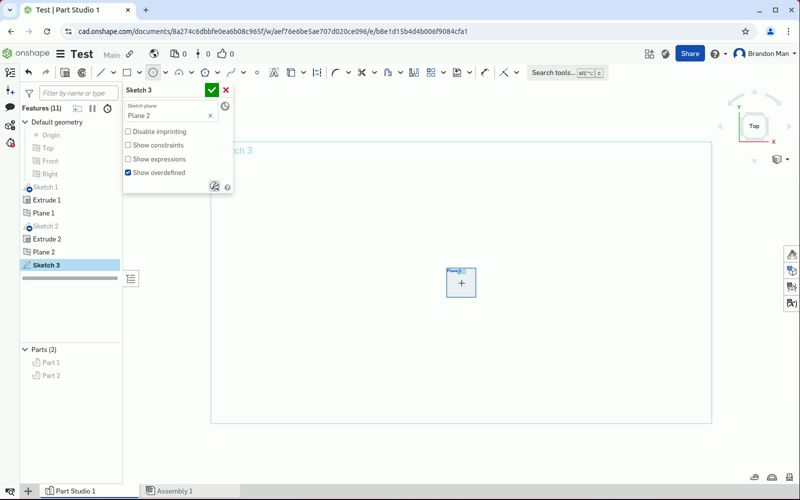
mouse_move(477, 282)
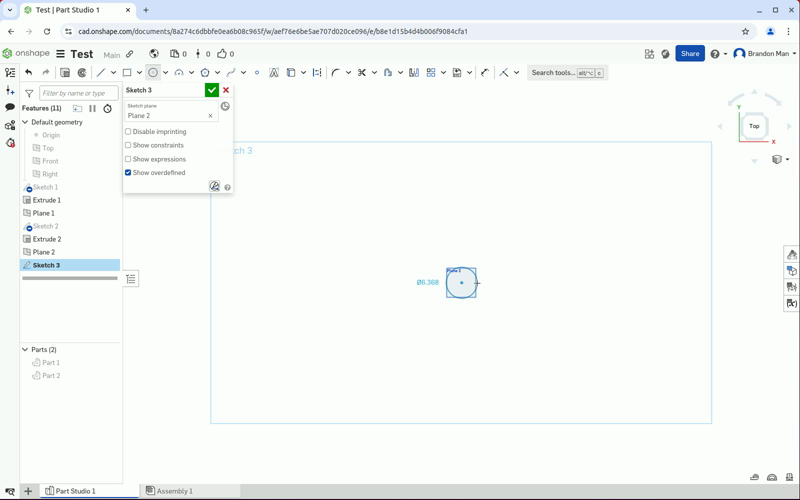
click(477, 282)
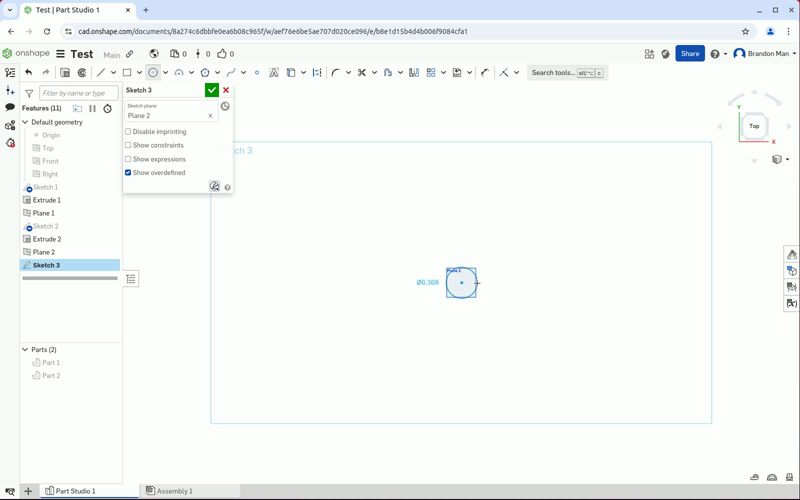
key(esc)
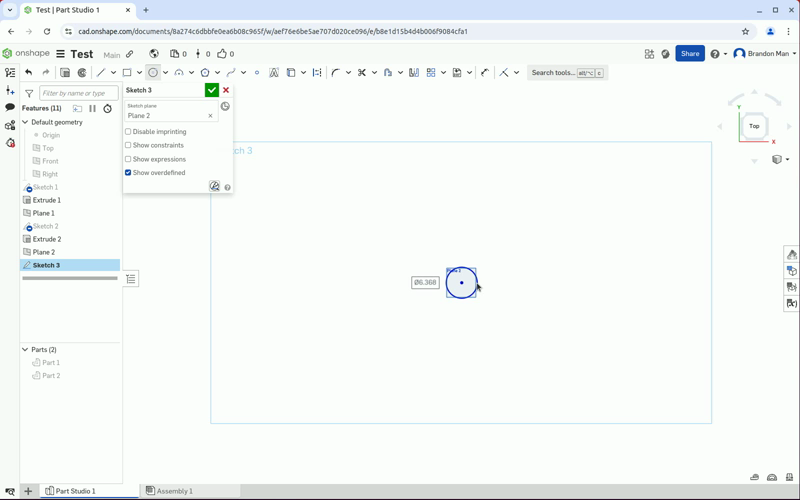
mouse_move(452, 272)
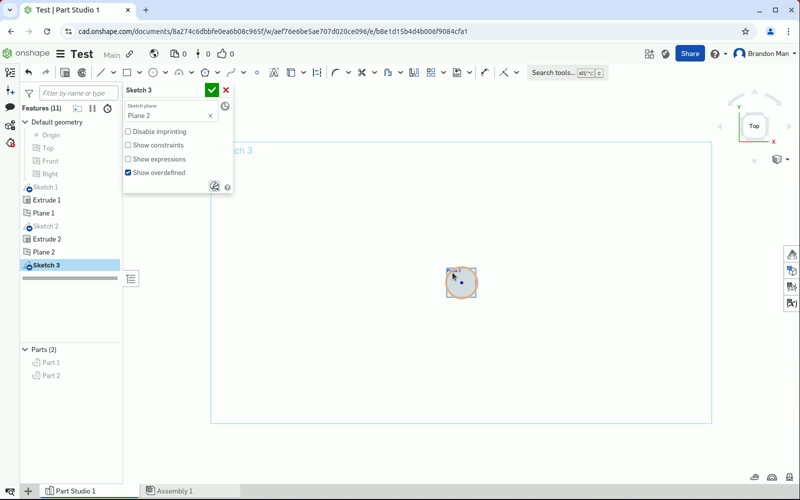
scroll(6)
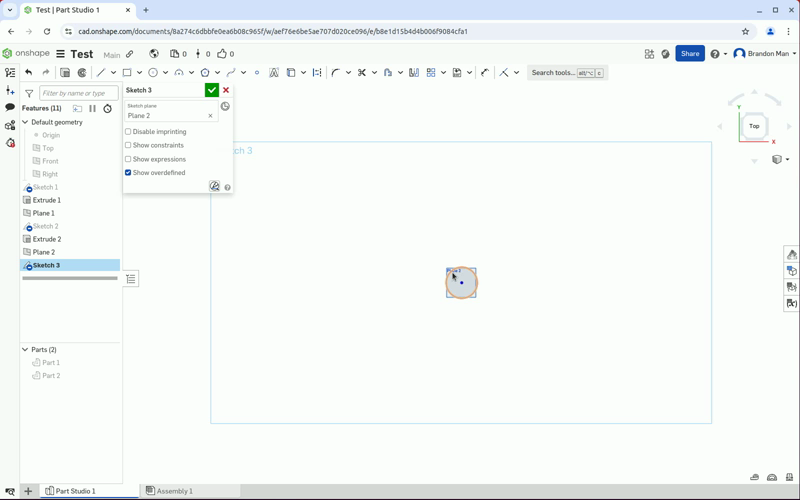
scroll(6)
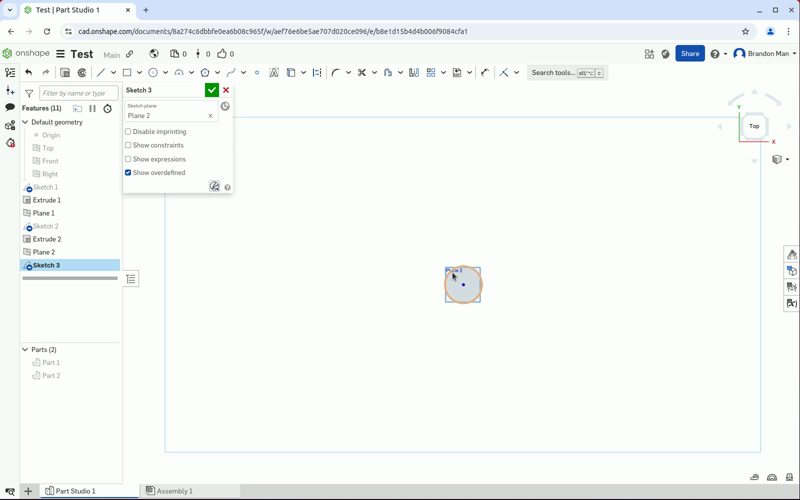
scroll(6)
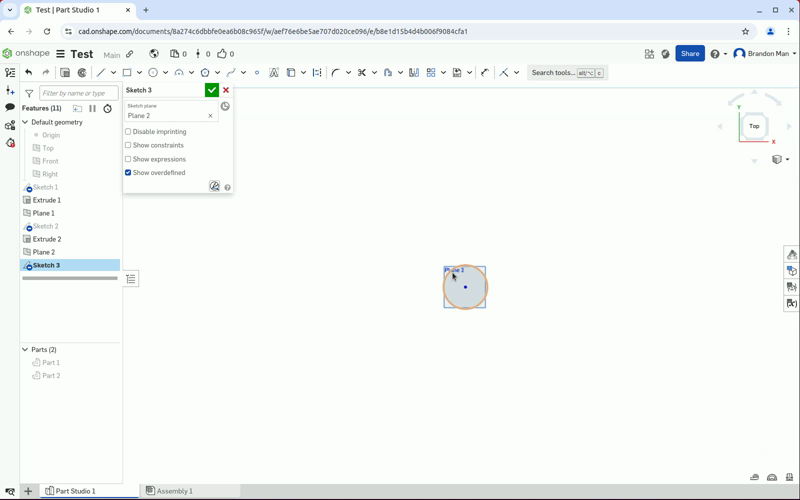
scroll(6)
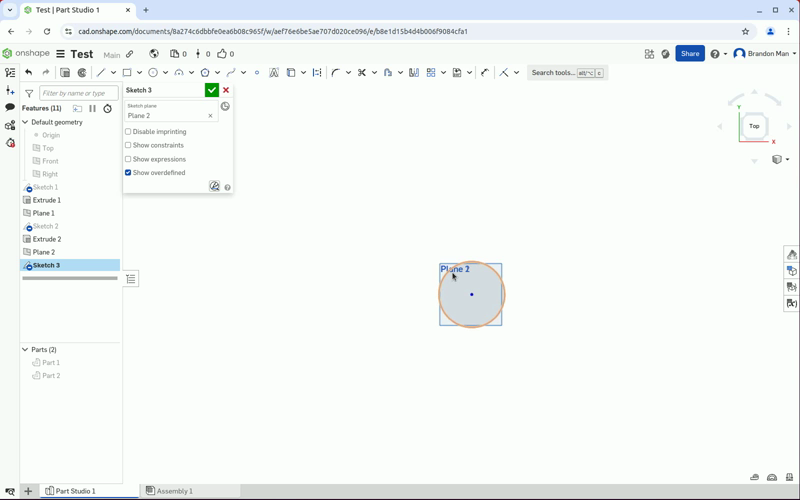
scroll(6)
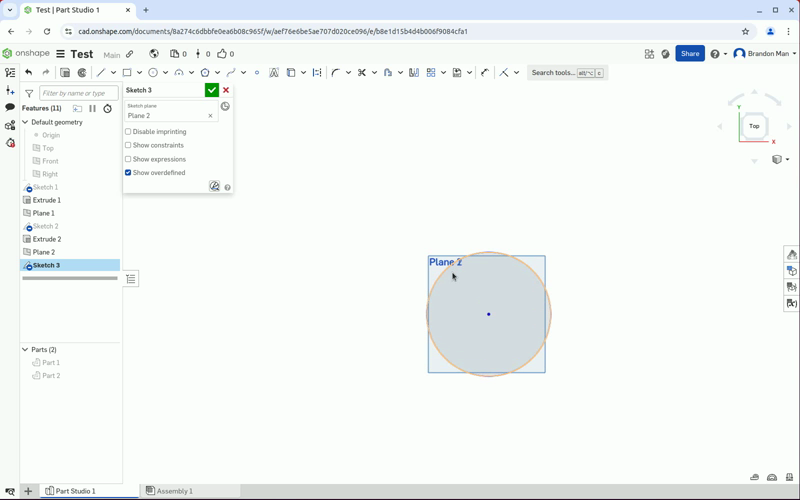
scroll(6)
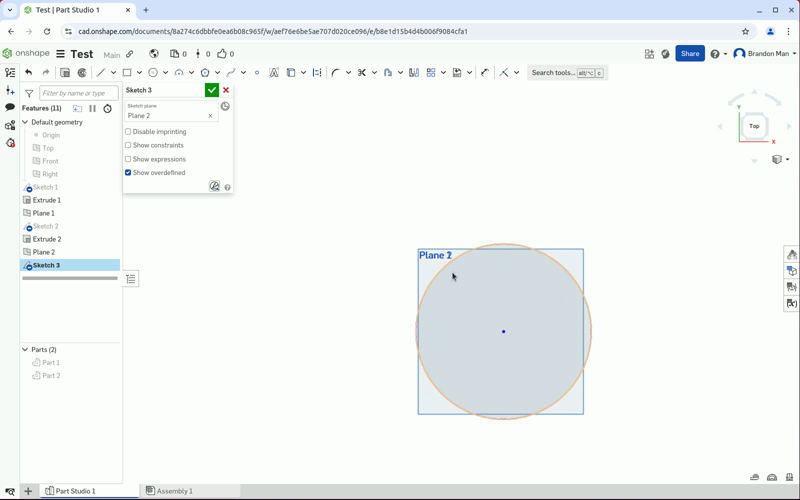
scroll(6)
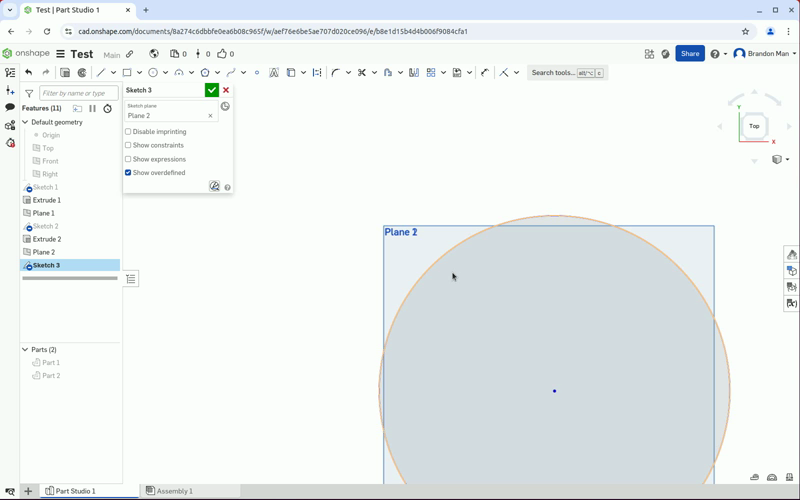
click(452, 272)
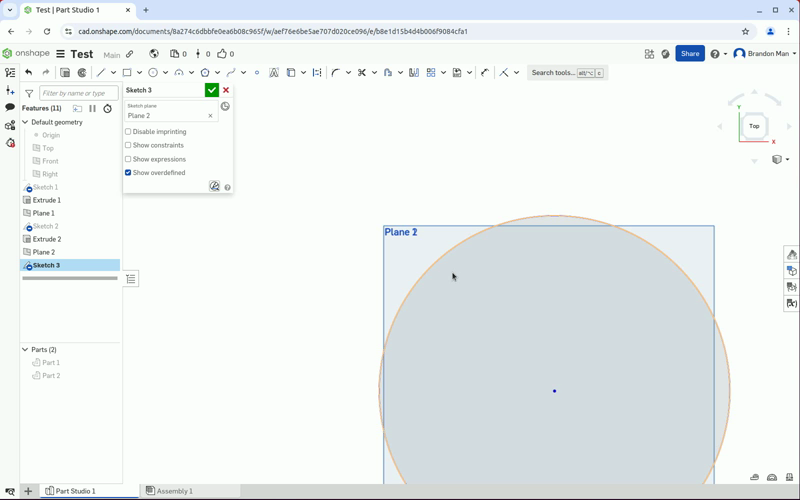
scroll(-6)
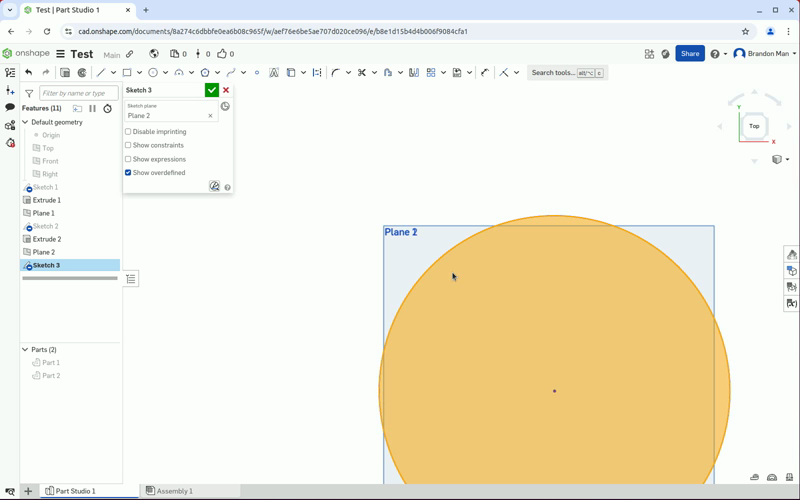
scroll(-6)
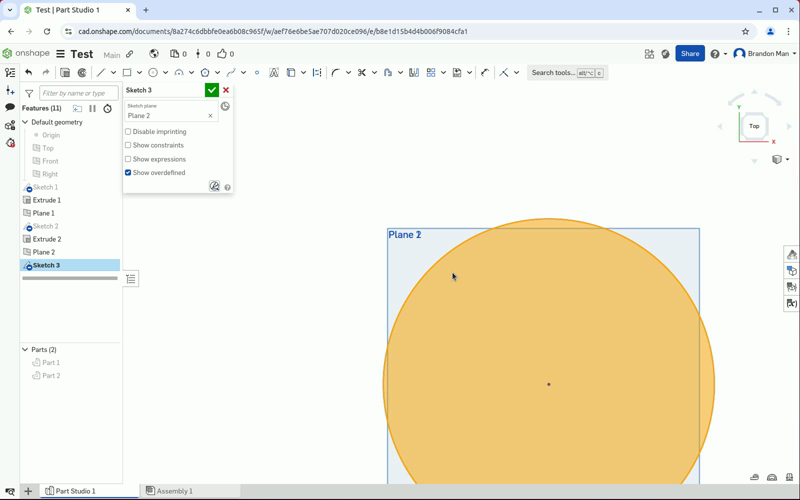
scroll(-6)
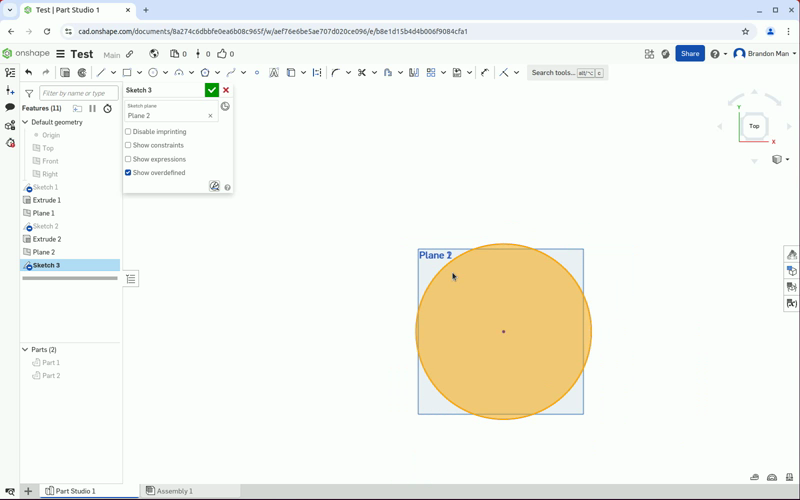
scroll(-6)
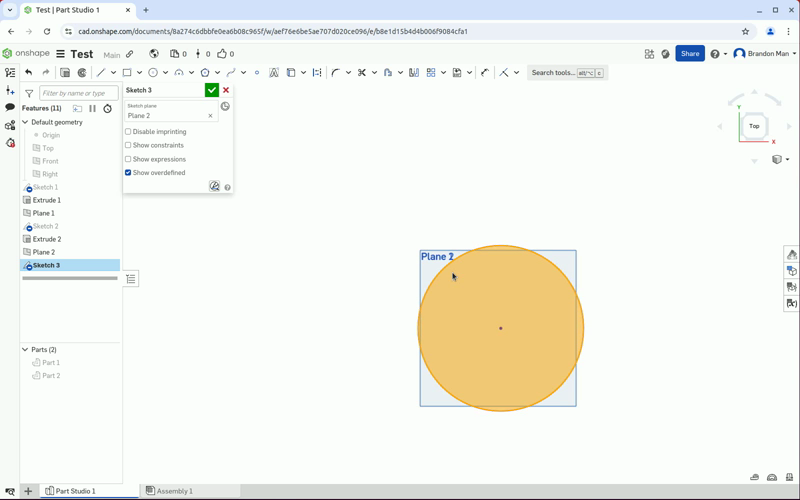
scroll(-6)
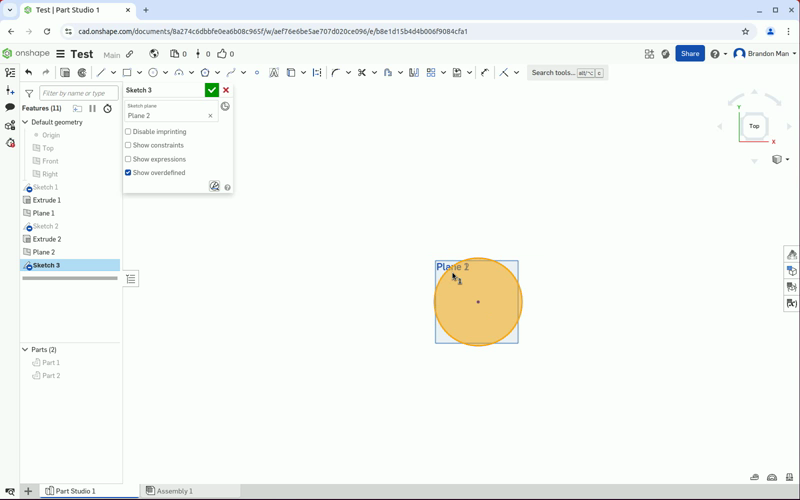
scroll(-6)
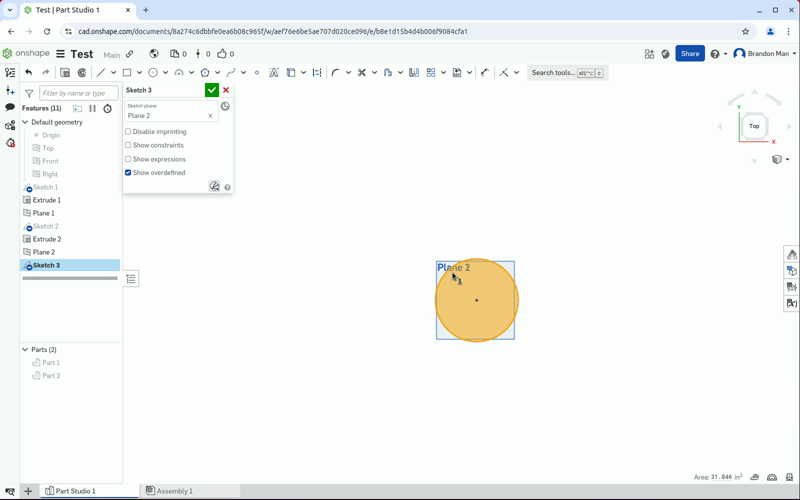
scroll(-6)
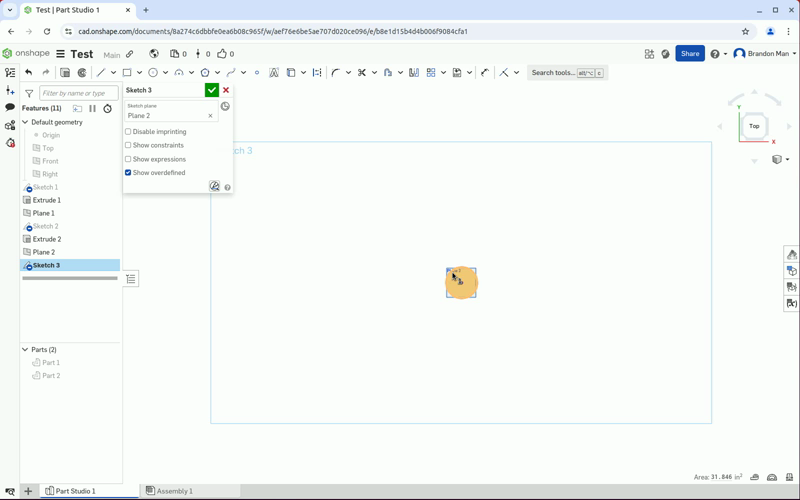
mouse_move(73, 352)
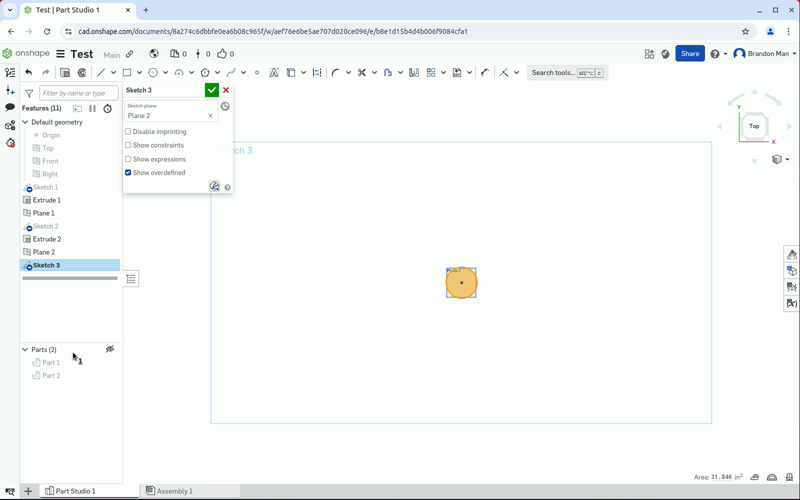
key(shift+y)
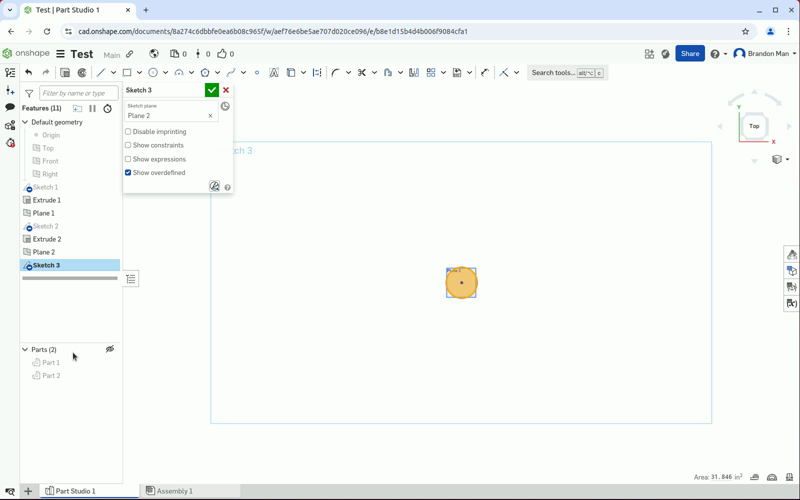
key(shift+e)
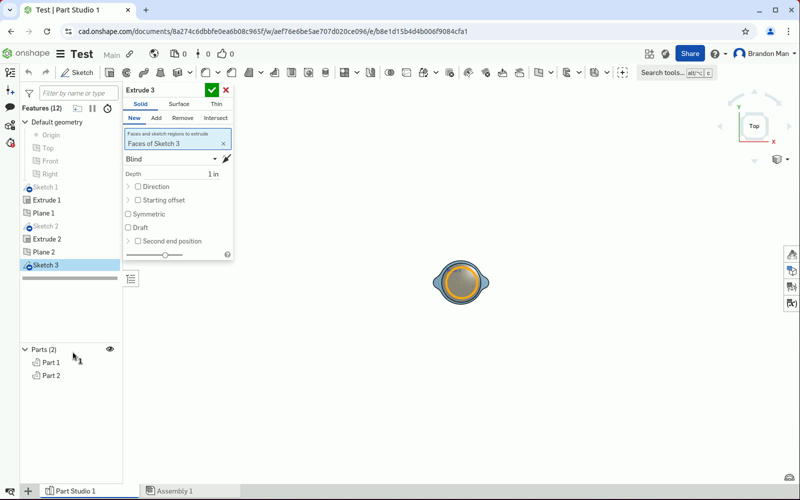
mouse_move(143, 106)
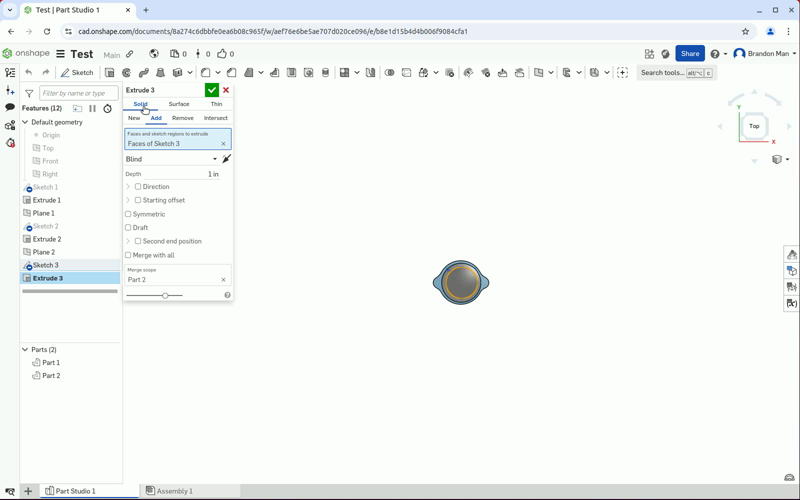
click(143, 106)
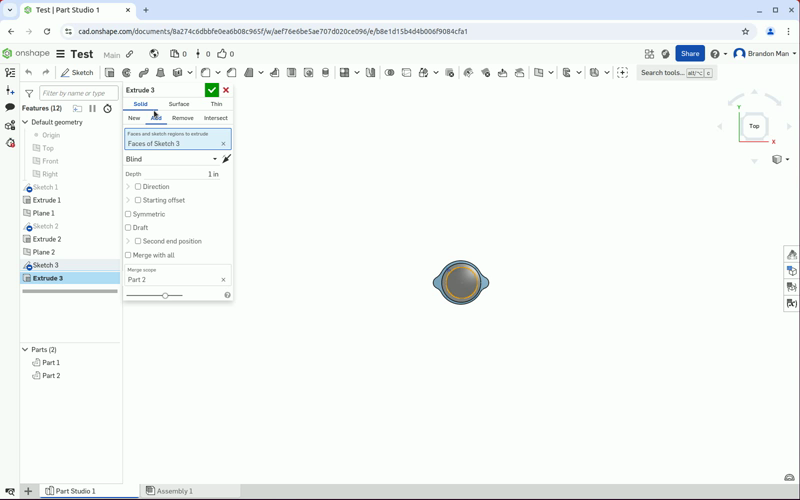
mouse_move(186, 120)
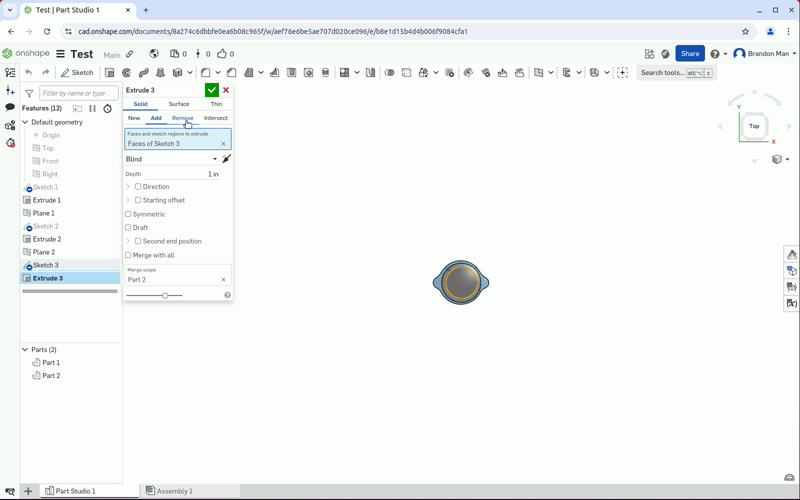
click(186, 120)
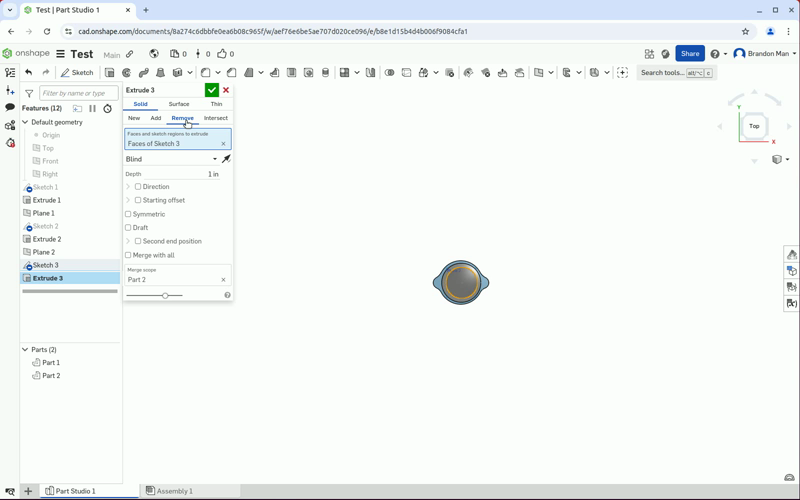
key(tab, 4)
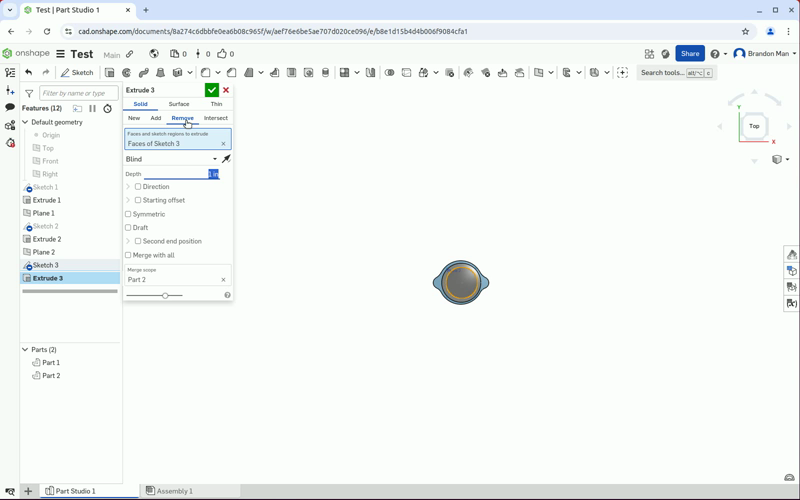
text(11.313)
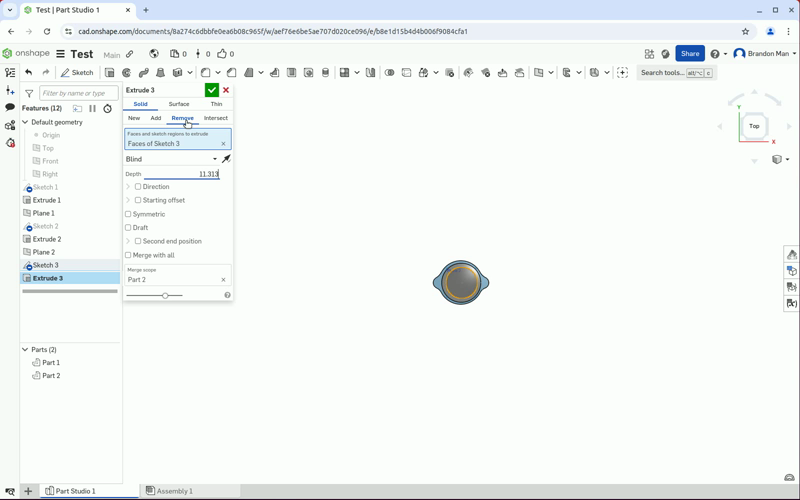
key(tab, 6)
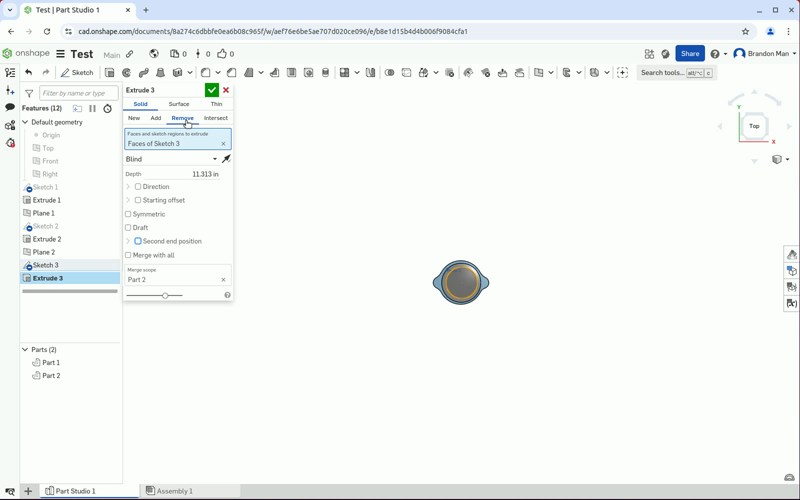
key(space)
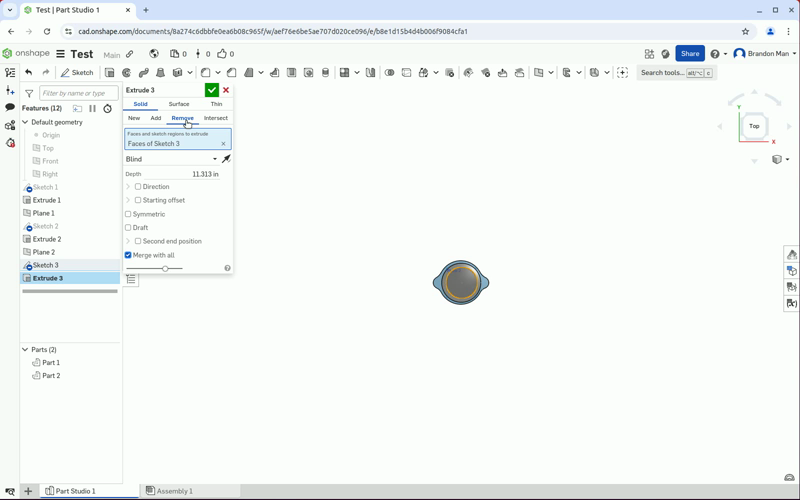
key(enter)
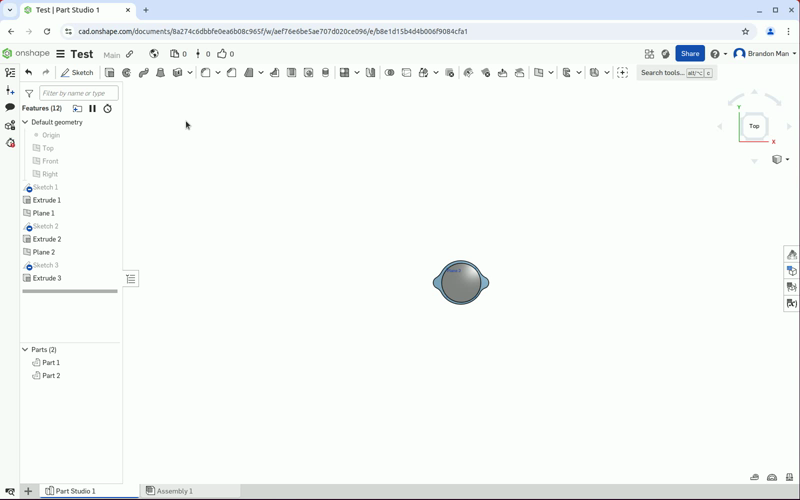
key(shift+h)
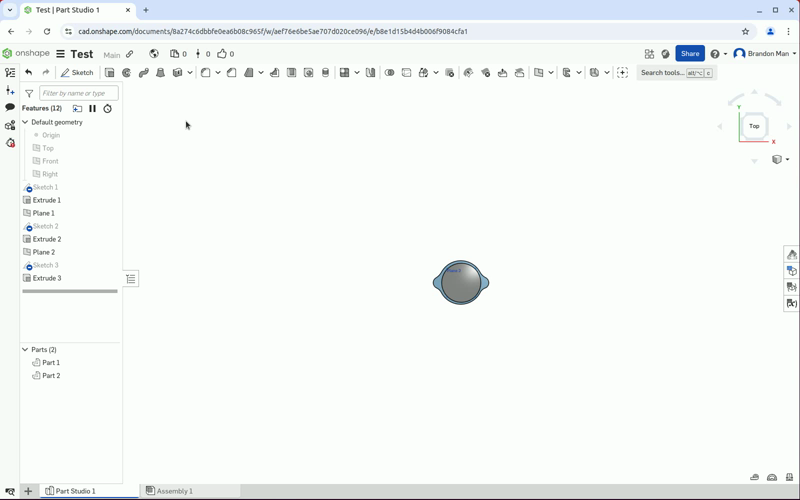
key(shift+h)
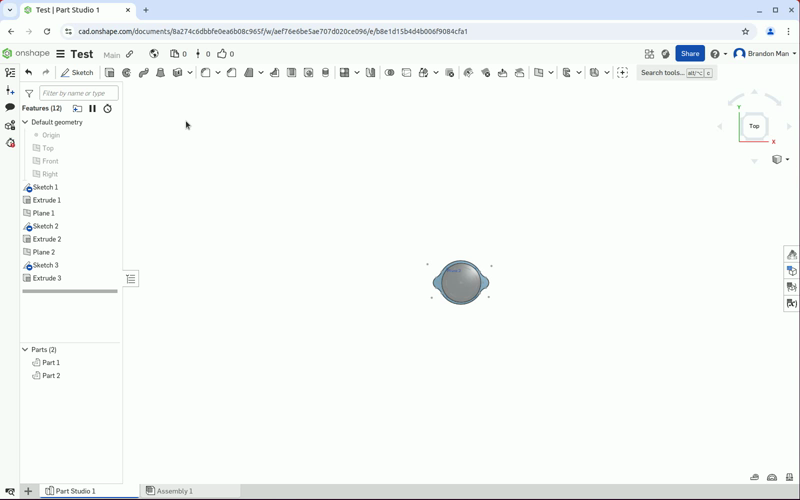
key(shift+7)
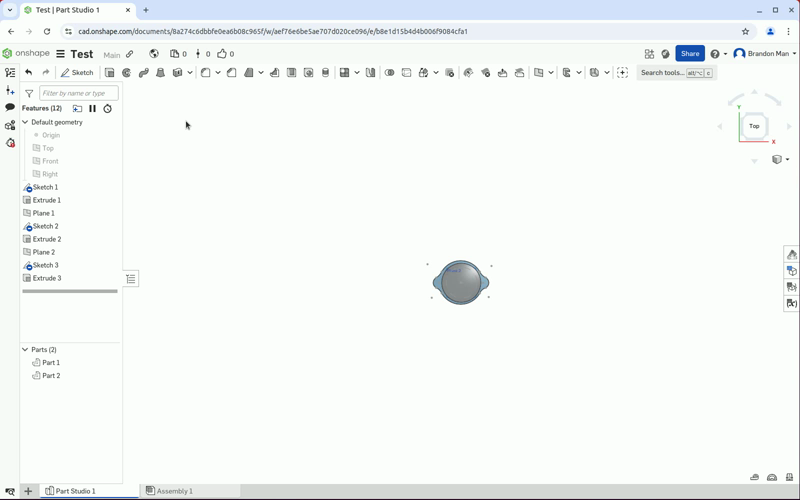
key(up, 3)
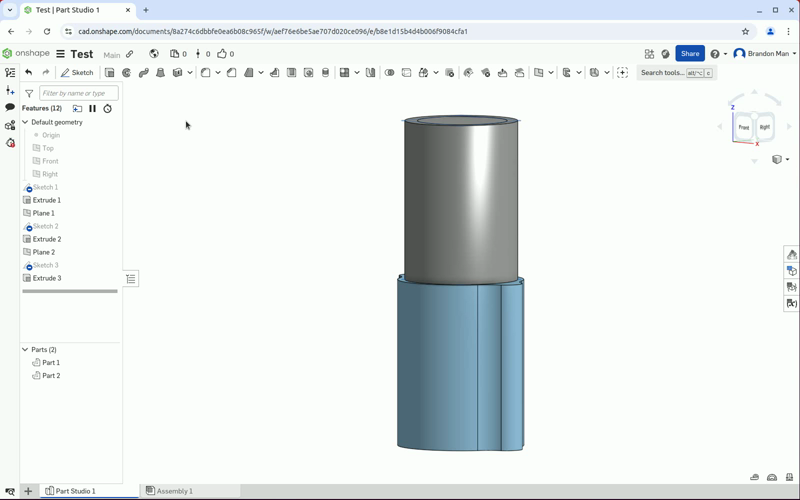
key(left, 3)
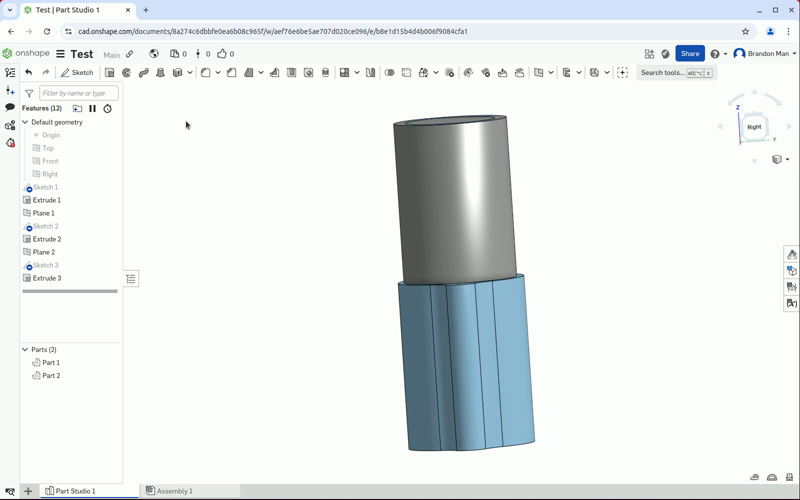
key(right, 3)
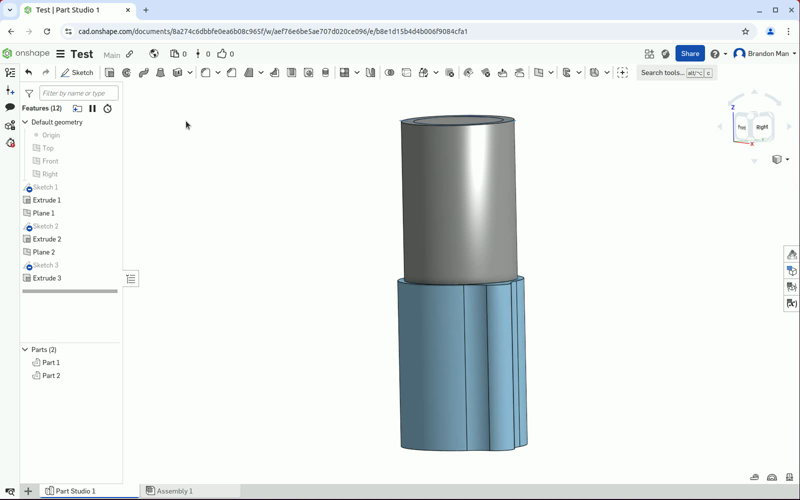
key(down, 3)
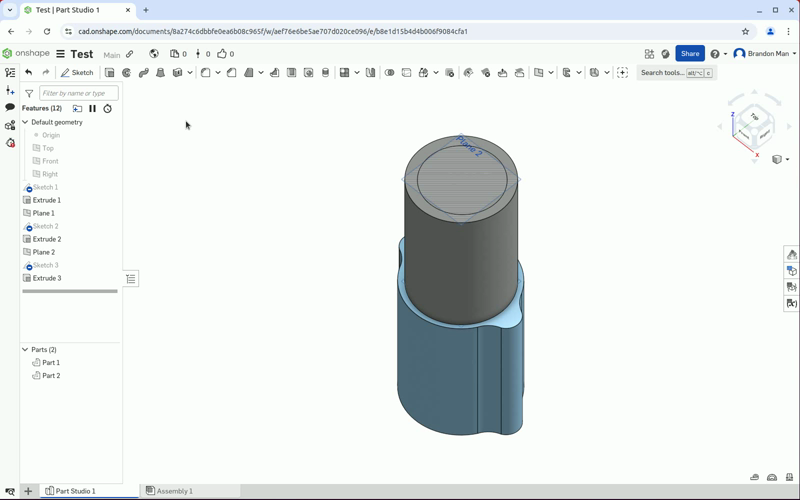
mouse_move(73, 189)
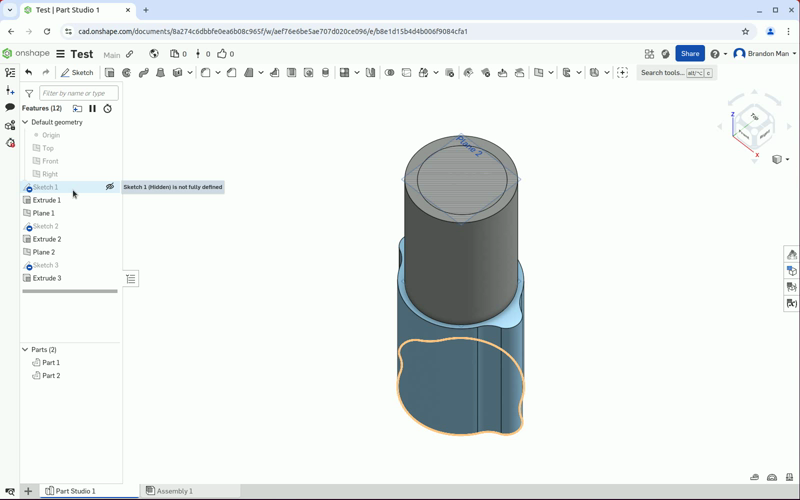
click(73, 189)